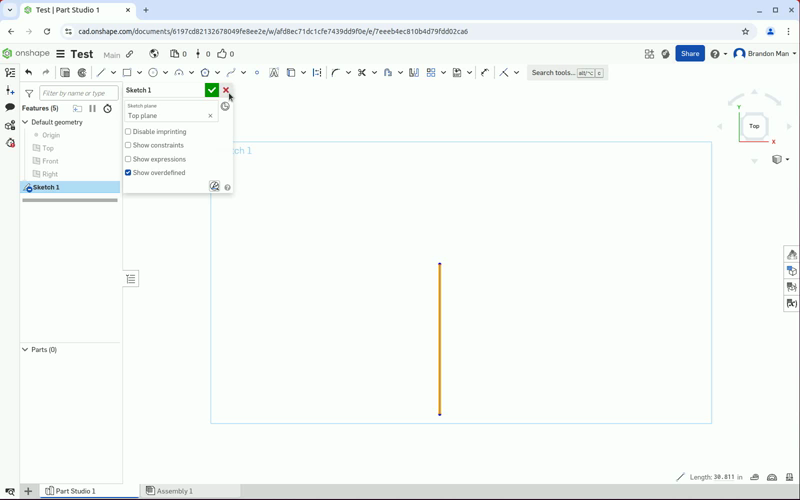
key(shift+h)
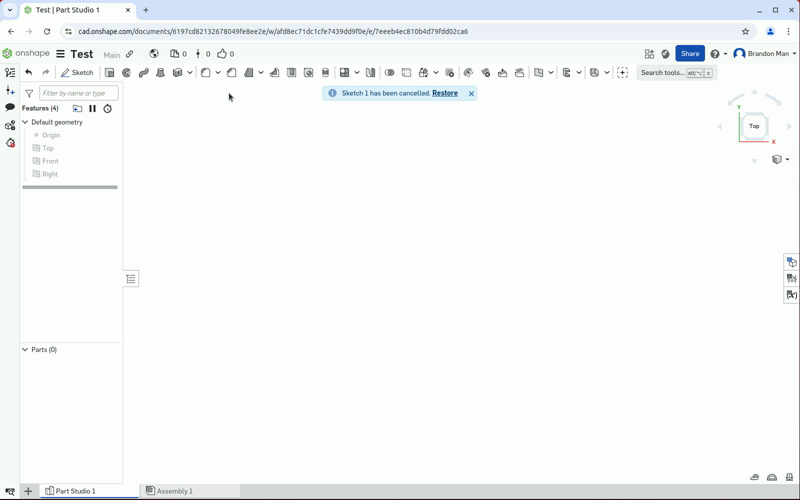
mouse_move(73, 352)
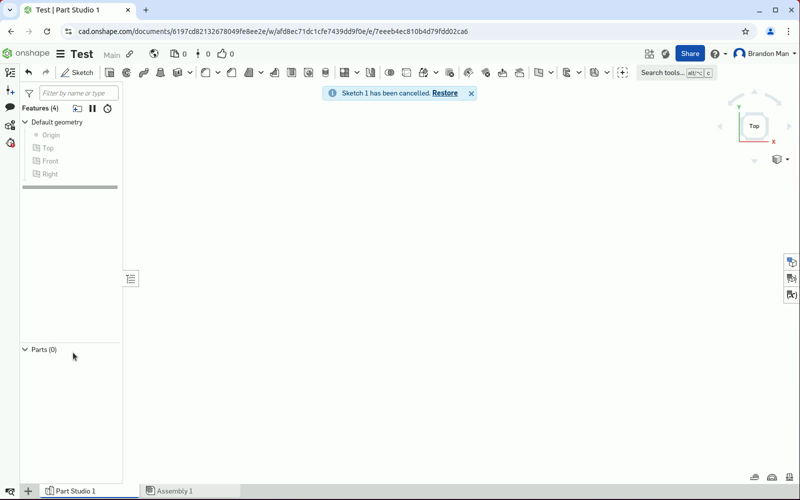
key(y)
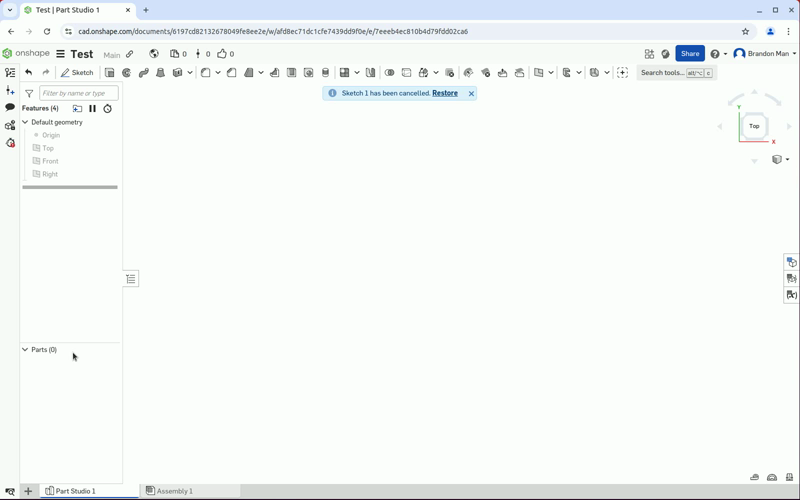
key(shift+p)
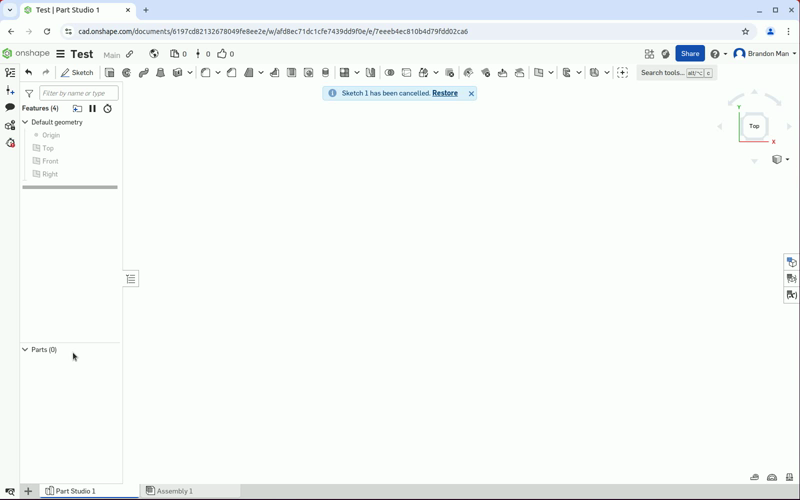
key(space)
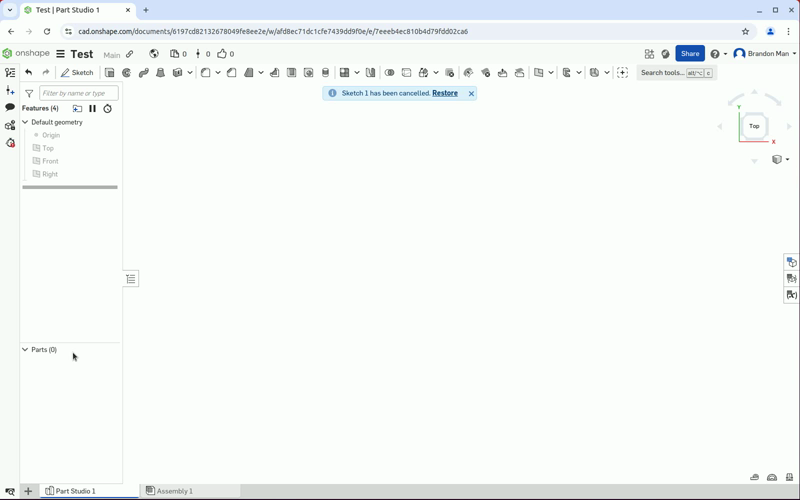
key_down(shift)
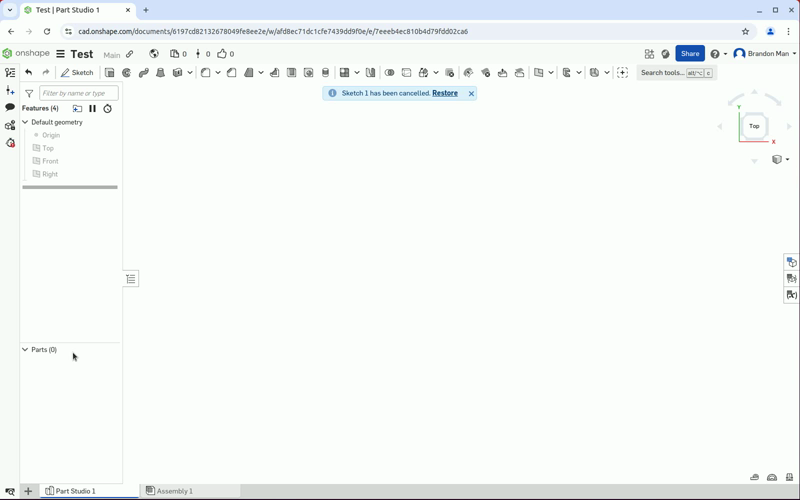
key(up)
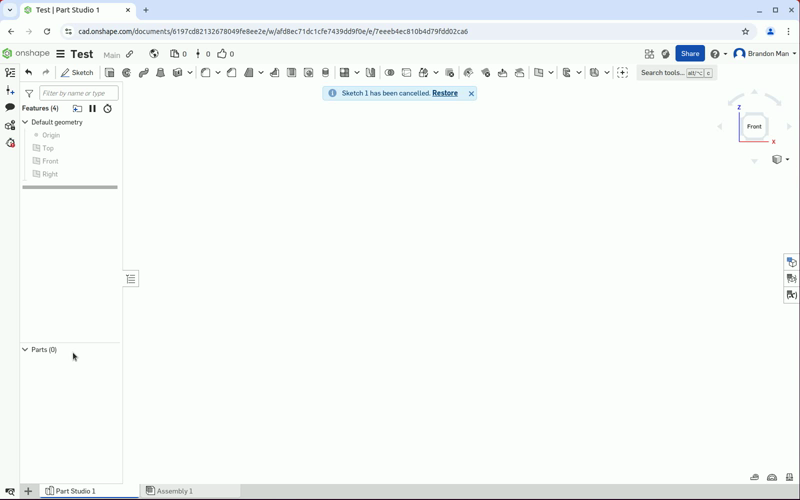
key_up(shift)
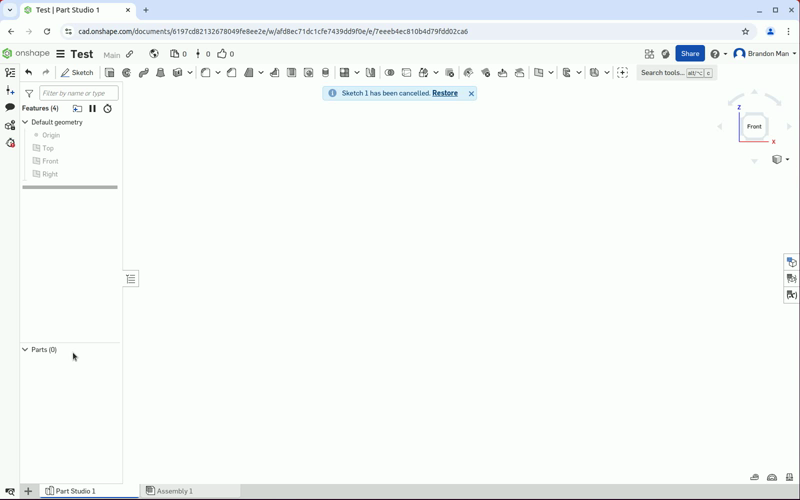
key(space)
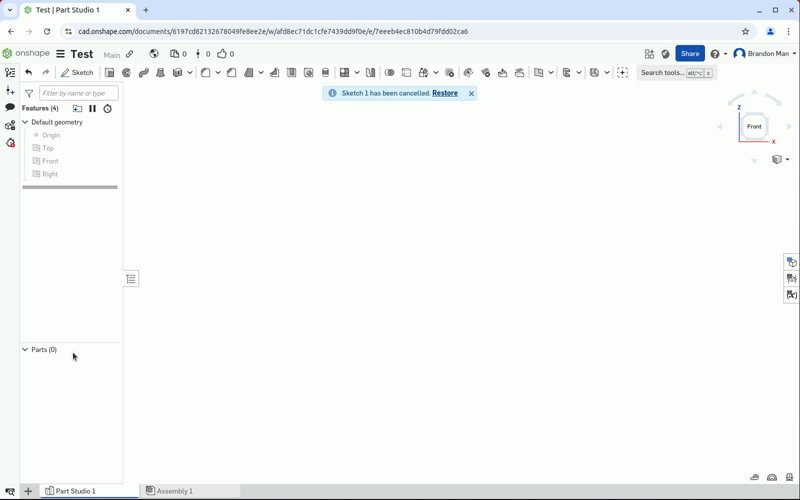
key_down(shift)
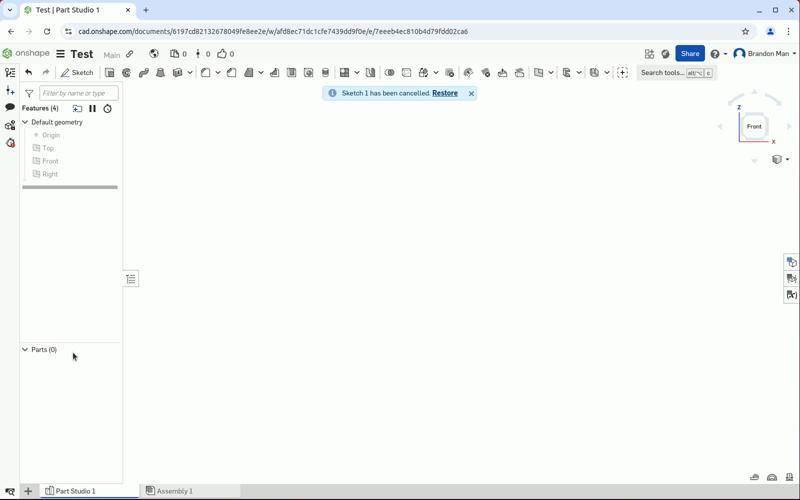
key(left)
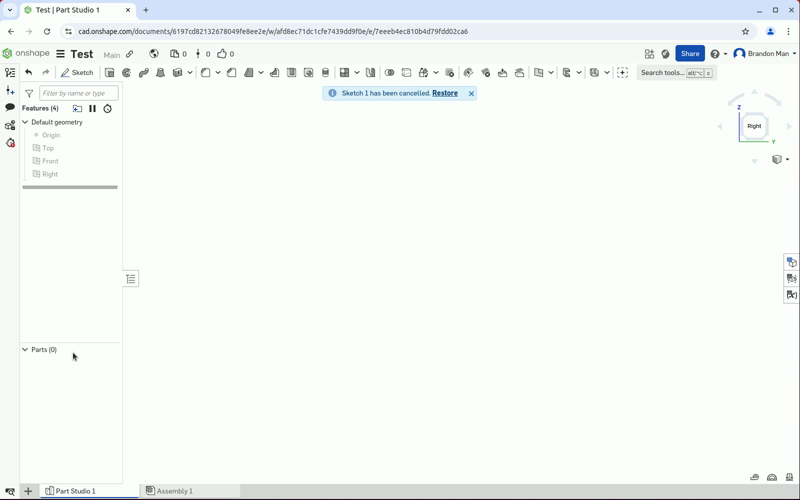
key_up(shift)
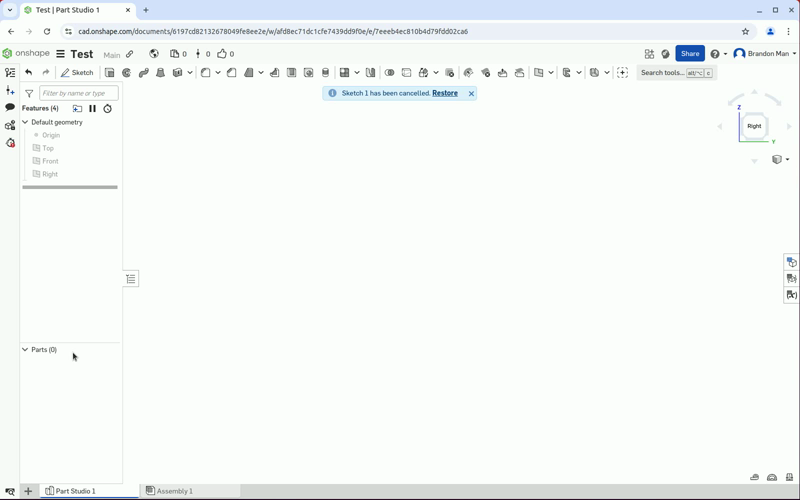
mouse_move(73, 352)
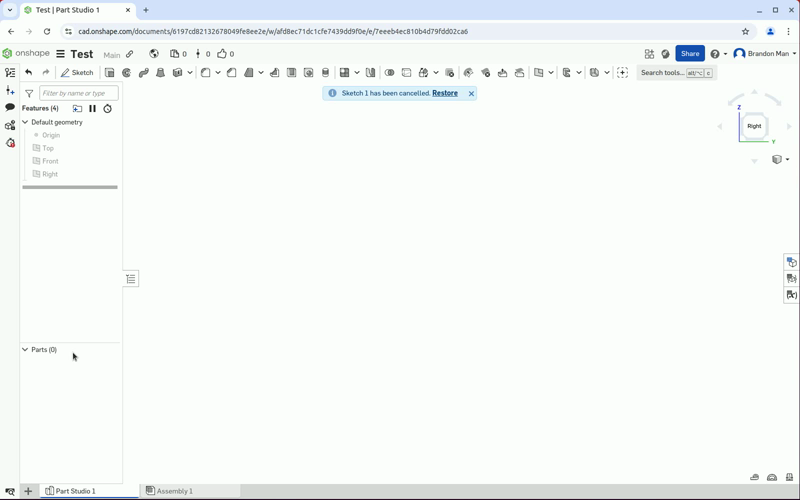
key(shift+y)
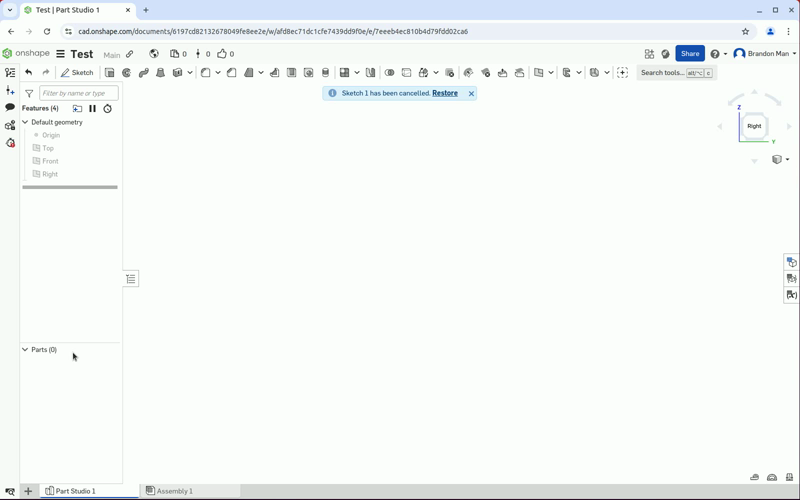
mouse_move(541, 75)
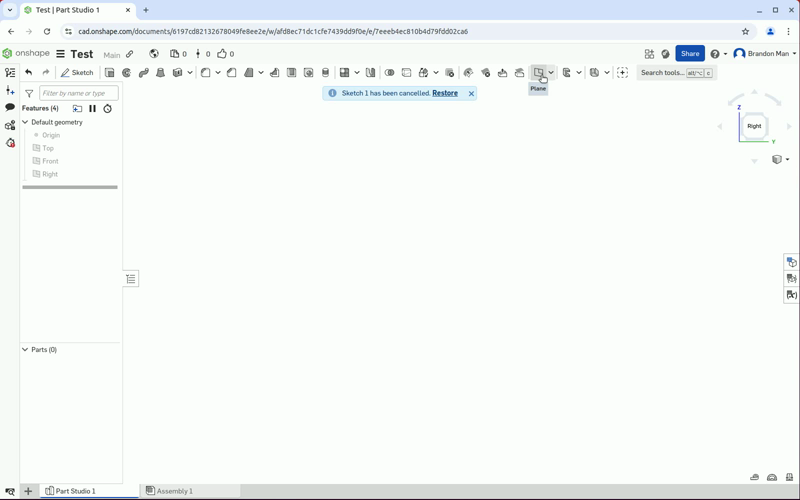
click(541, 75)
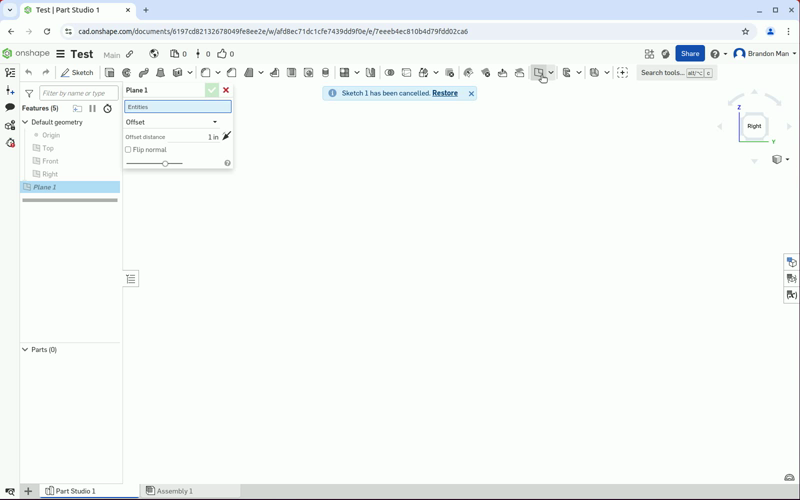
mouse_move(73, 176)
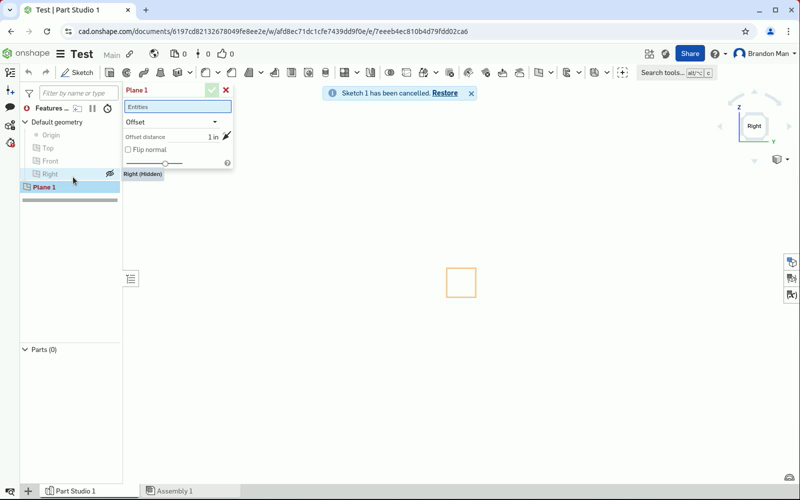
click(73, 176)
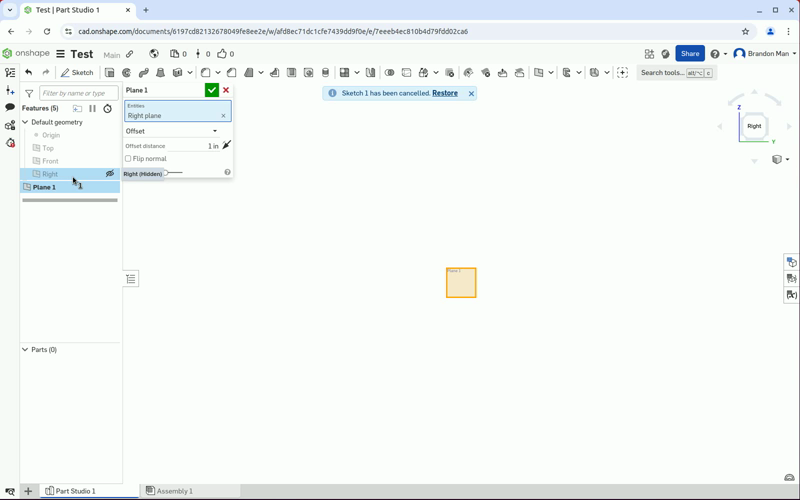
key(tab, 2)
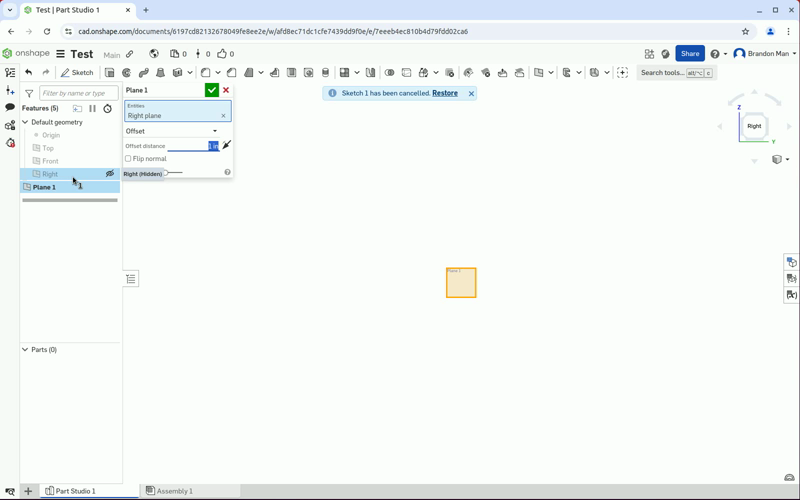
text(23.108)
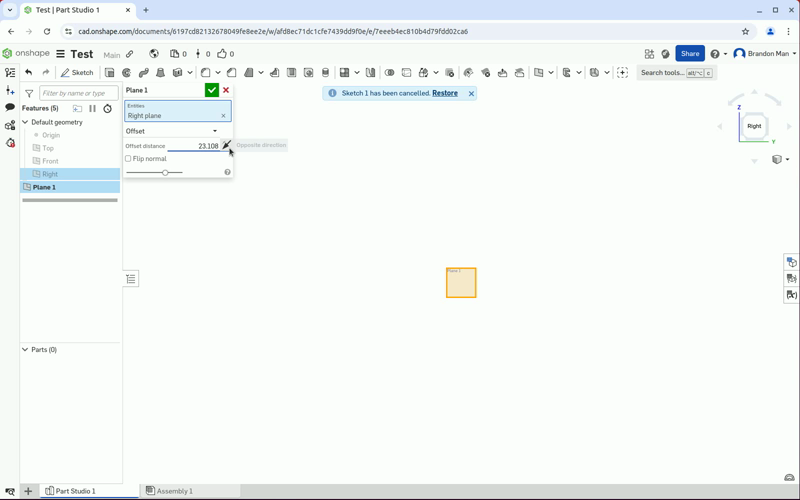
mouse_move(229, 147)
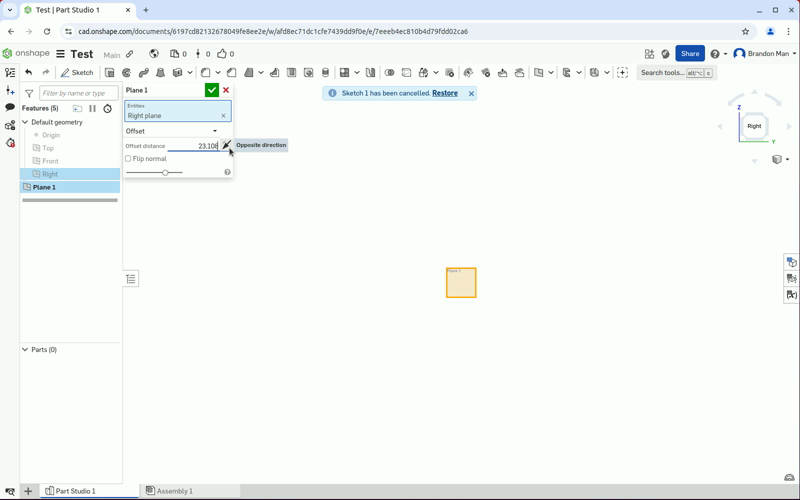
click(229, 147)
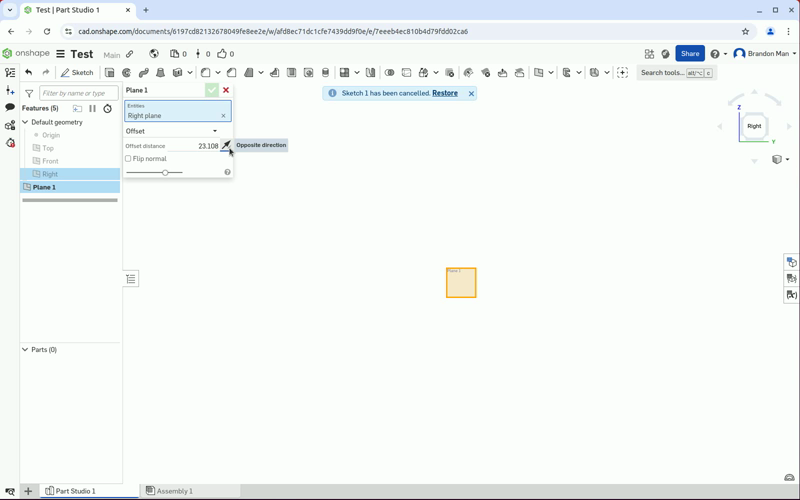
key(enter, 2)
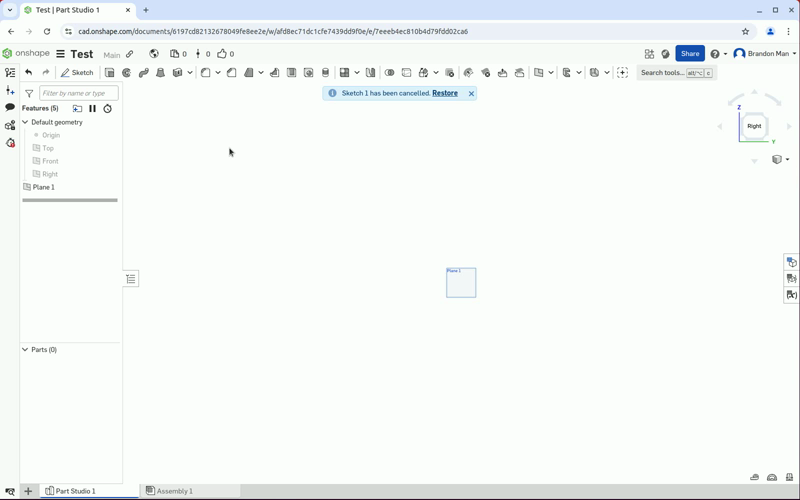
key(shift+s)
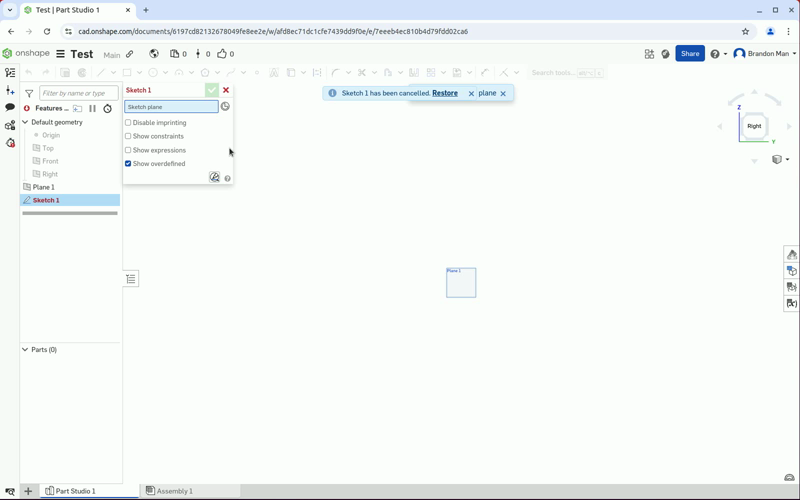
mouse_move(73, 189)
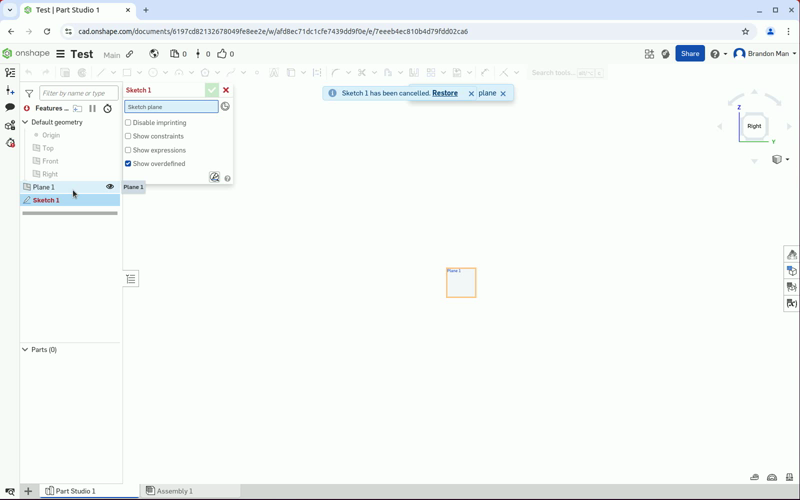
click(73, 189)
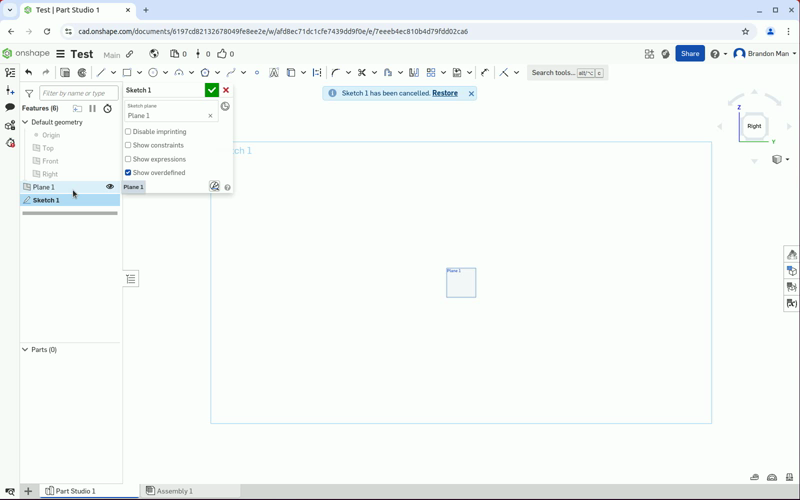
mouse_move(73, 352)
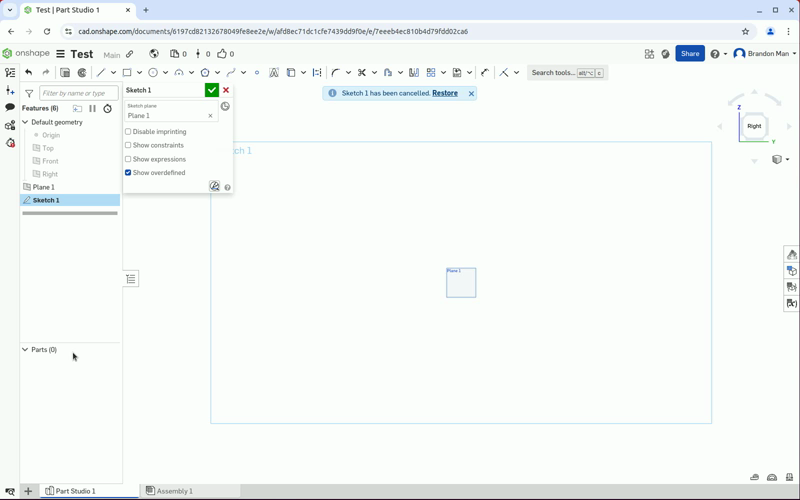
key(y)
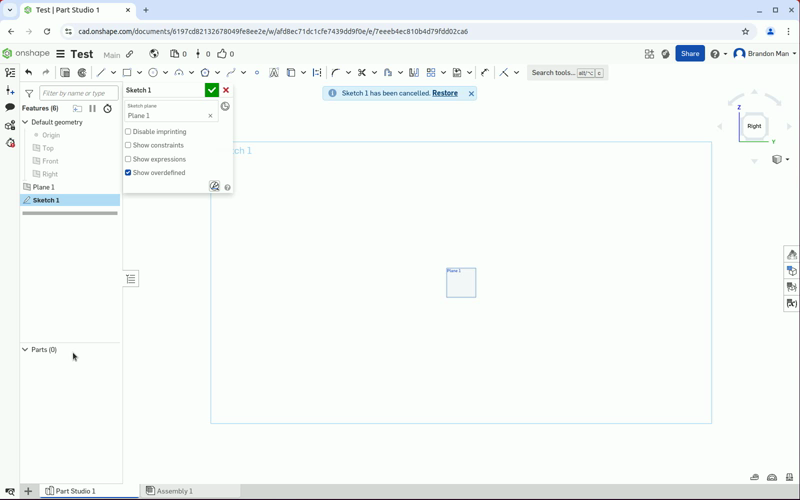
key(c)
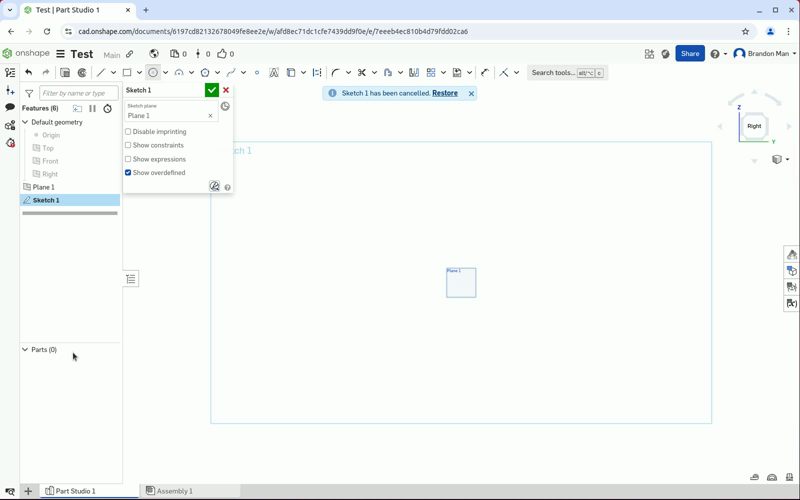
key_down(shift)
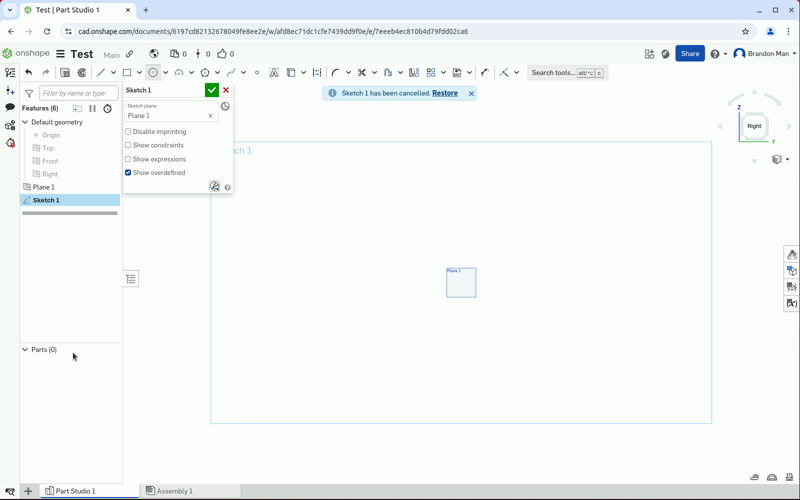
mouse_move(477, 297)
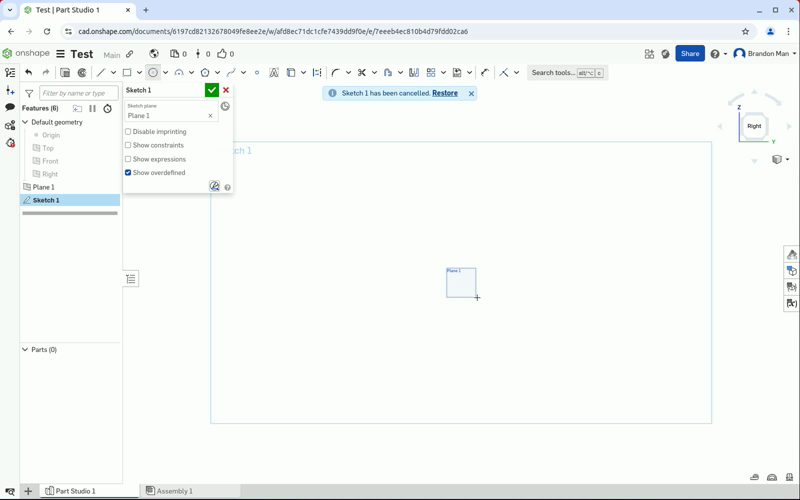
click(477, 297)
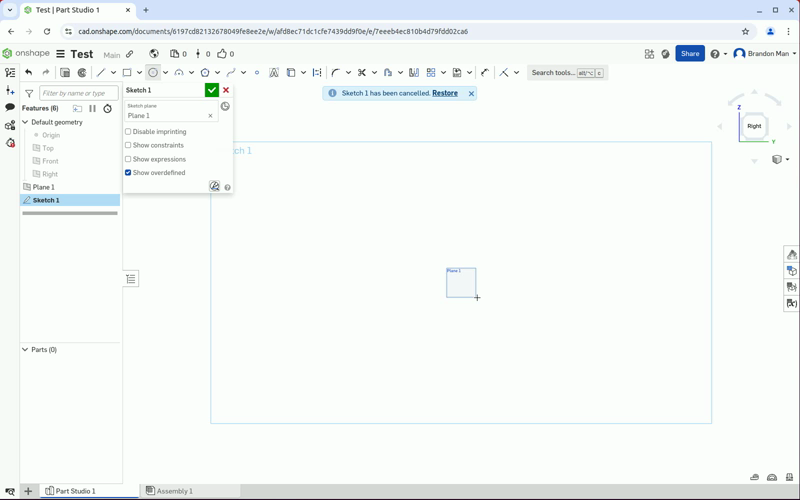
key_up(shift)
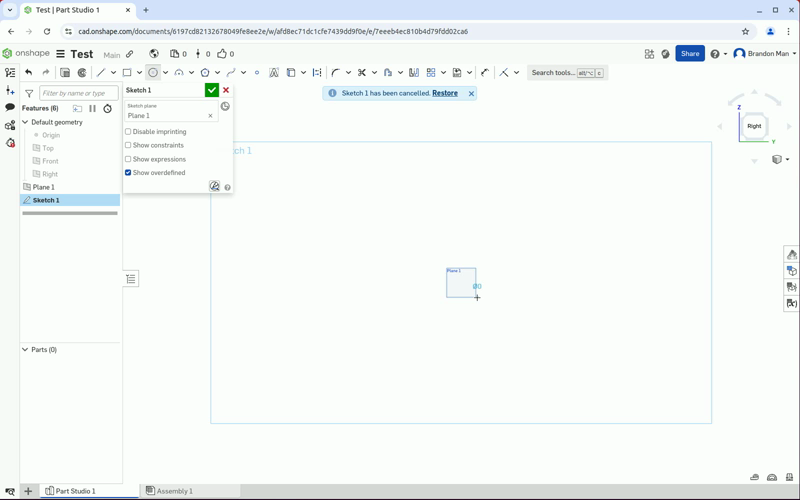
mouse_move(478, 297)
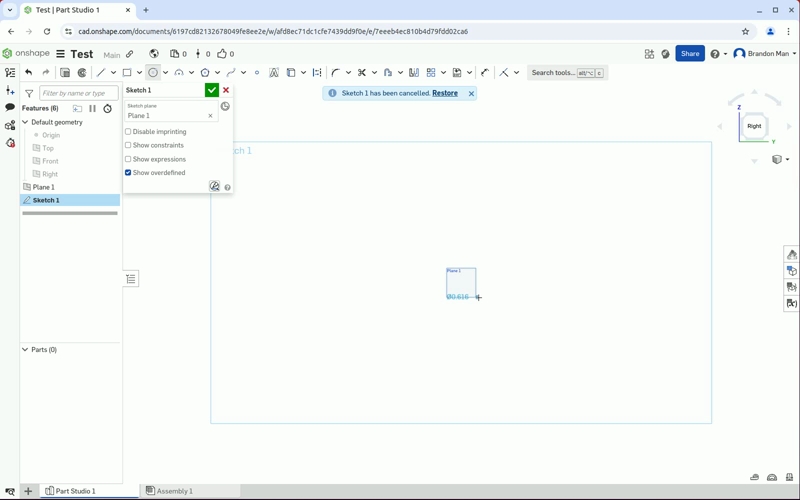
scroll(6)
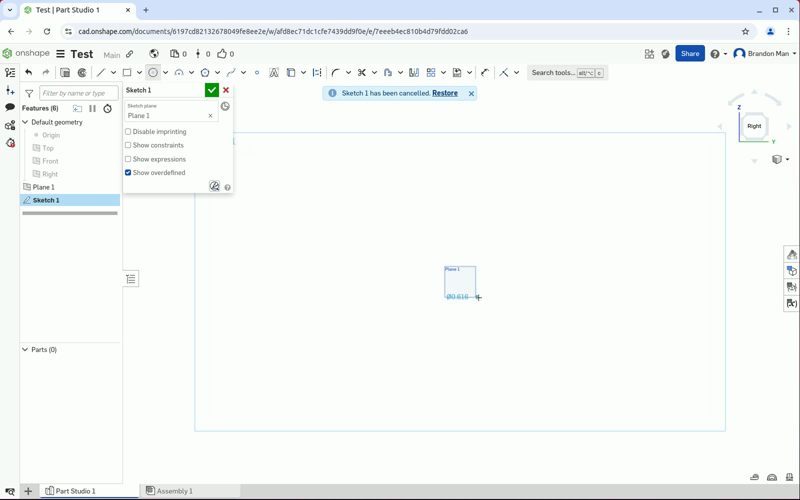
scroll(6)
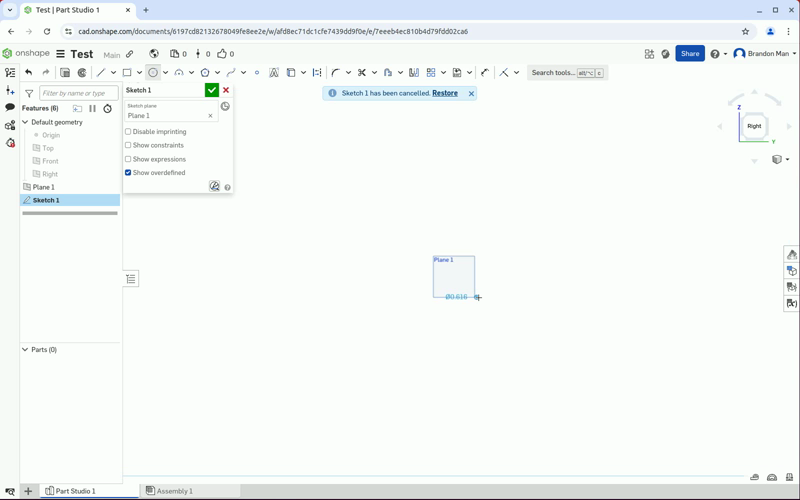
scroll(6)
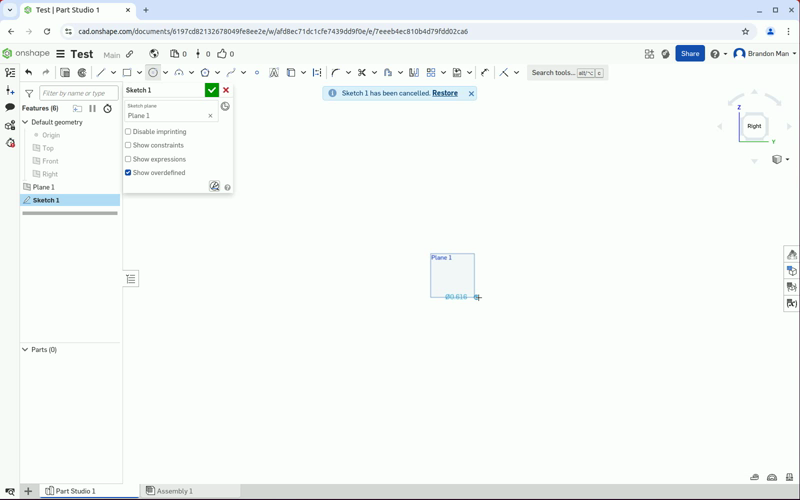
scroll(6)
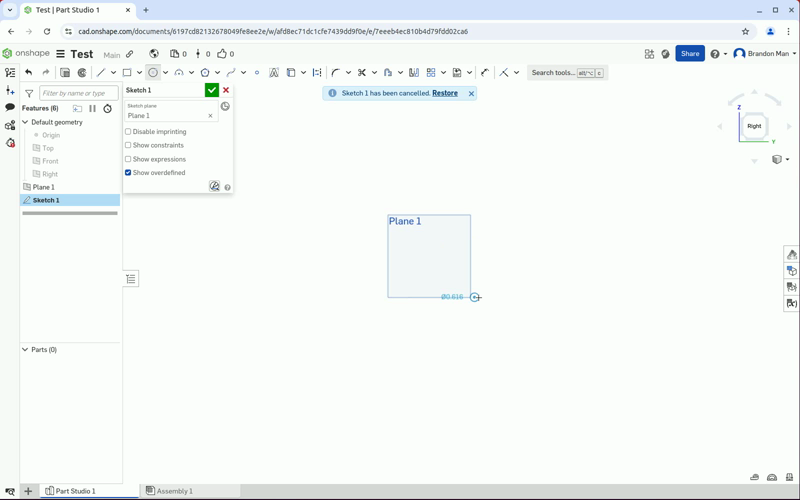
scroll(6)
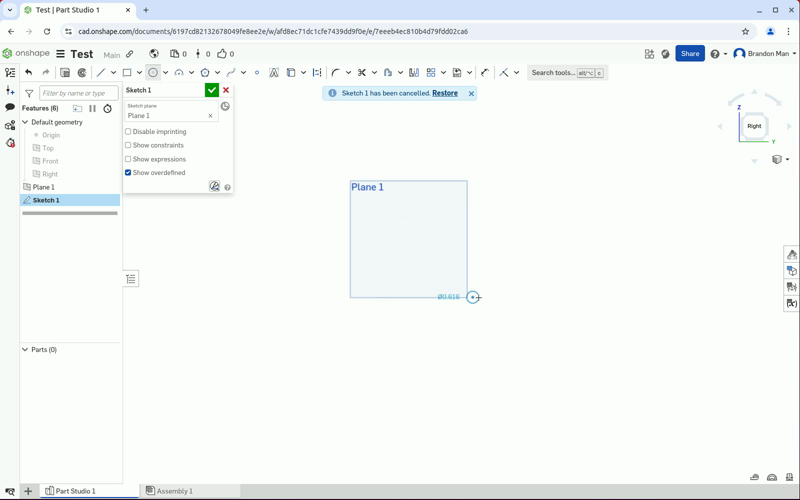
scroll(6)
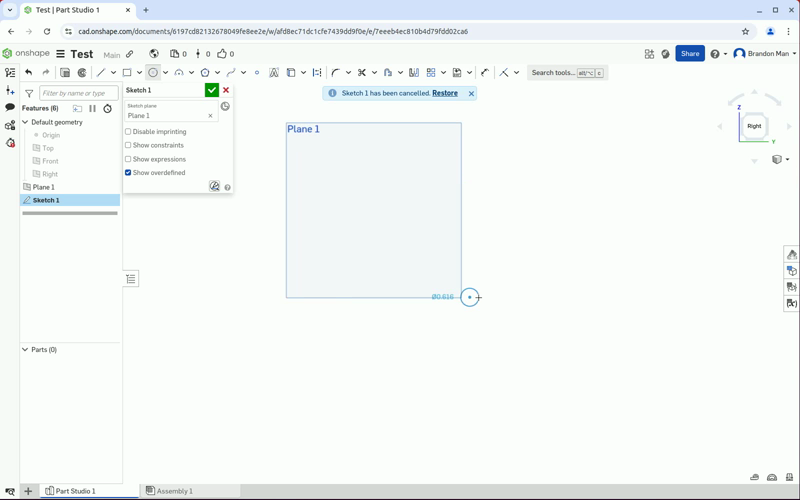
scroll(6)
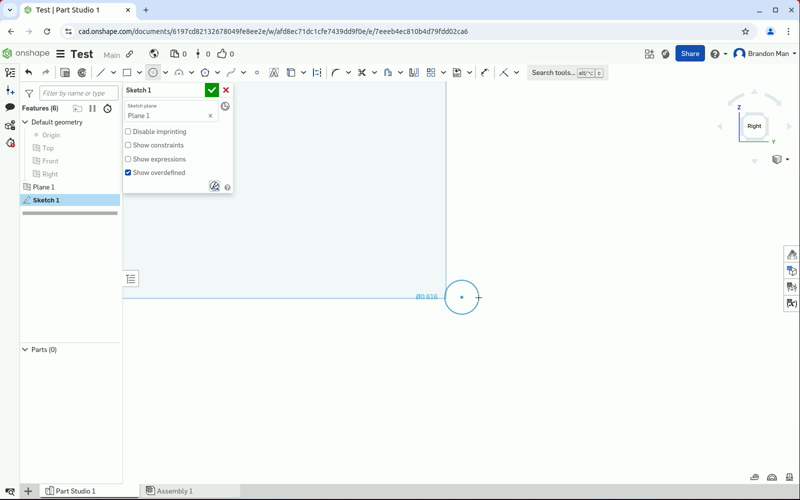
click(478, 297)
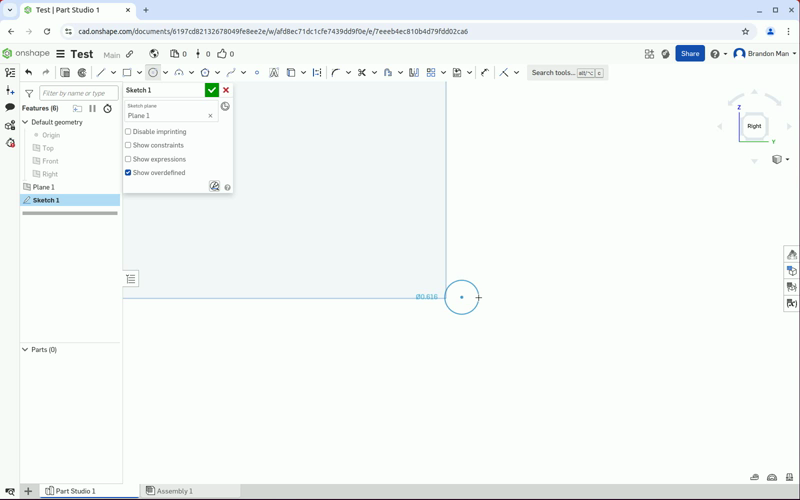
scroll(-6)
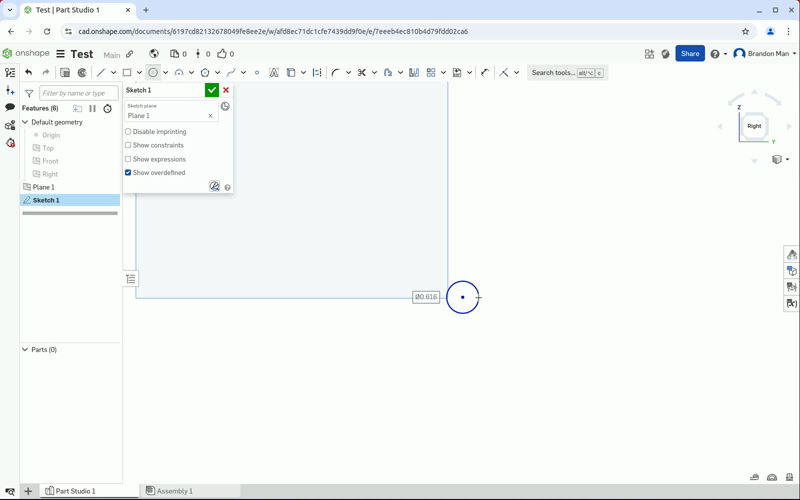
scroll(-6)
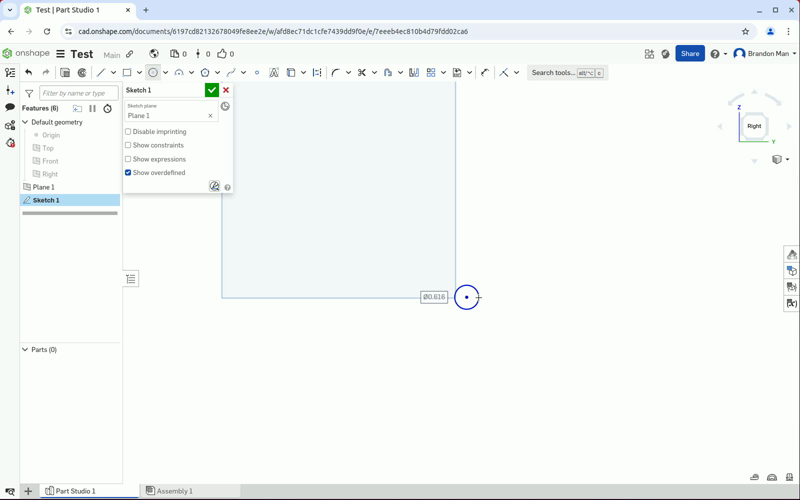
scroll(-6)
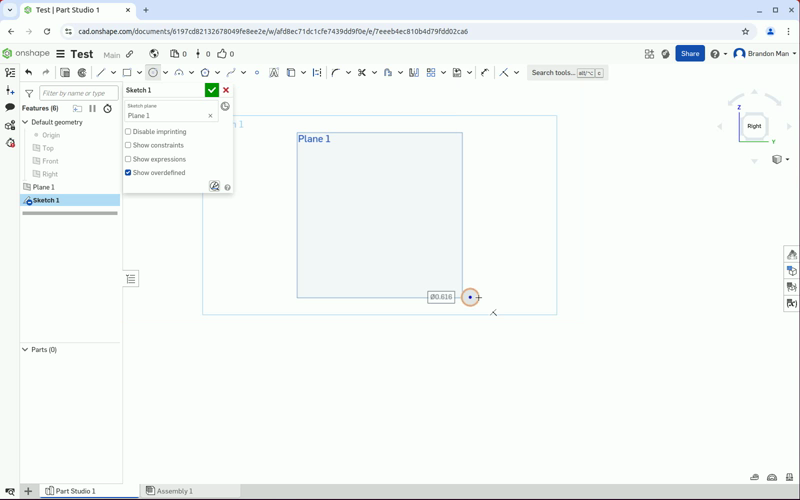
scroll(-6)
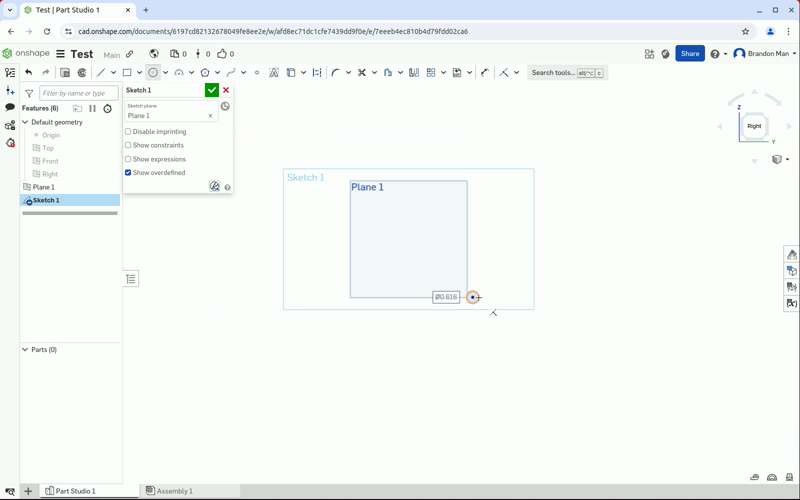
scroll(-6)
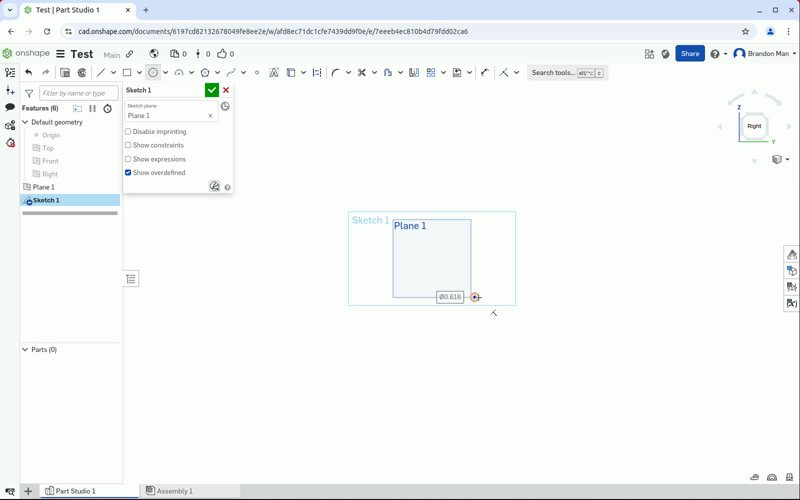
scroll(-6)
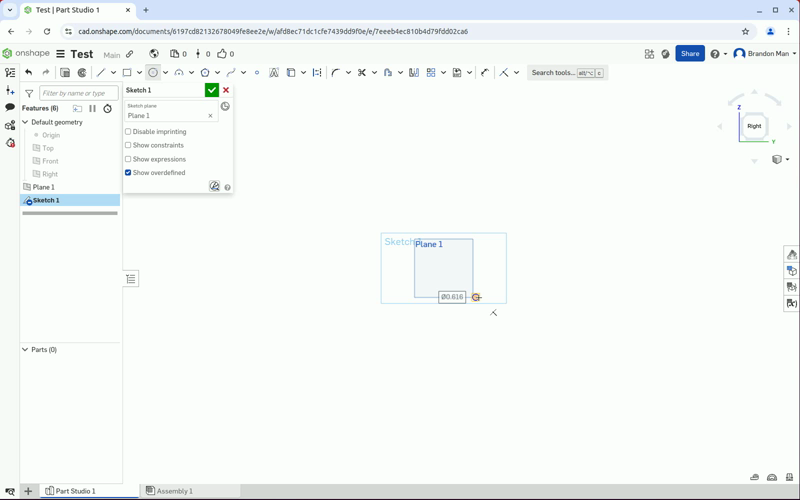
scroll(-6)
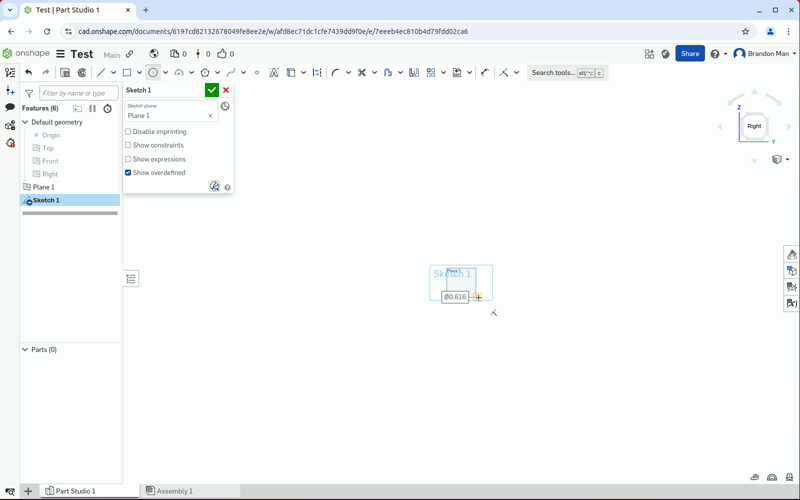
key(esc)
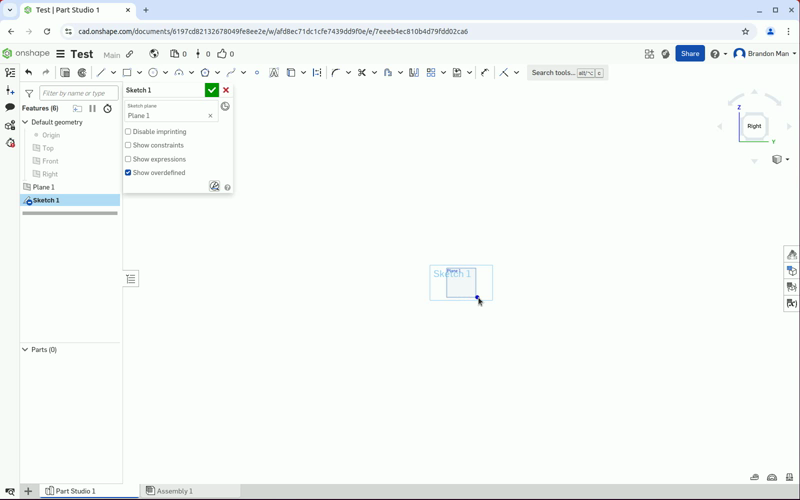
key(c)
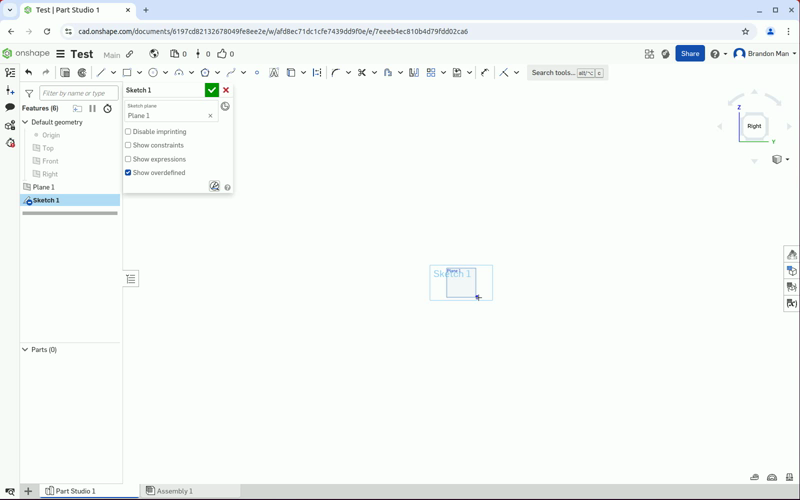
key_down(shift)
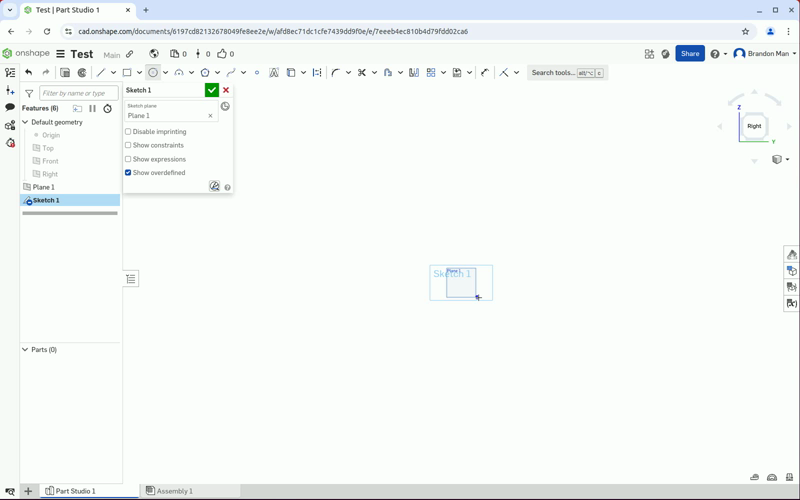
mouse_move(477, 297)
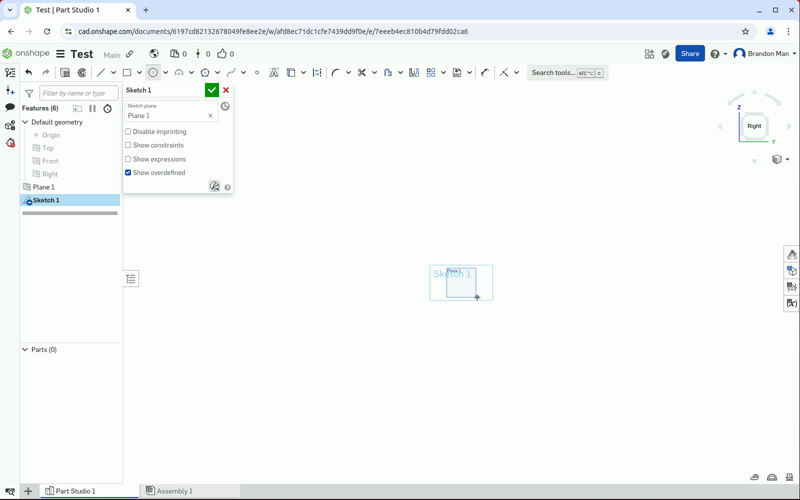
scroll(6)
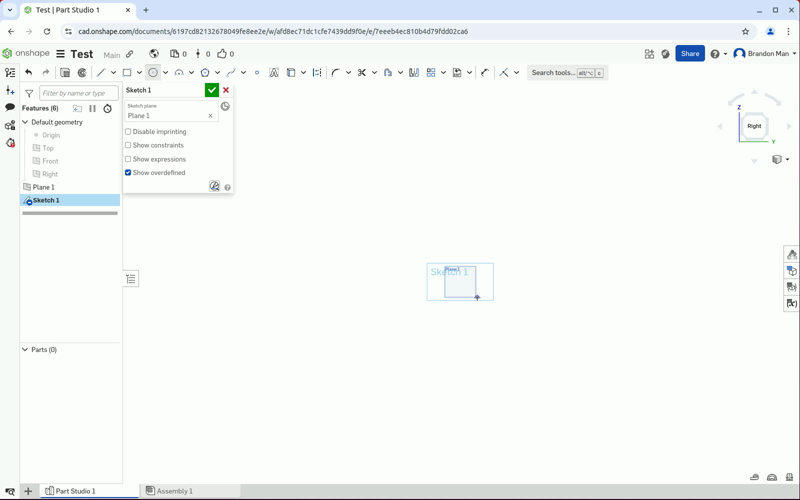
scroll(6)
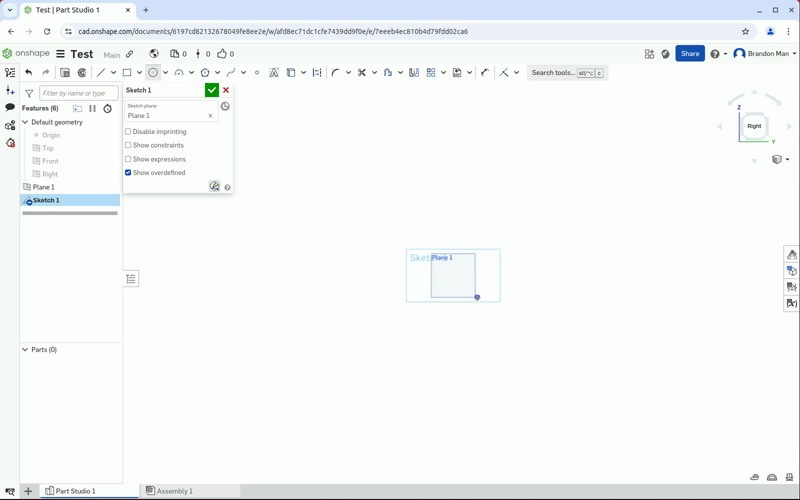
scroll(6)
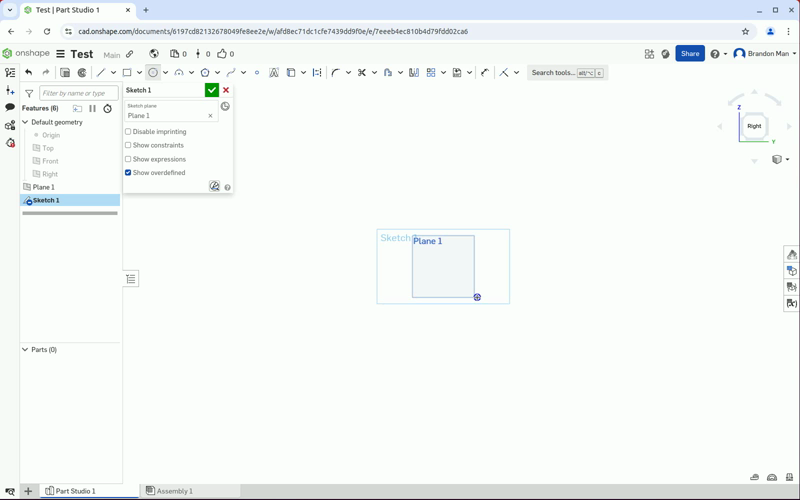
scroll(6)
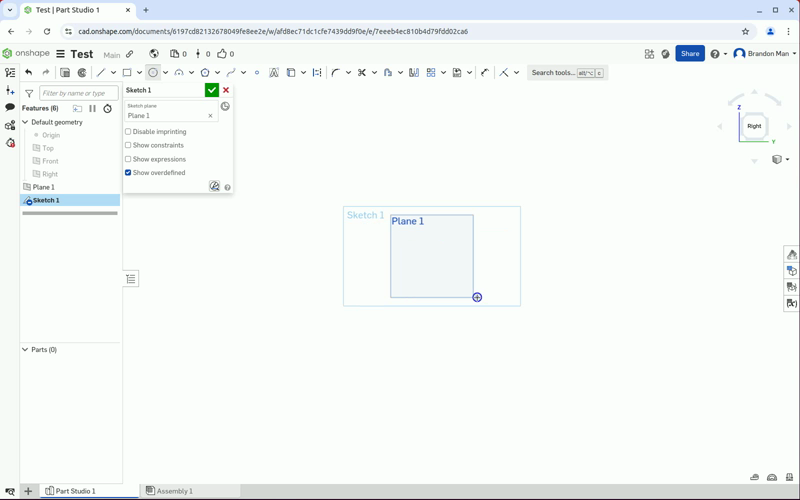
scroll(6)
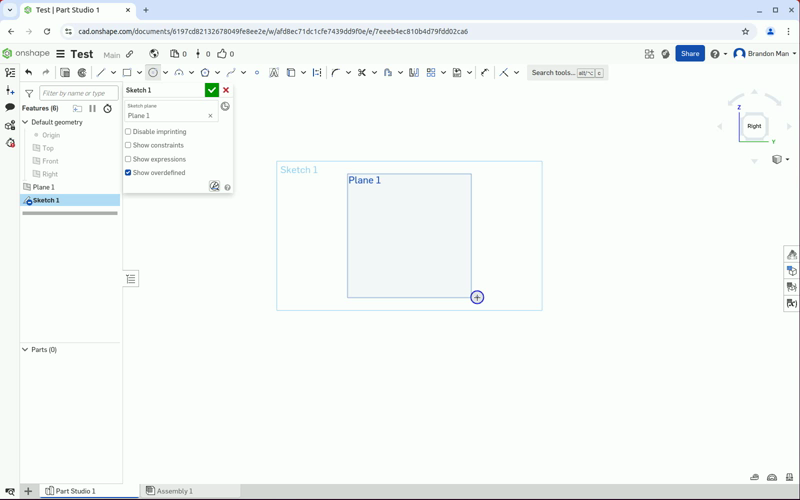
scroll(6)
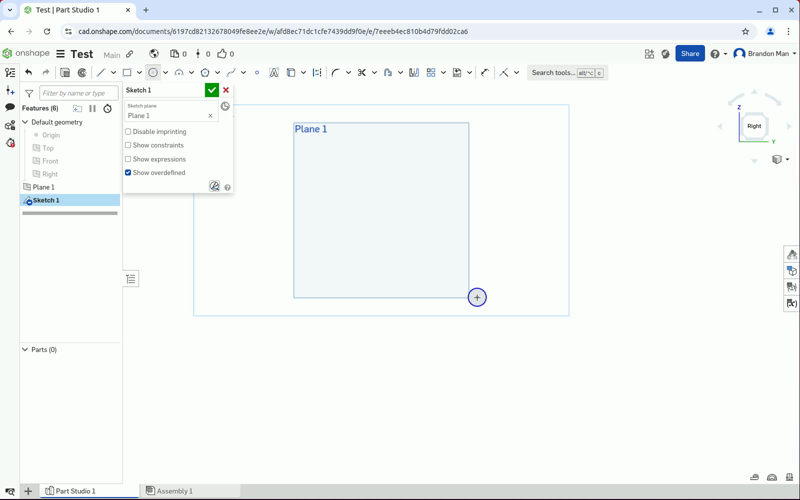
scroll(6)
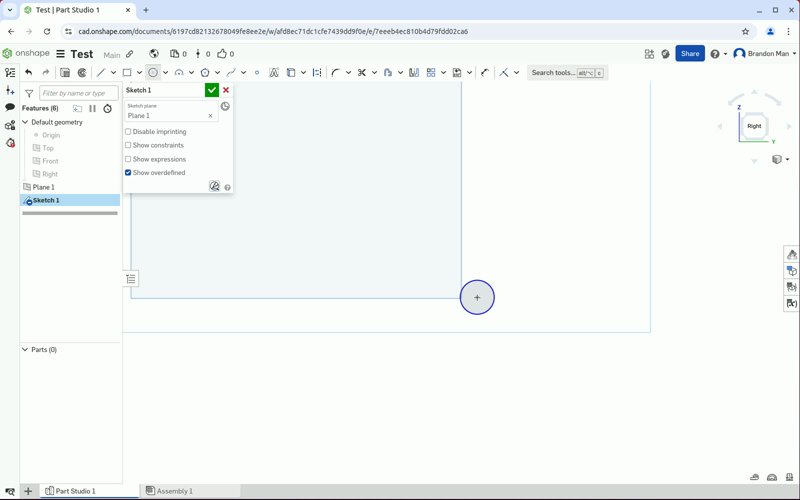
click(477, 297)
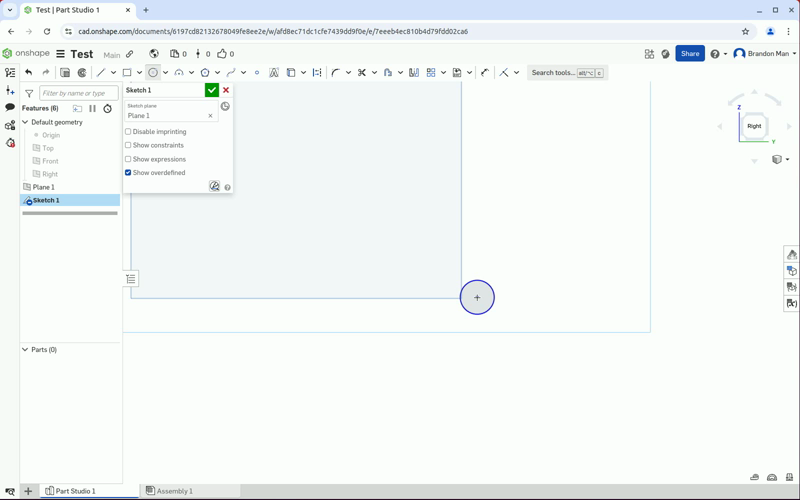
scroll(-6)
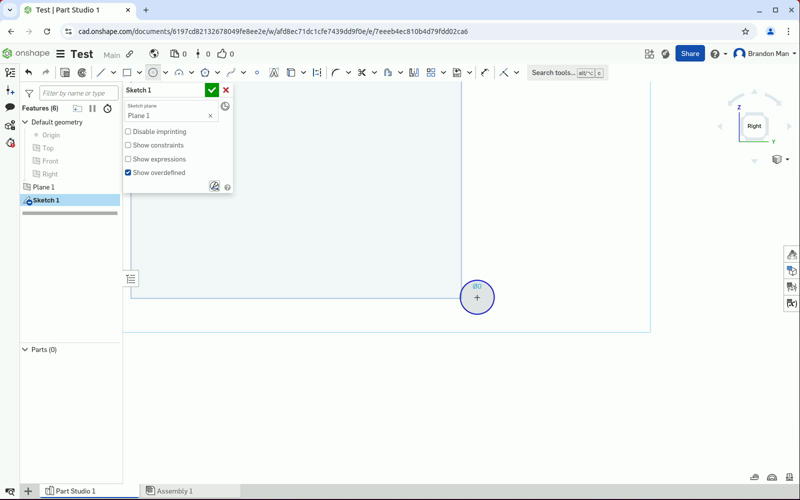
scroll(-6)
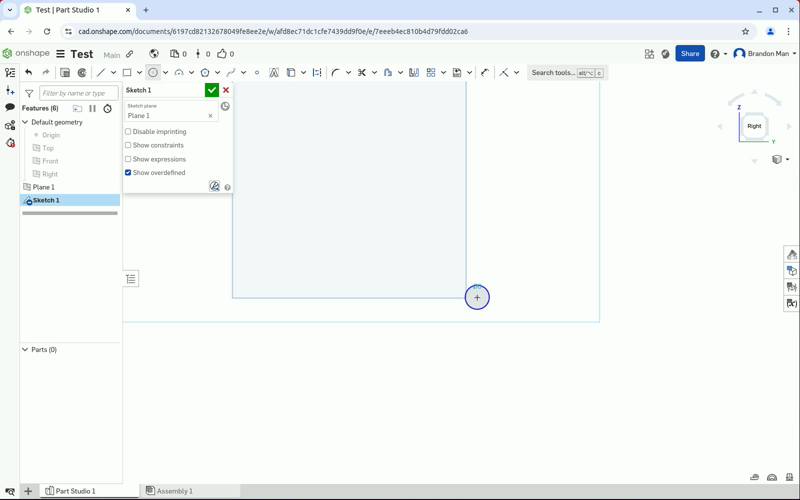
scroll(-6)
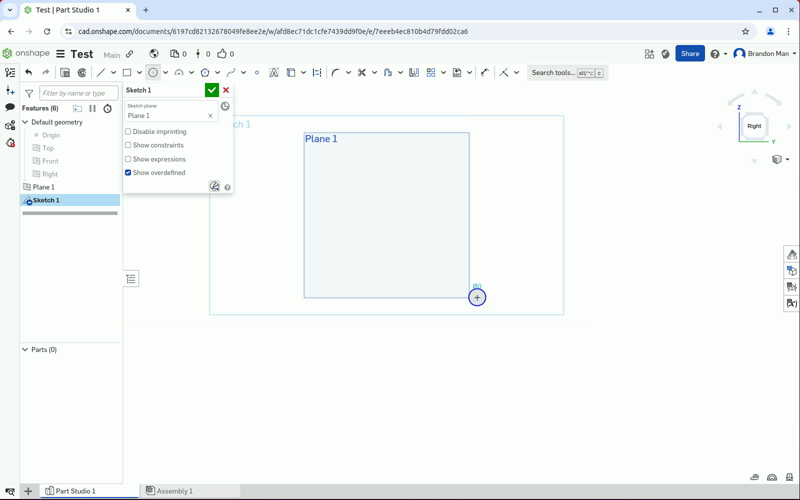
scroll(-6)
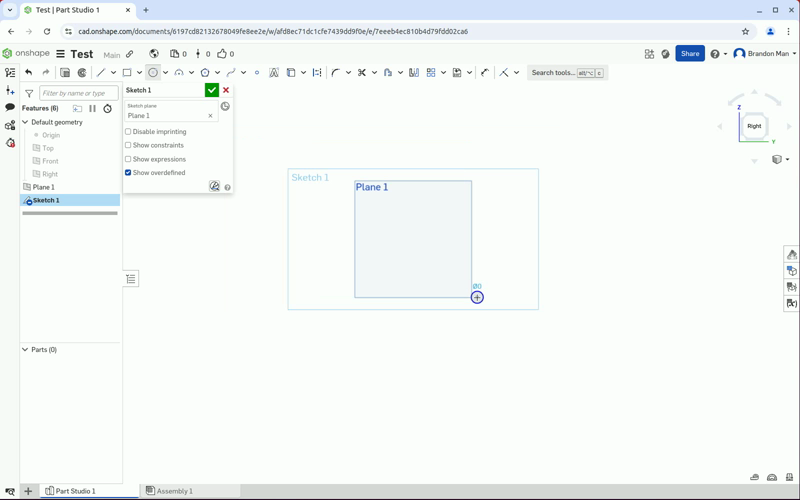
scroll(-6)
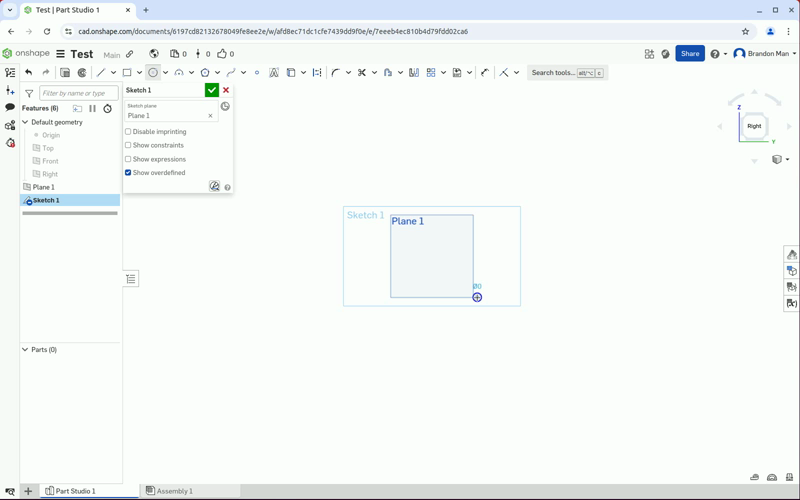
scroll(-6)
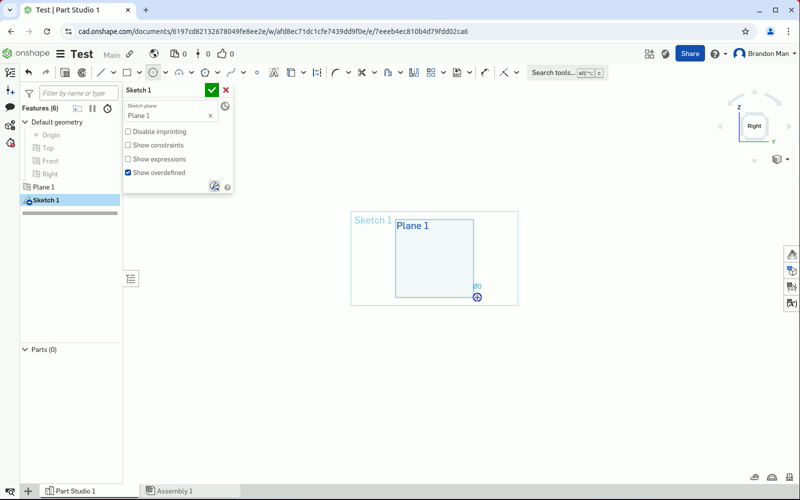
scroll(-6)
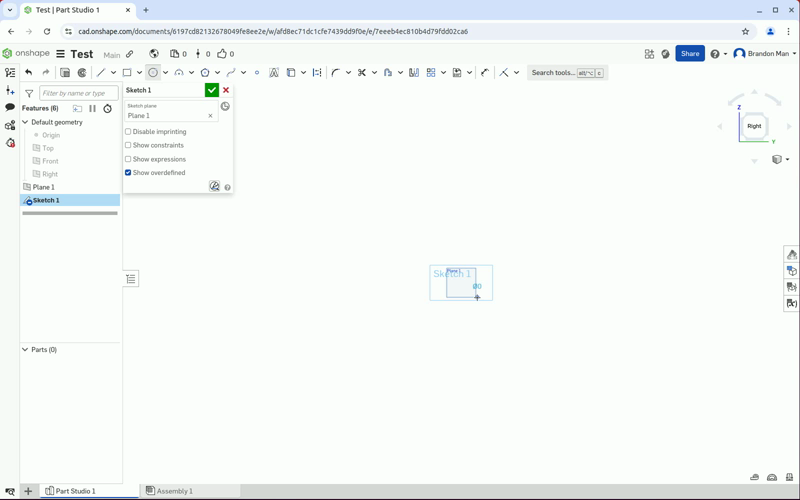
key_up(shift)
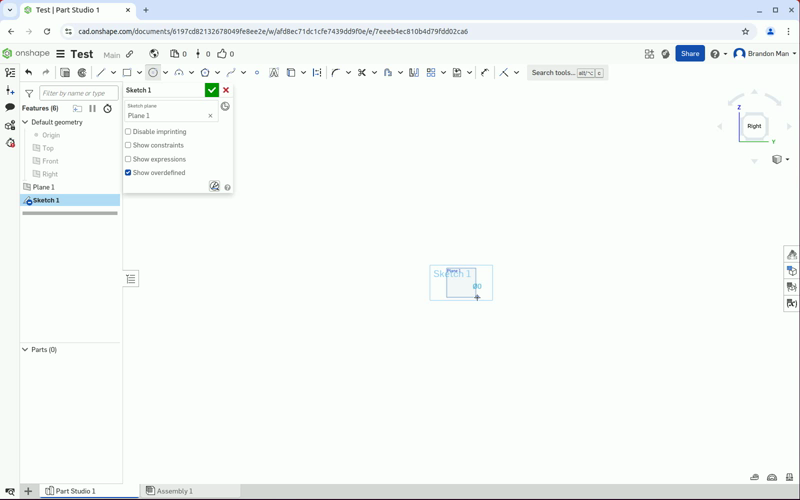
mouse_move(477, 297)
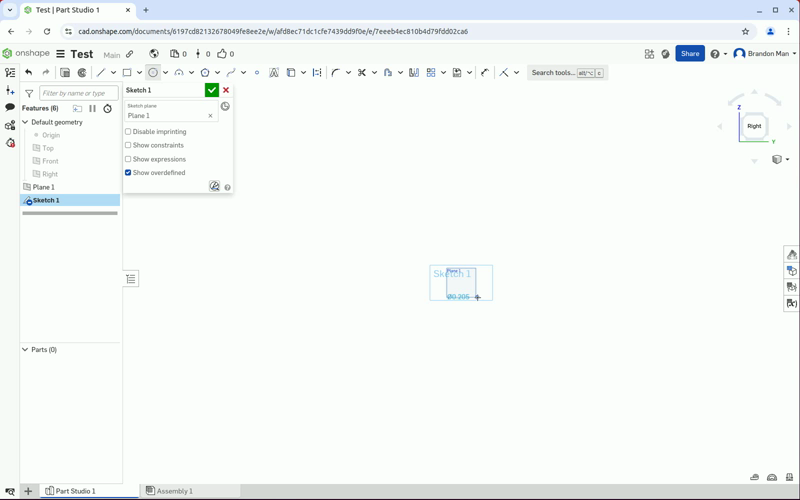
scroll(6)
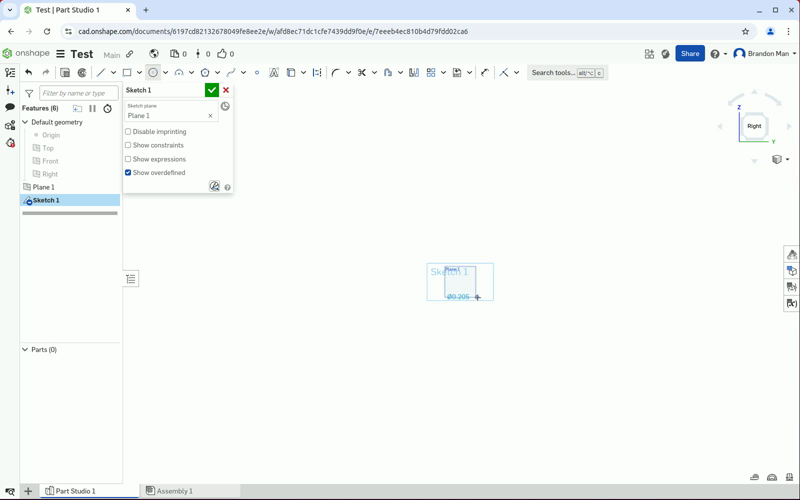
scroll(6)
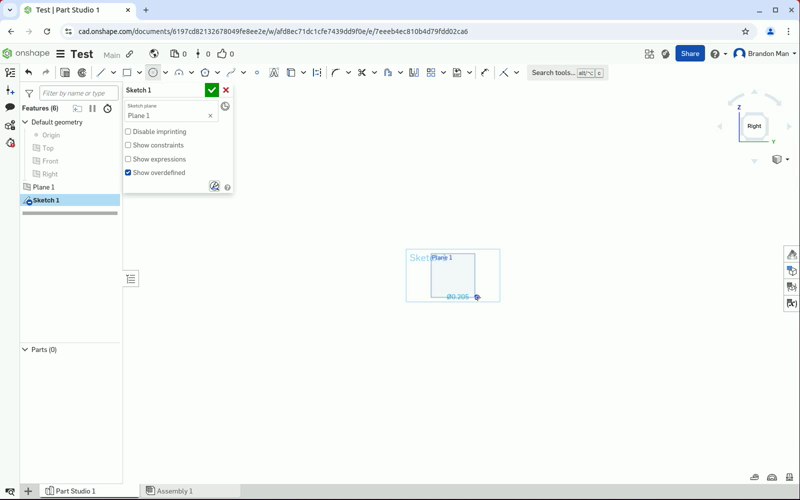
scroll(6)
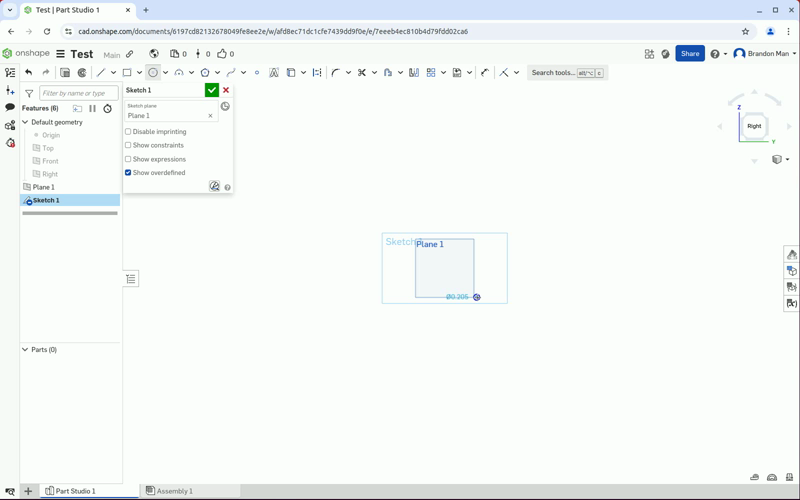
scroll(6)
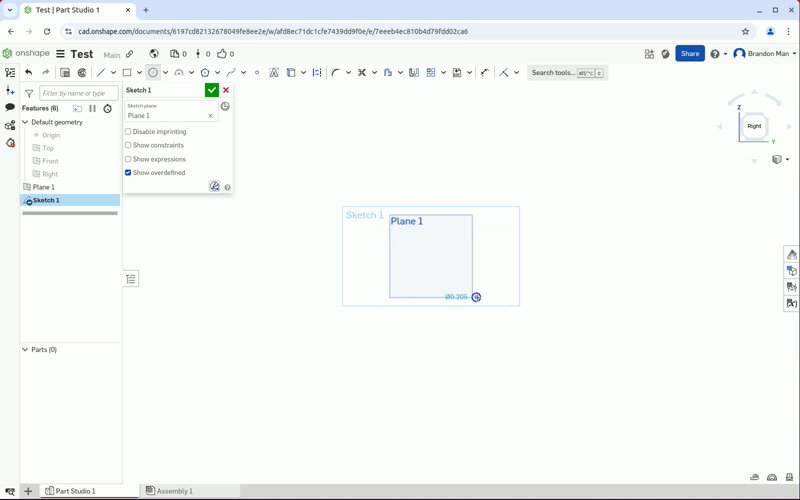
scroll(6)
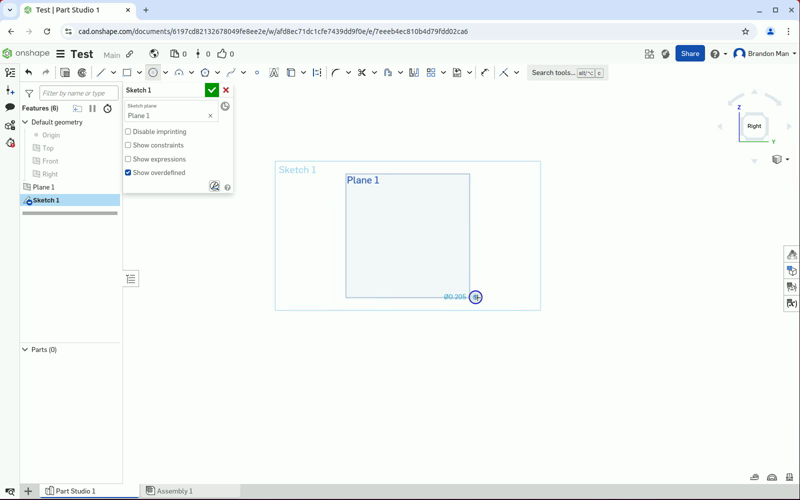
scroll(6)
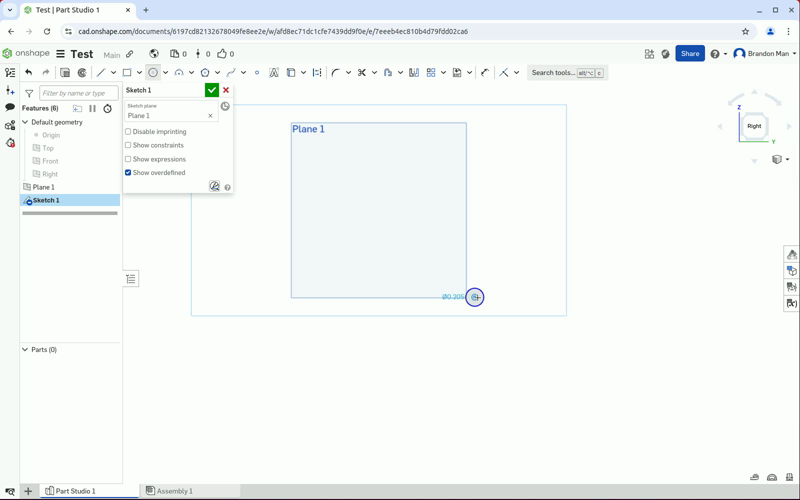
scroll(6)
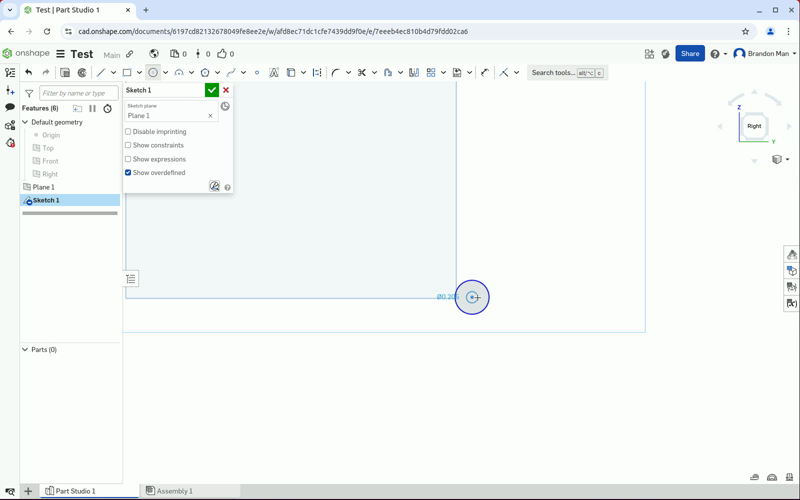
click(477, 297)
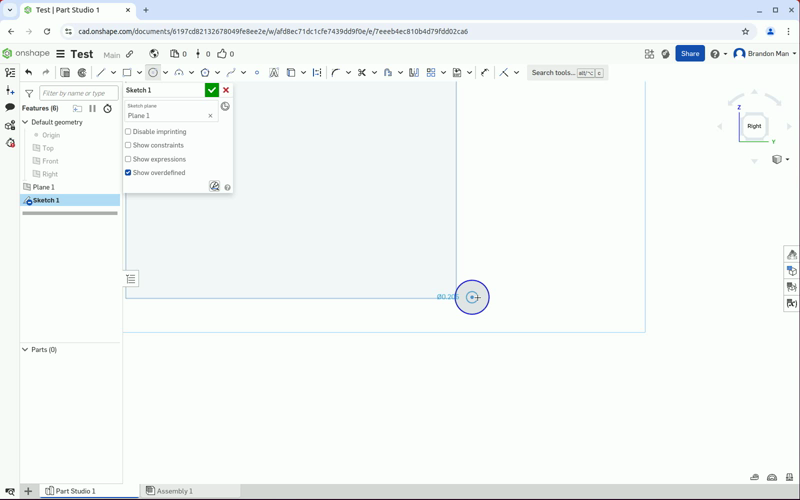
scroll(-6)
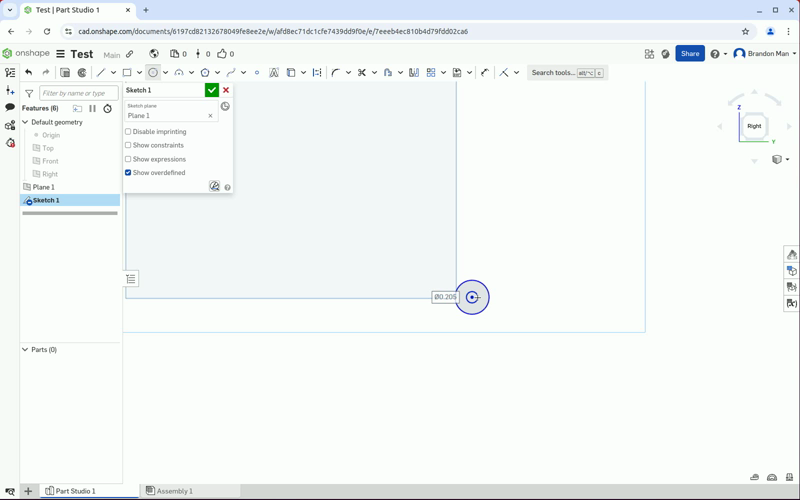
scroll(-6)
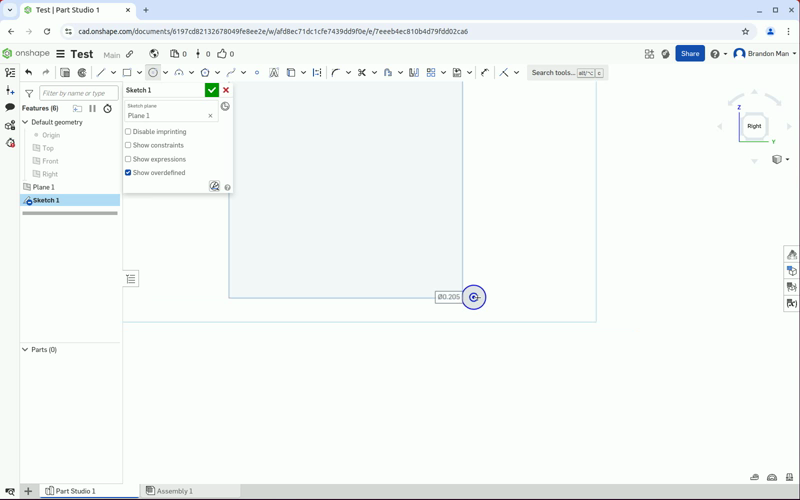
scroll(-6)
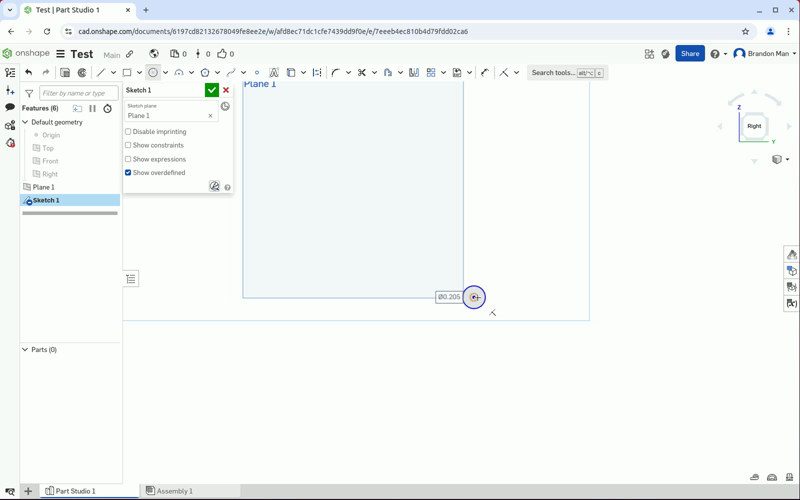
scroll(-6)
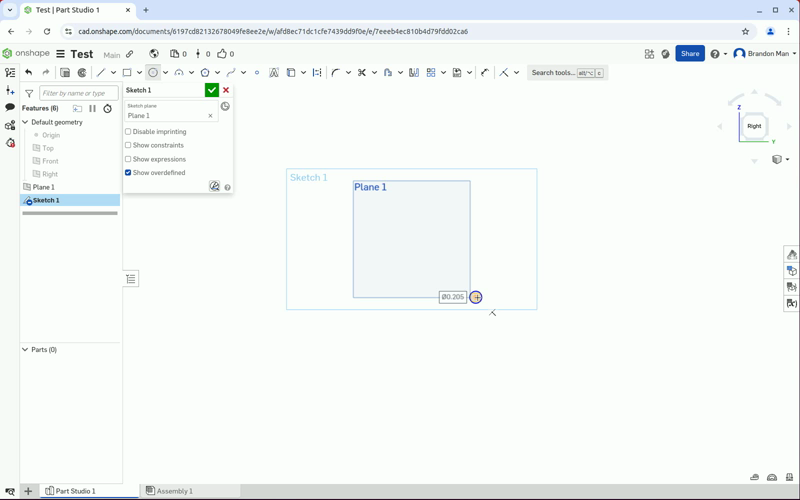
scroll(-6)
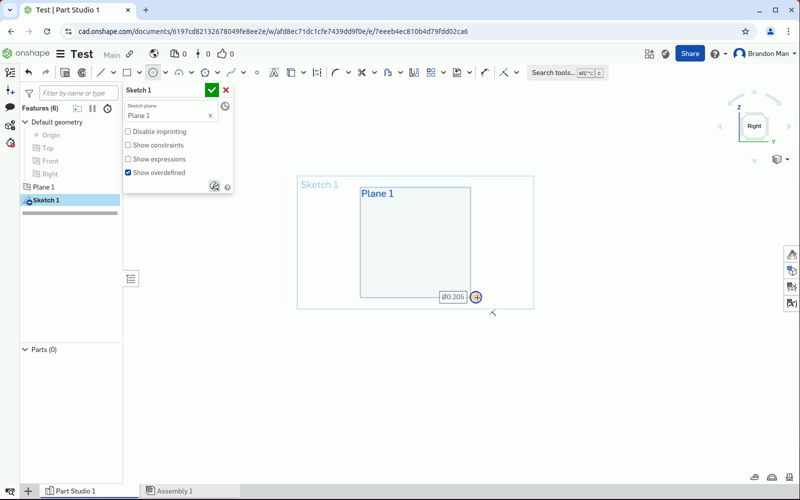
scroll(-6)
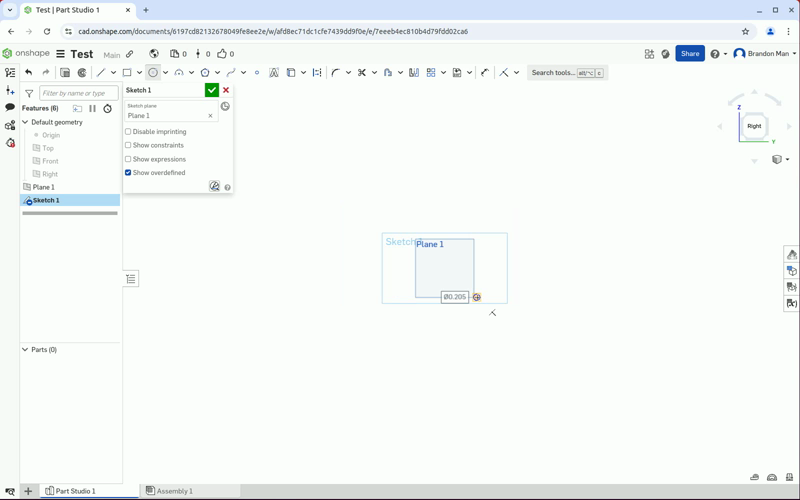
scroll(-6)
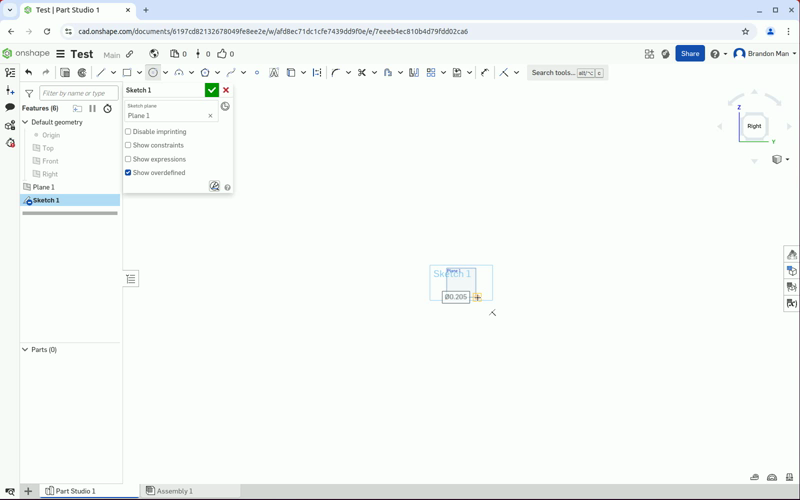
key(esc)
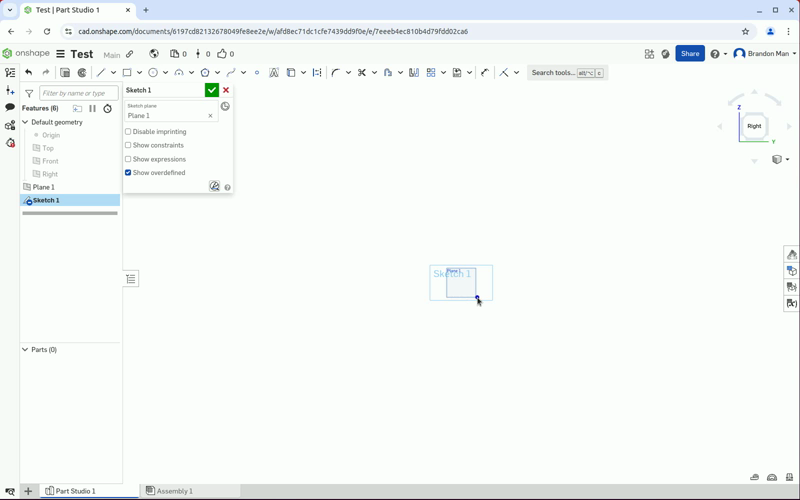
mouse_move(477, 295)
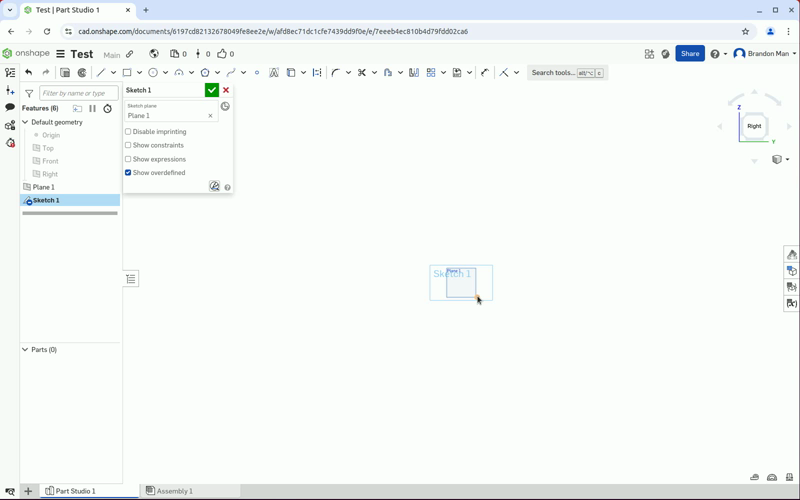
scroll(6)
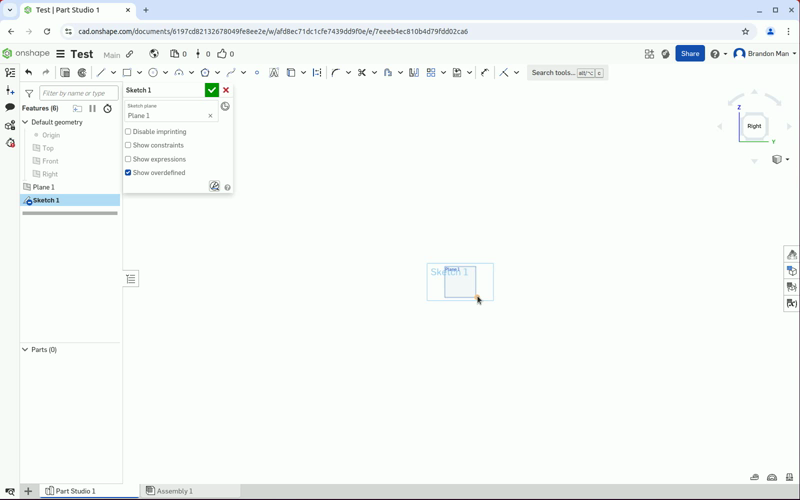
scroll(6)
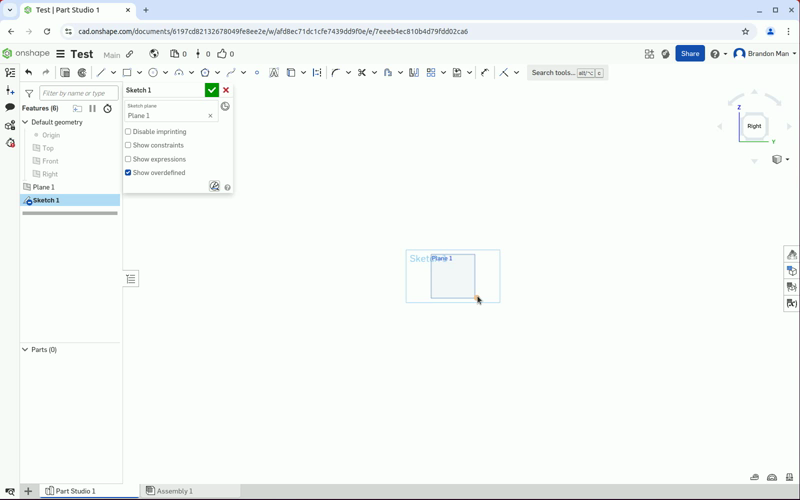
scroll(6)
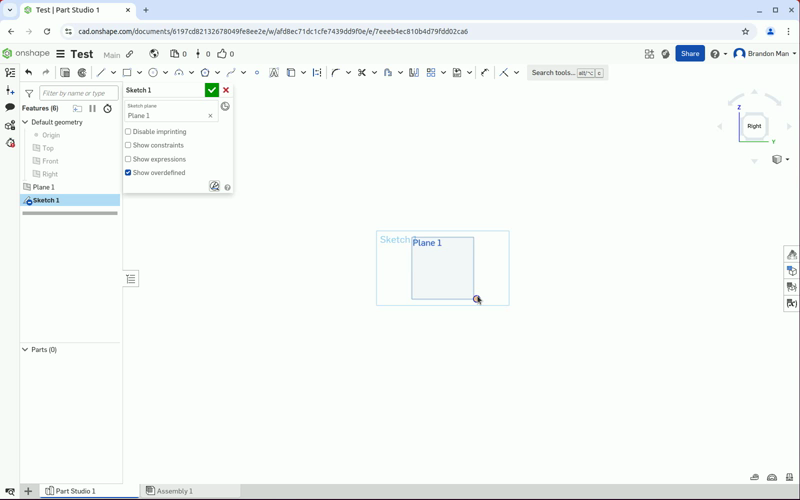
scroll(6)
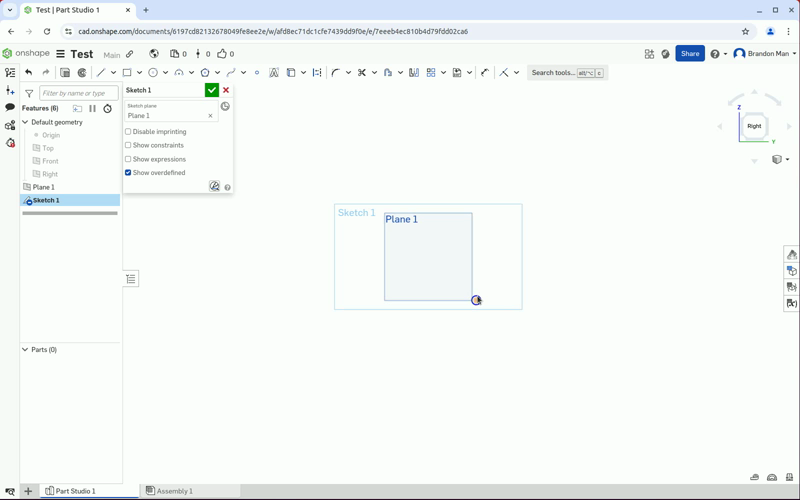
scroll(6)
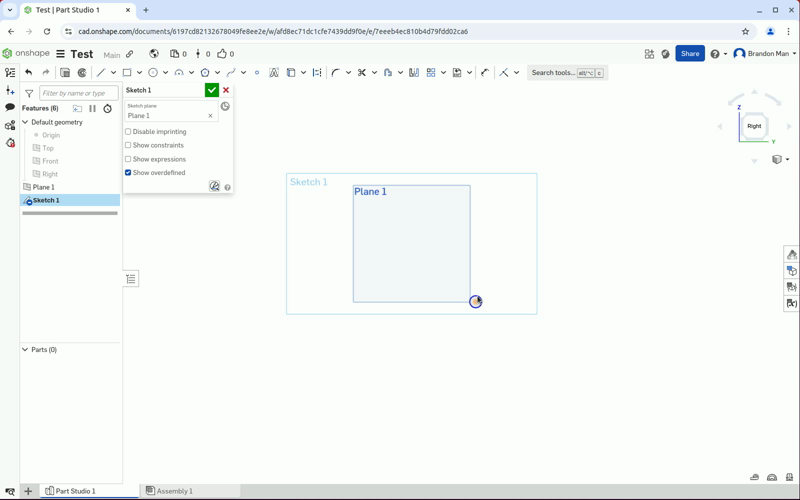
scroll(6)
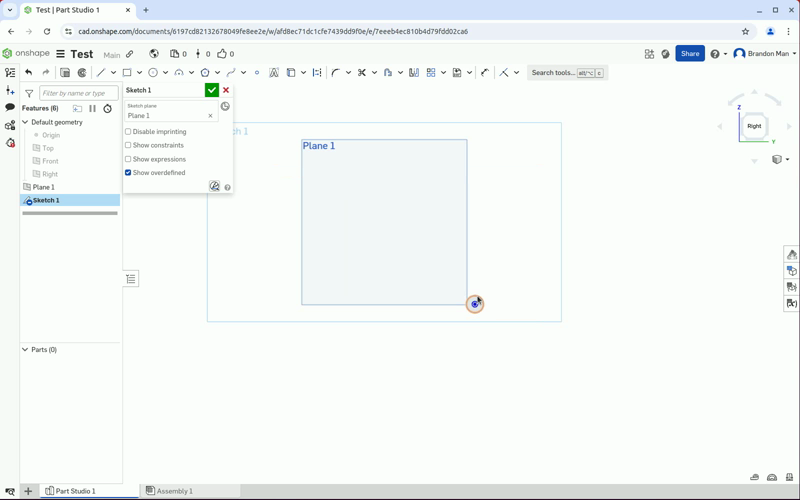
scroll(6)
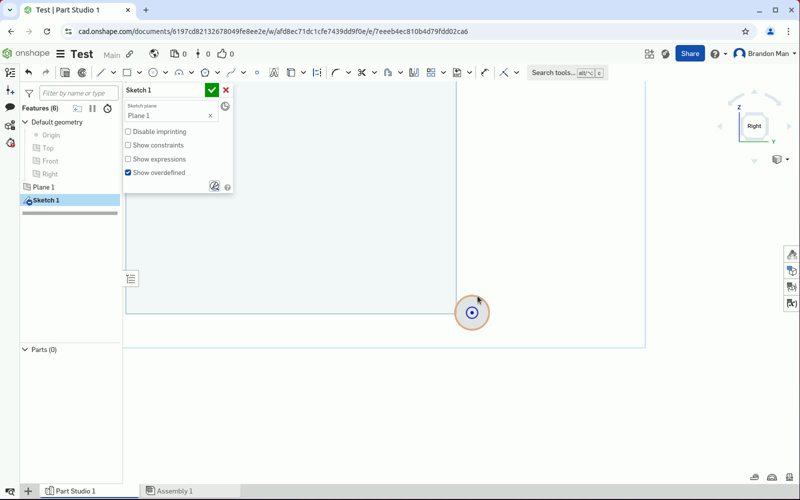
click(477, 295)
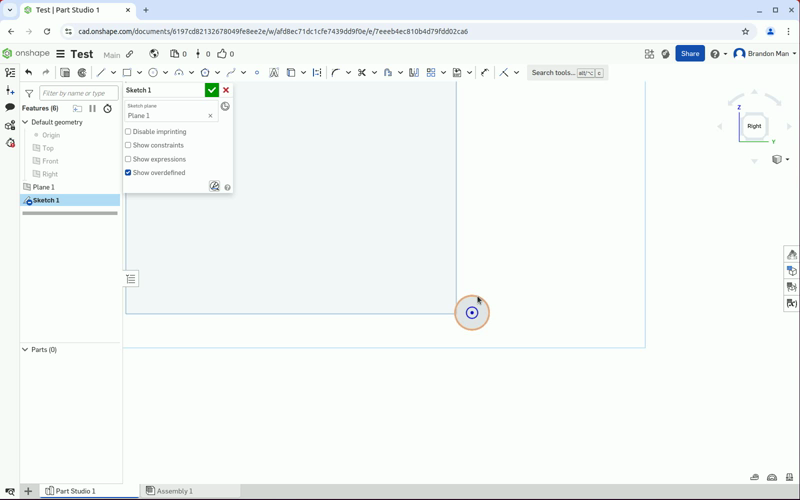
scroll(-6)
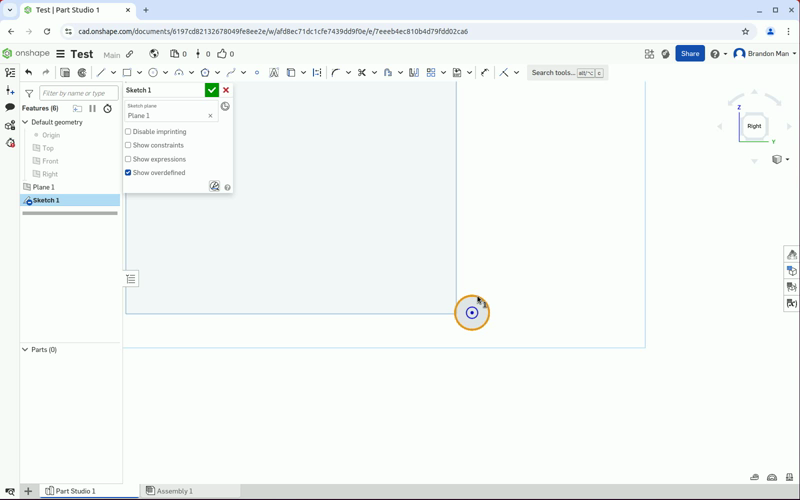
scroll(-6)
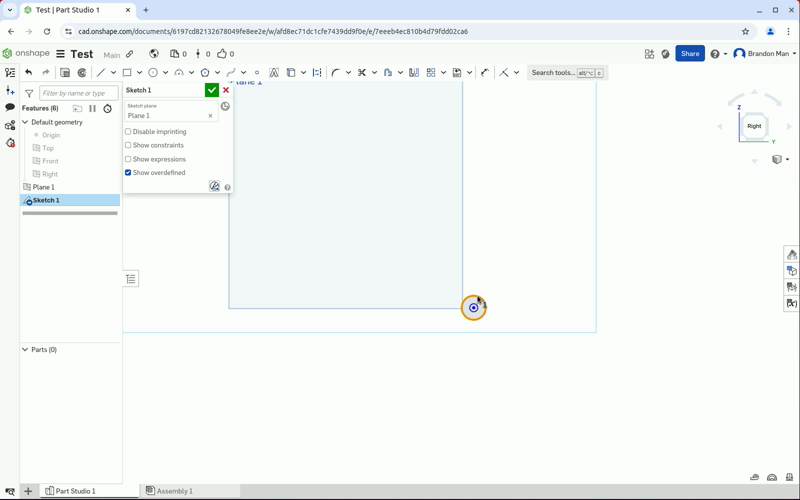
scroll(-6)
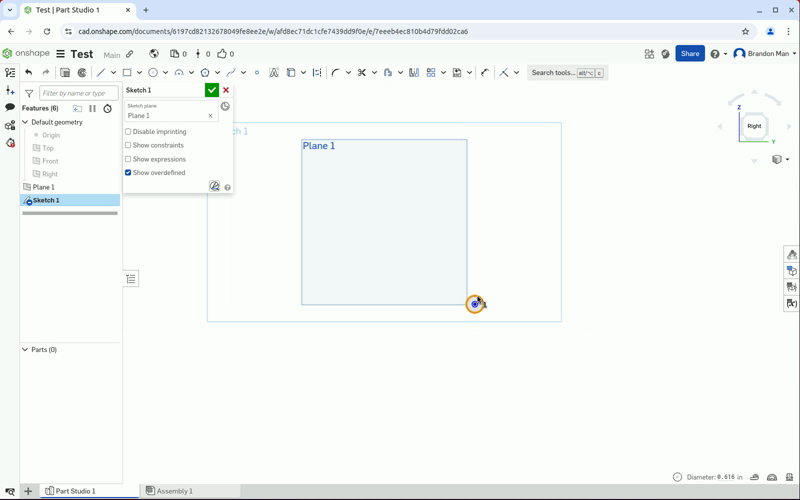
scroll(-6)
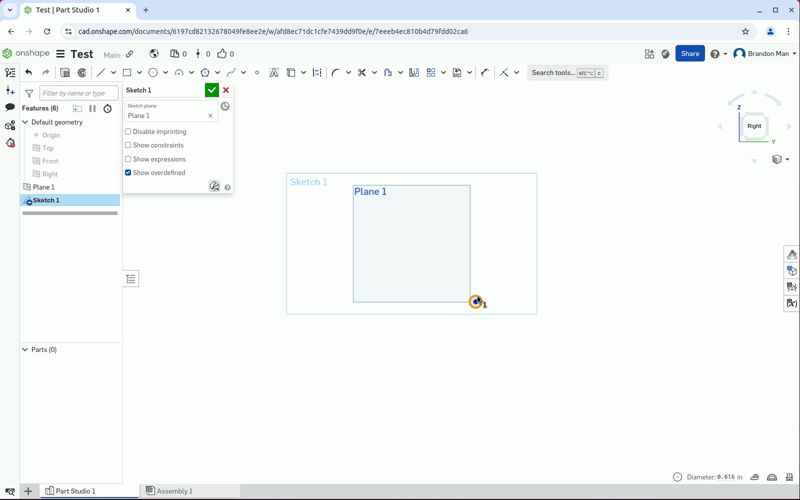
scroll(-6)
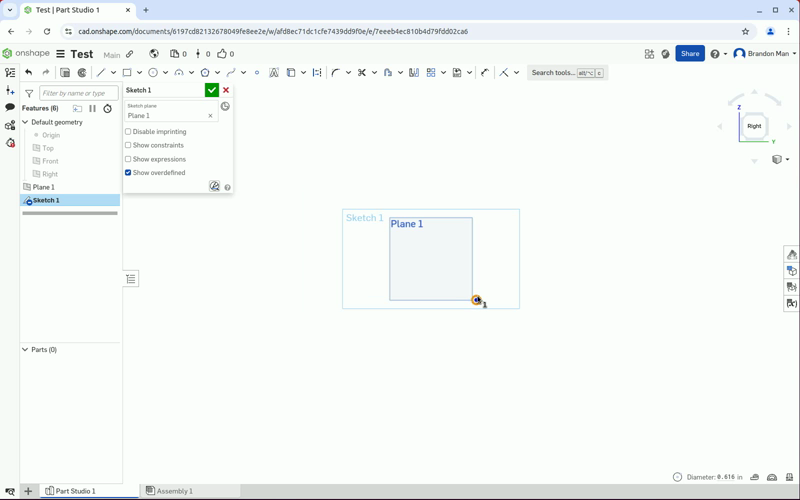
scroll(-6)
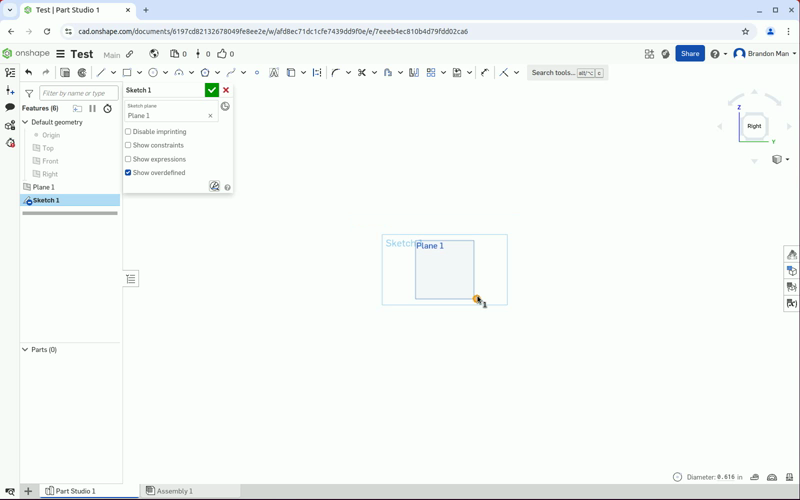
scroll(-6)
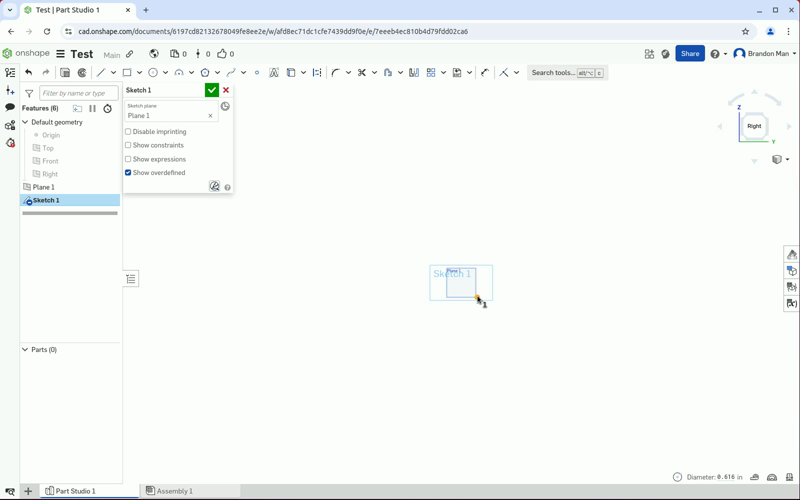
mouse_move(73, 352)
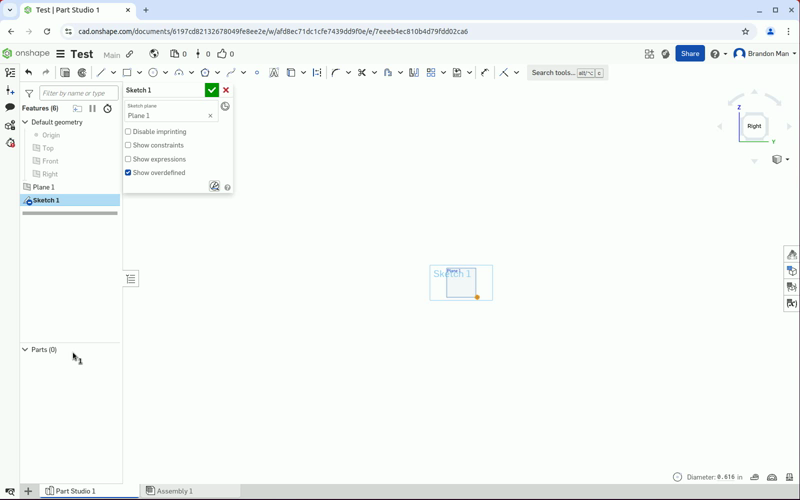
key(shift+y)
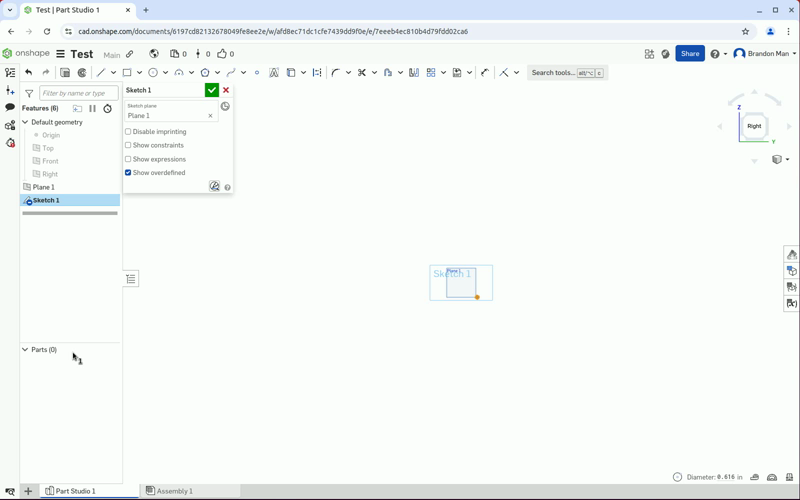
key(shift+e)
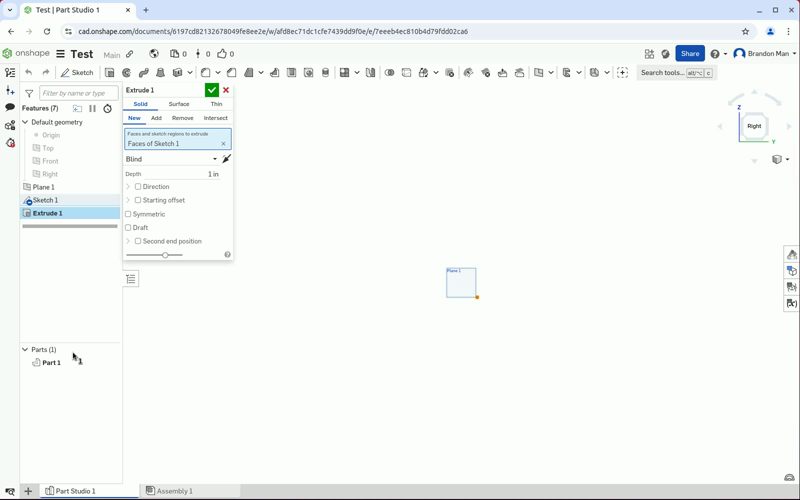
mouse_move(143, 106)
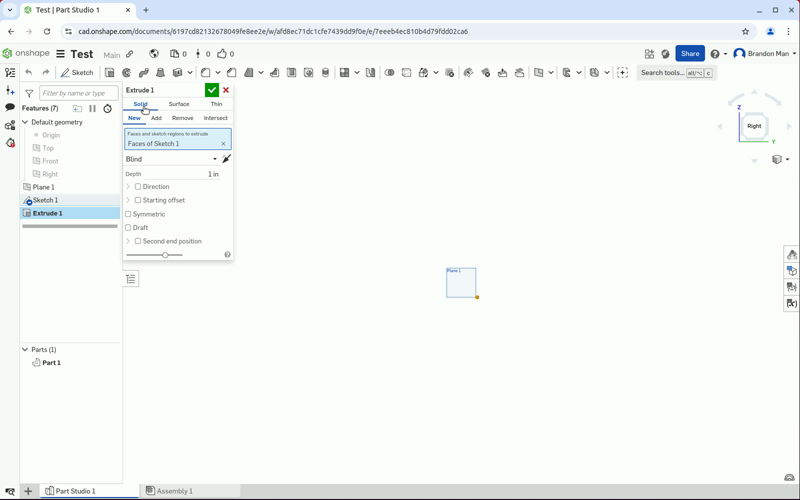
click(143, 106)
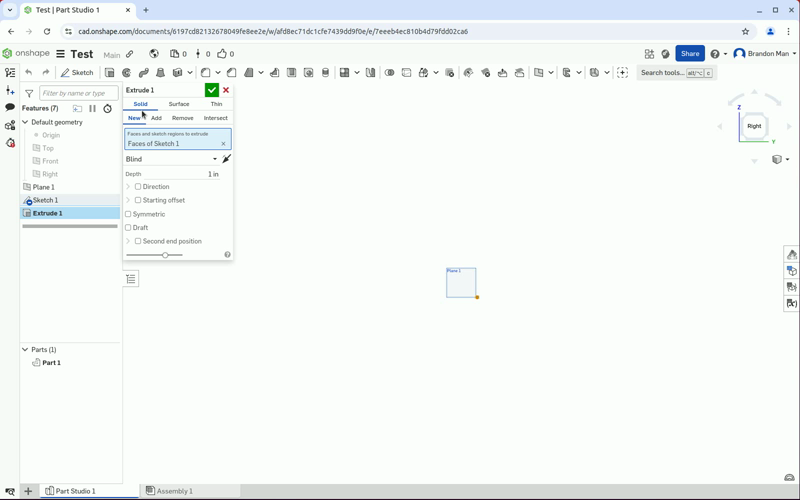
mouse_move(137, 120)
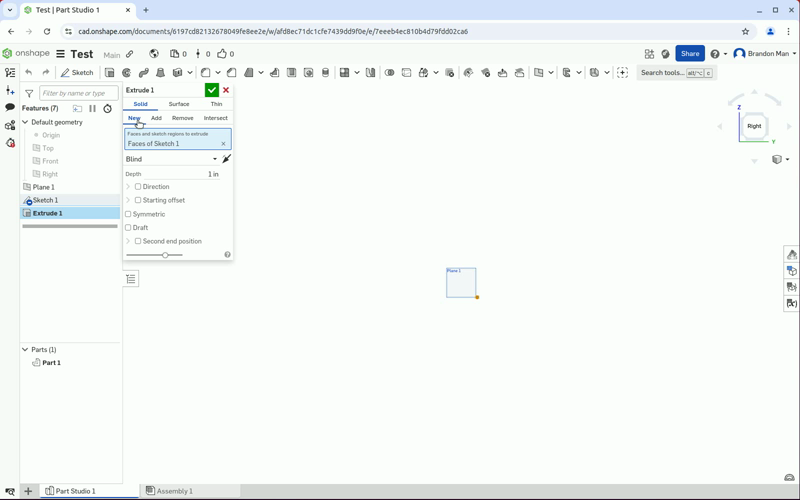
click(137, 120)
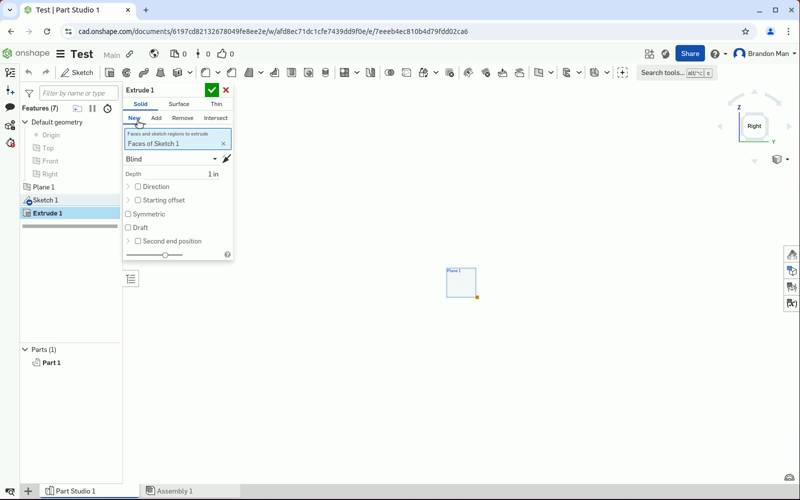
key(tab, 4)
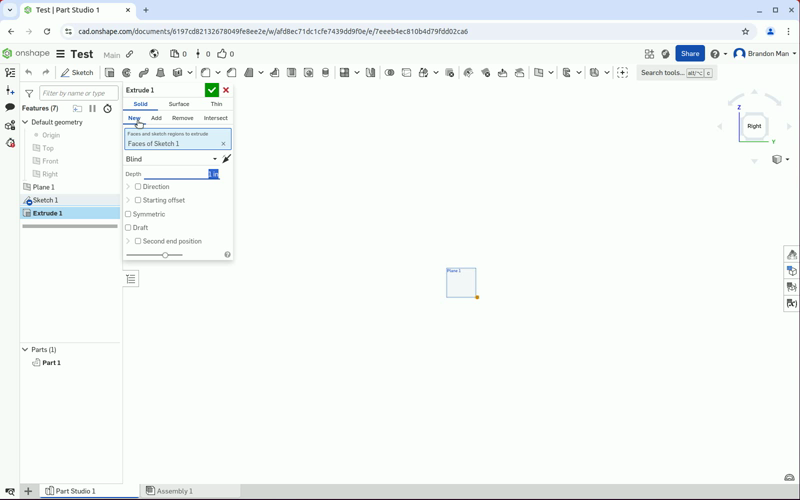
text(-1.204)
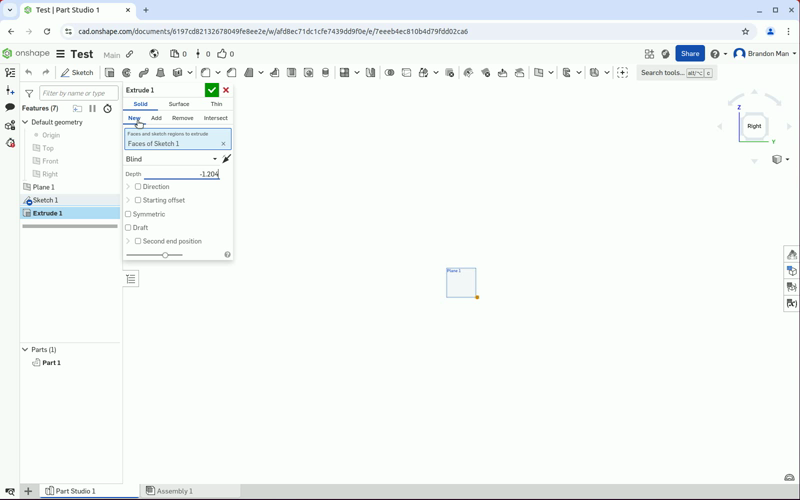
key(enter)
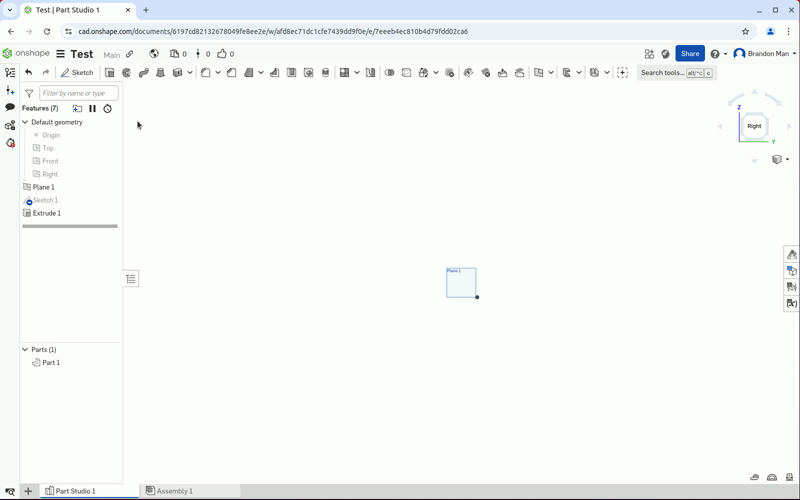
key(shift+h)
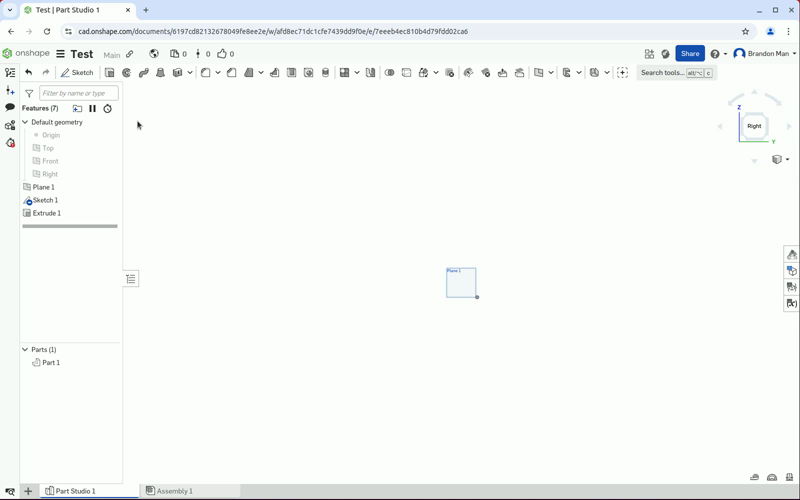
key(shift+h)
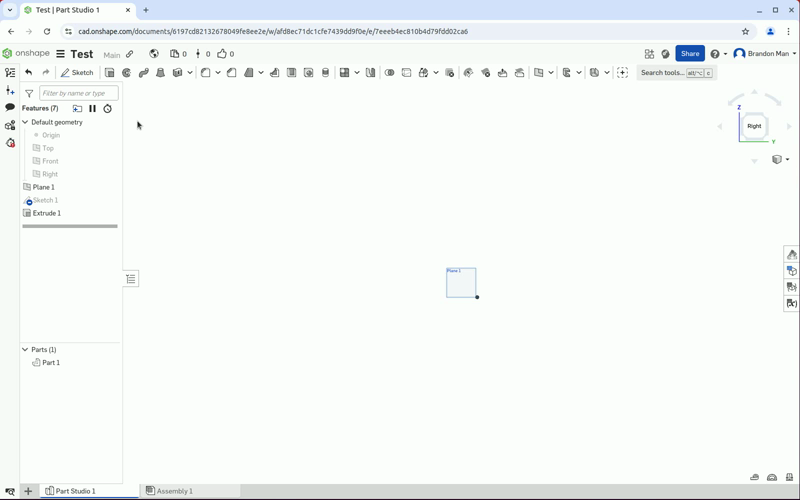
mouse_move(73, 189)
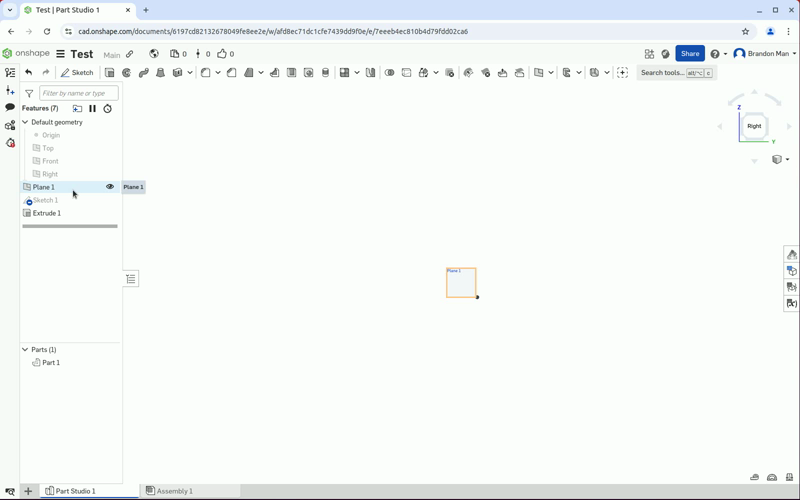
click(73, 189)
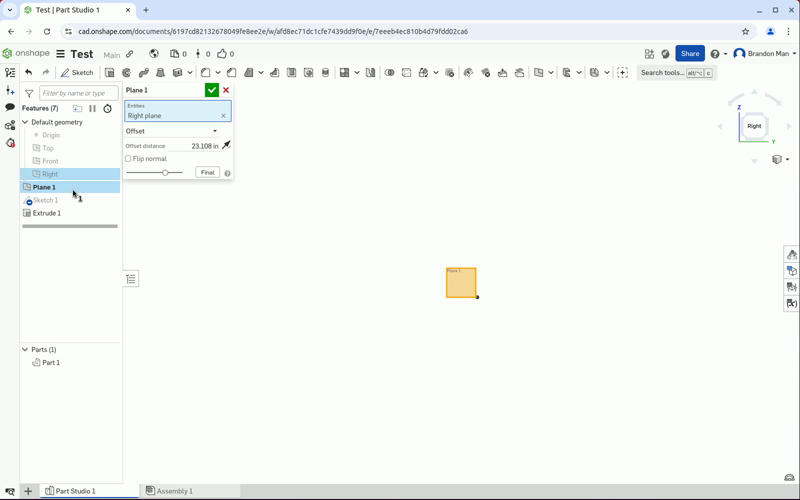
mouse_move(229, 92)
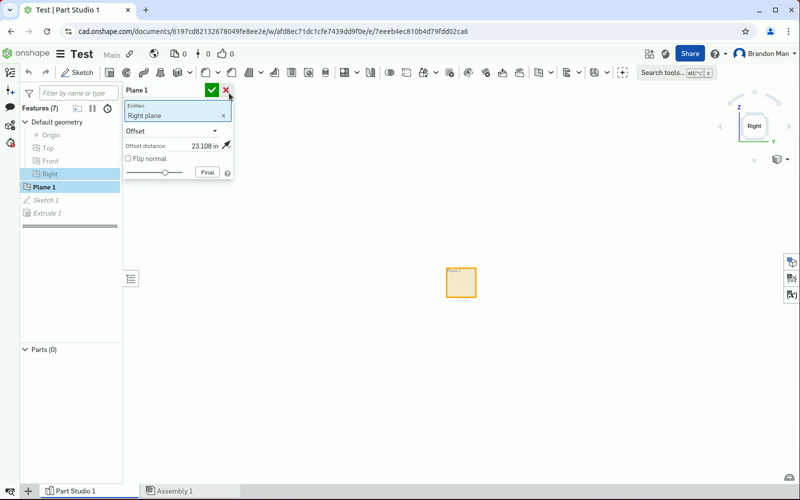
click(229, 92)
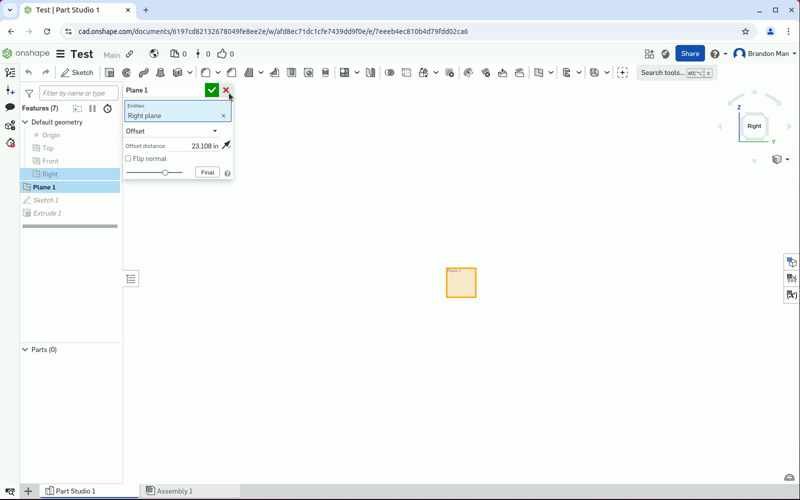
key(shift+s)
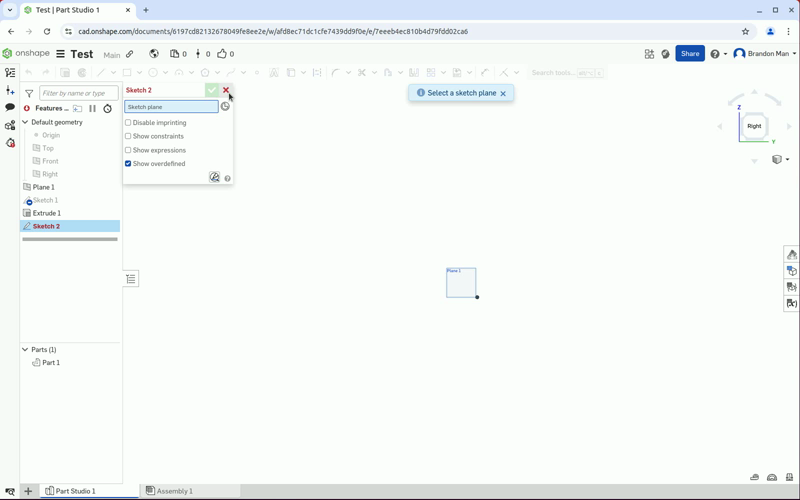
mouse_move(73, 189)
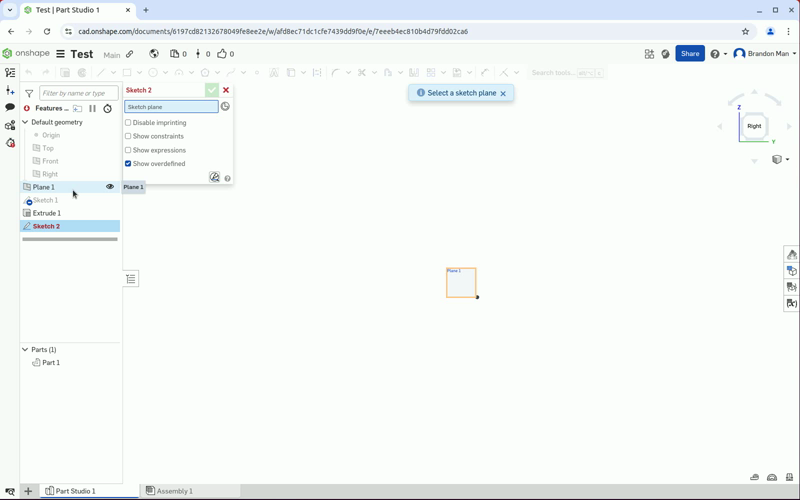
click(73, 189)
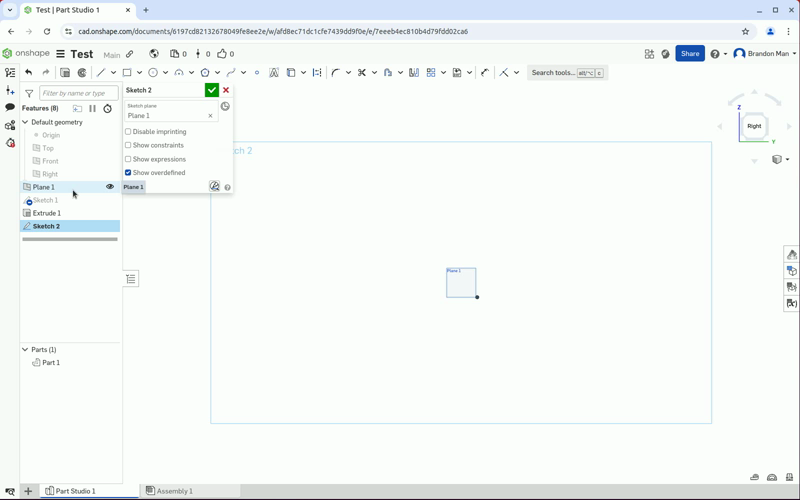
mouse_move(73, 352)
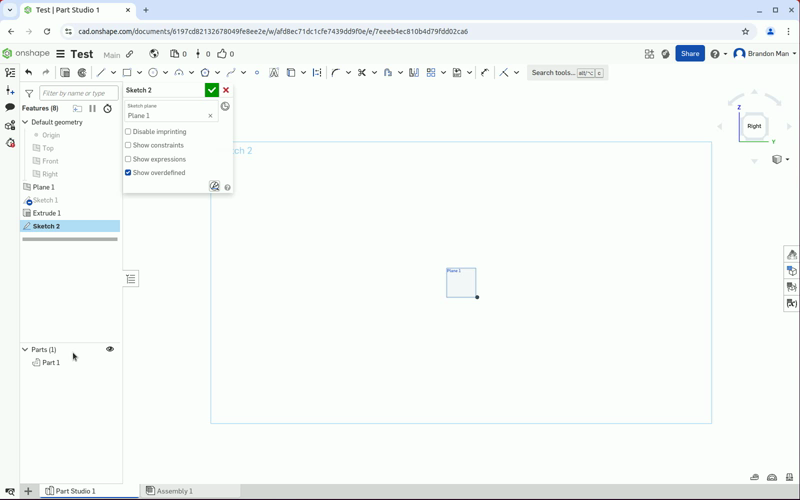
key(y)
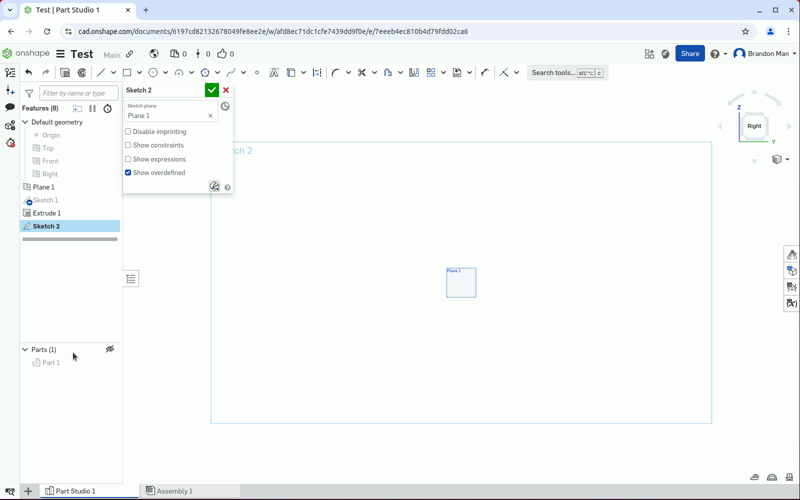
key(l)
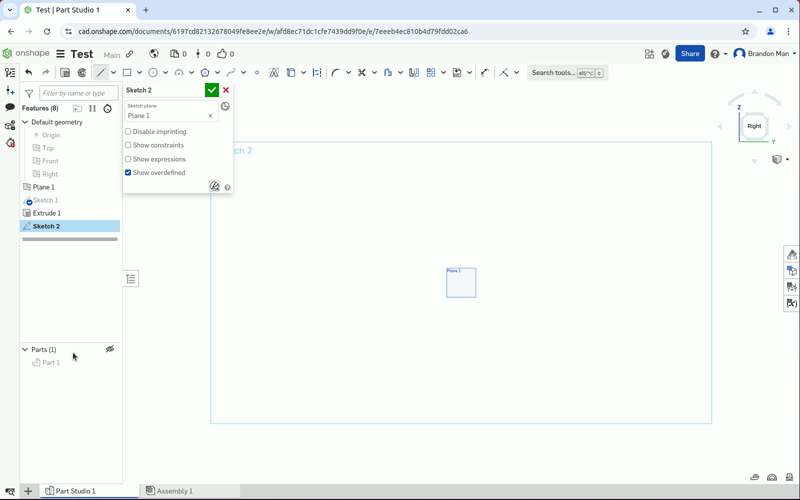
key_down(shift)
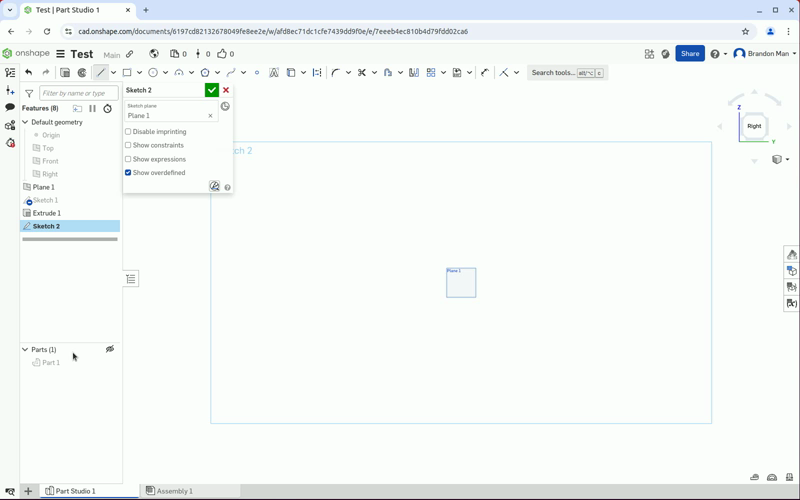
mouse_move(474, 298)
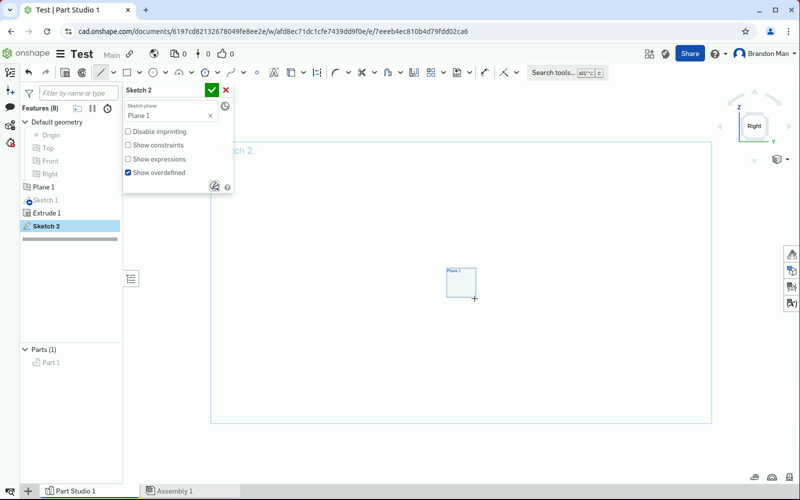
click(474, 298)
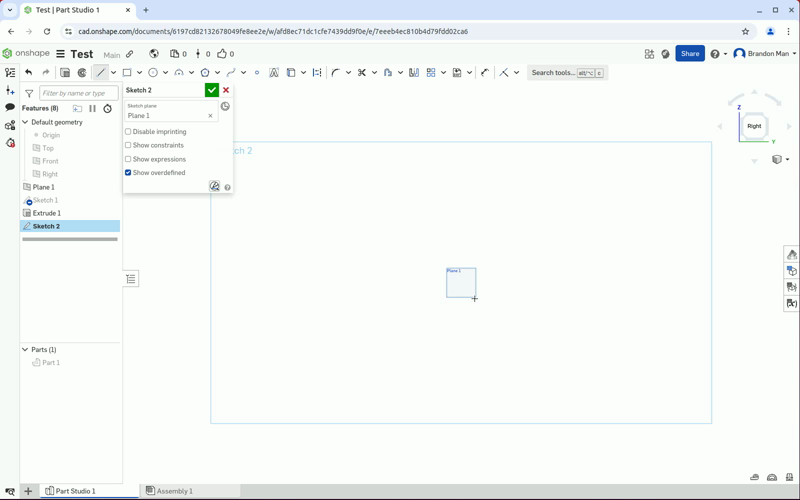
key_up(shift)
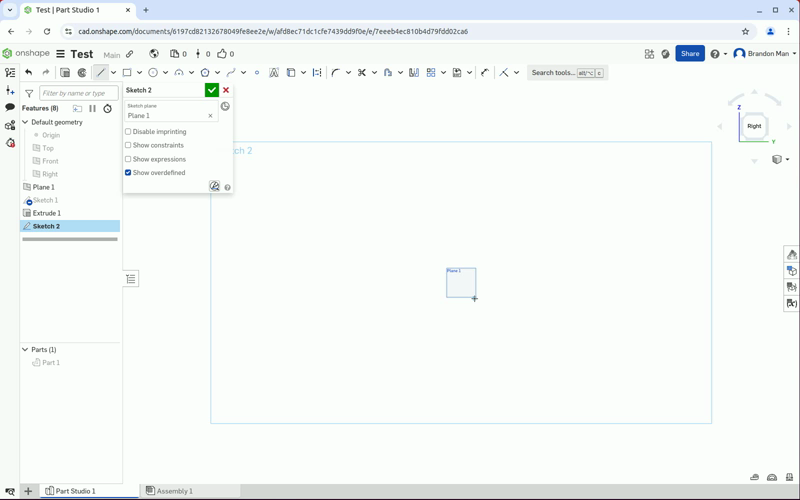
key_down(shift)
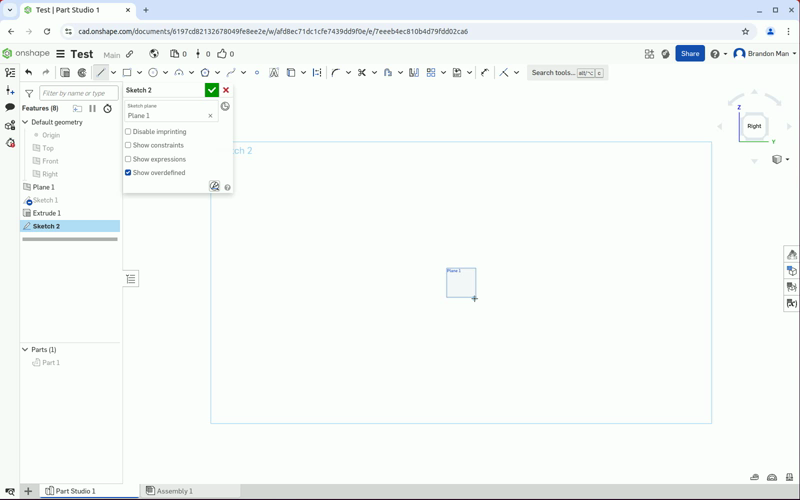
mouse_move(504, 298)
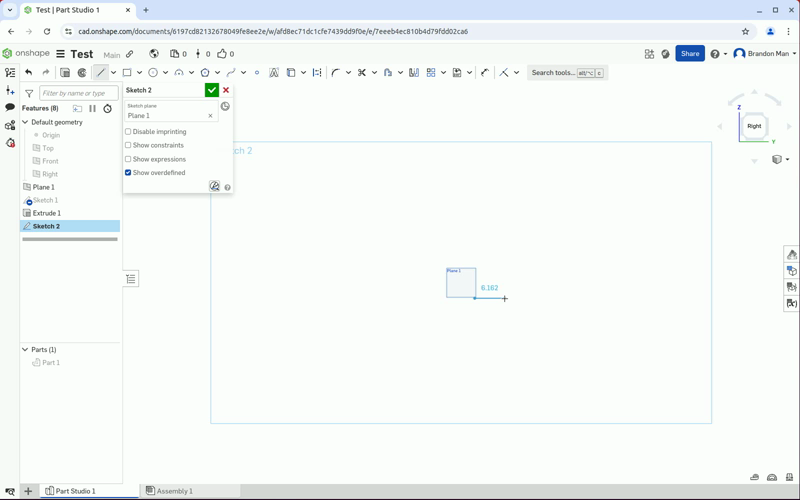
mouse_move(479, 298)
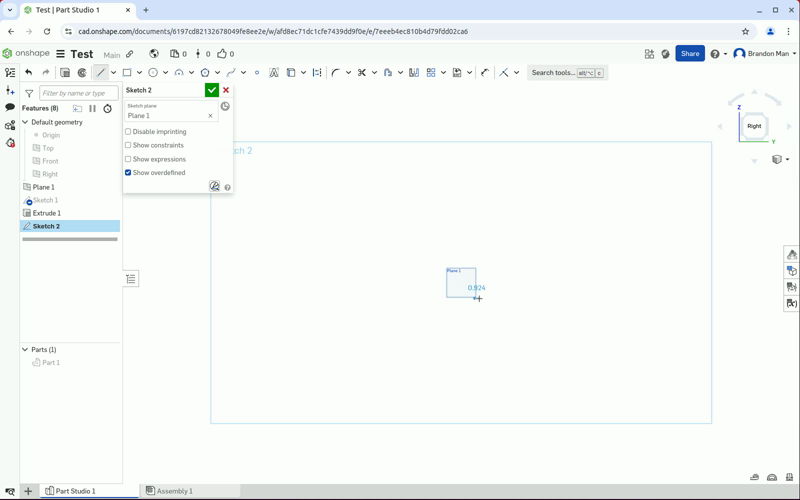
scroll(6)
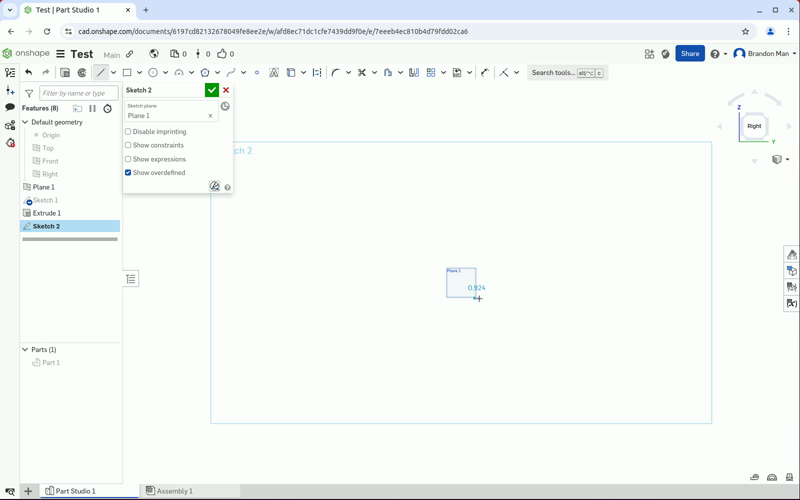
scroll(6)
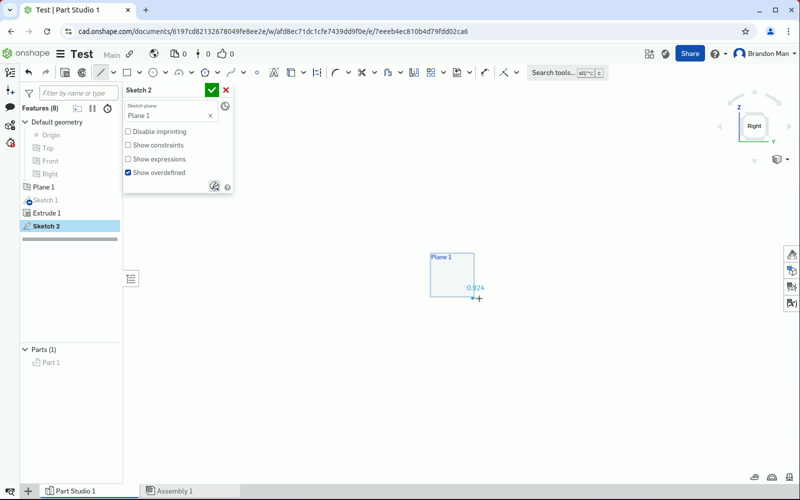
scroll(6)
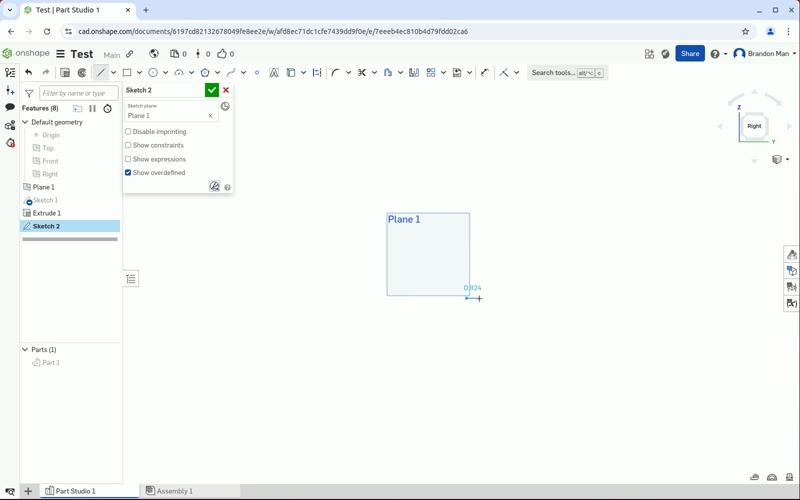
scroll(6)
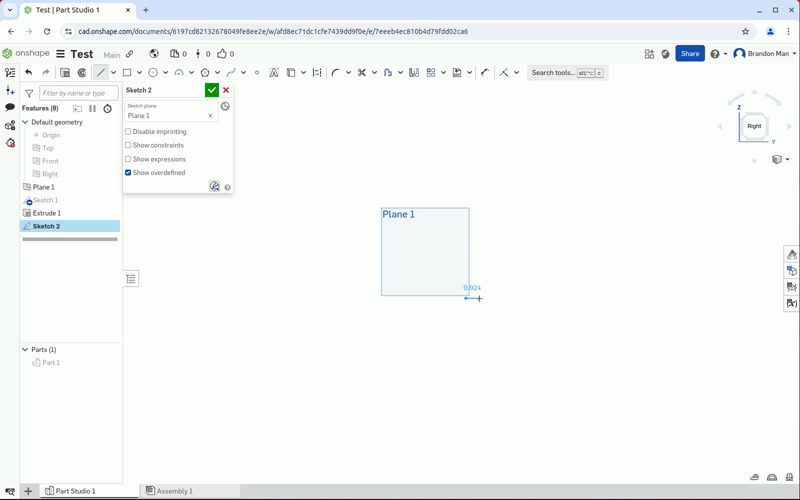
scroll(6)
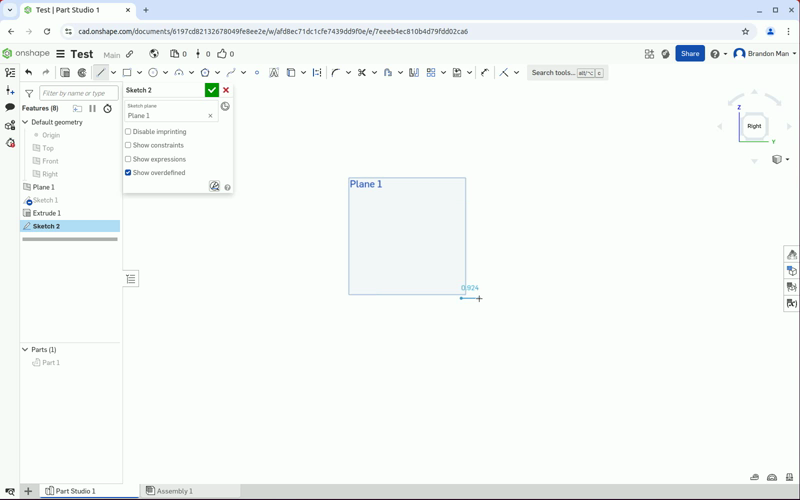
scroll(6)
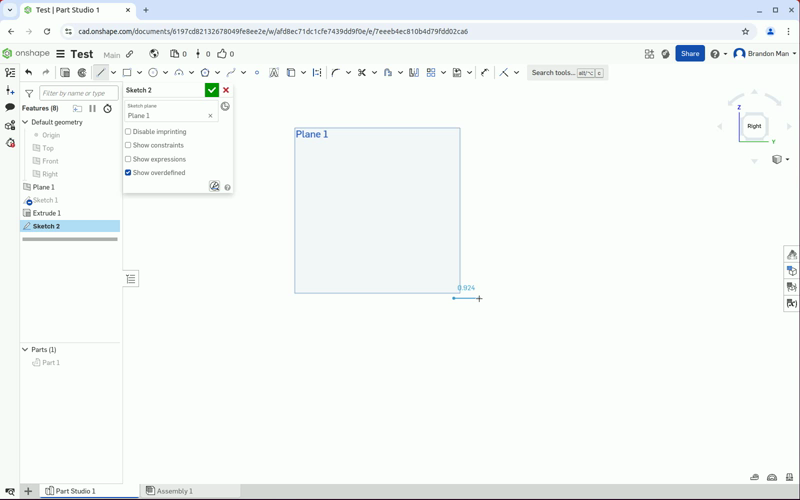
scroll(6)
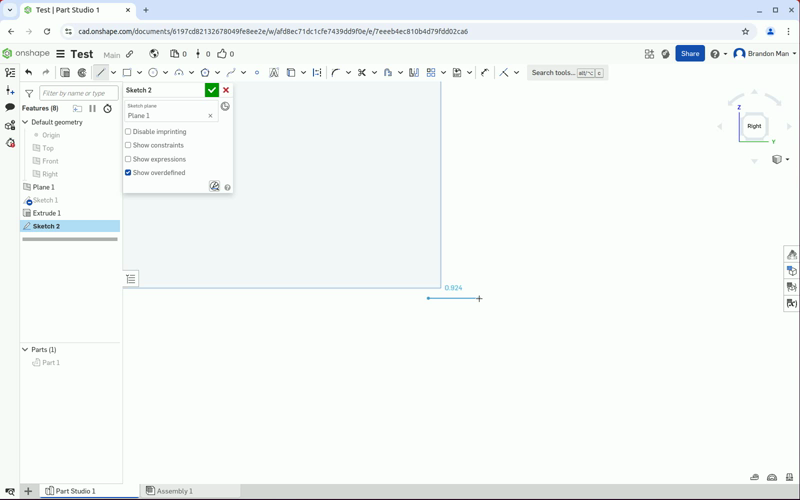
click(479, 298)
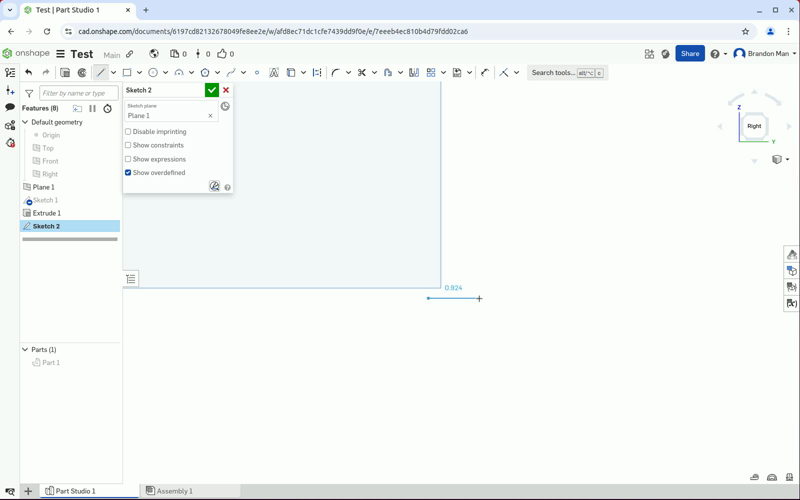
scroll(-6)
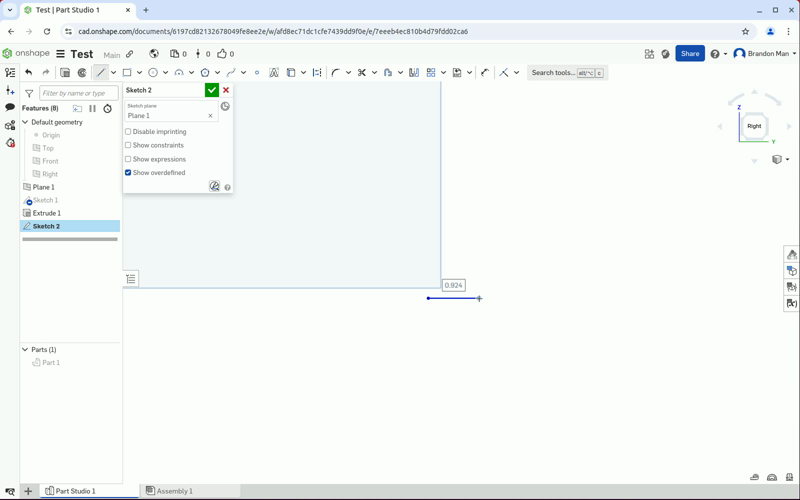
scroll(-6)
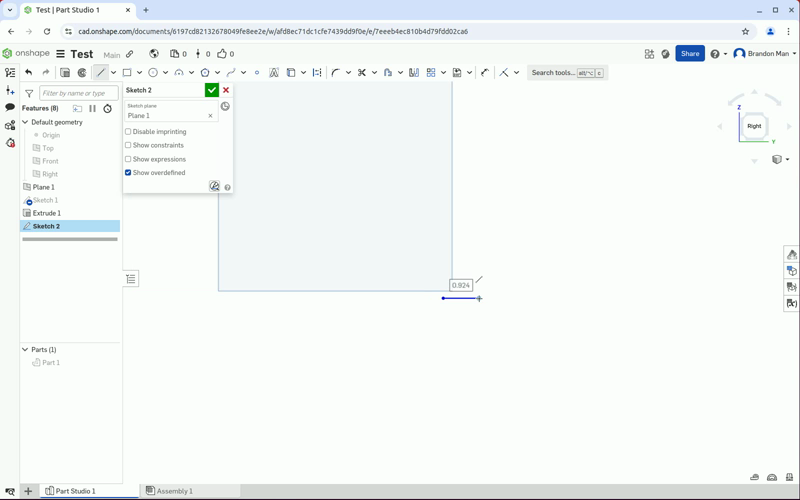
scroll(-6)
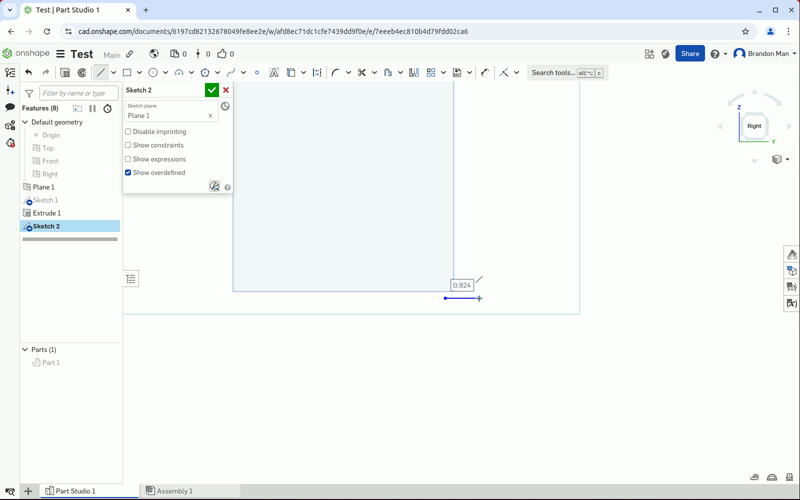
scroll(-6)
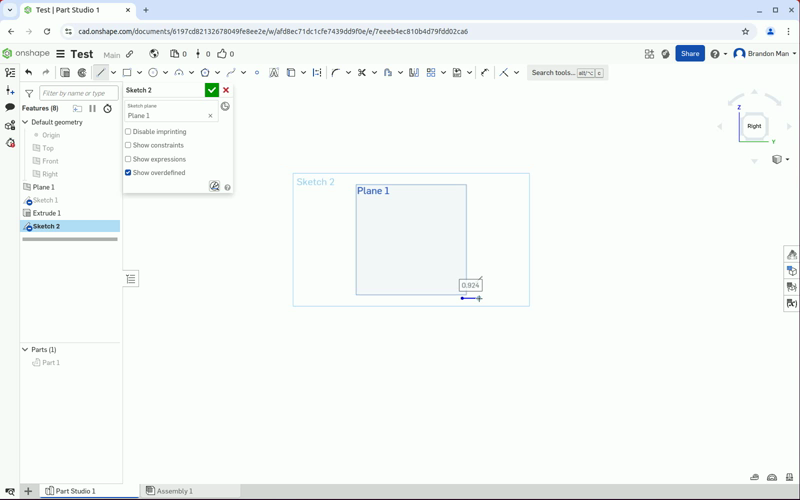
scroll(-6)
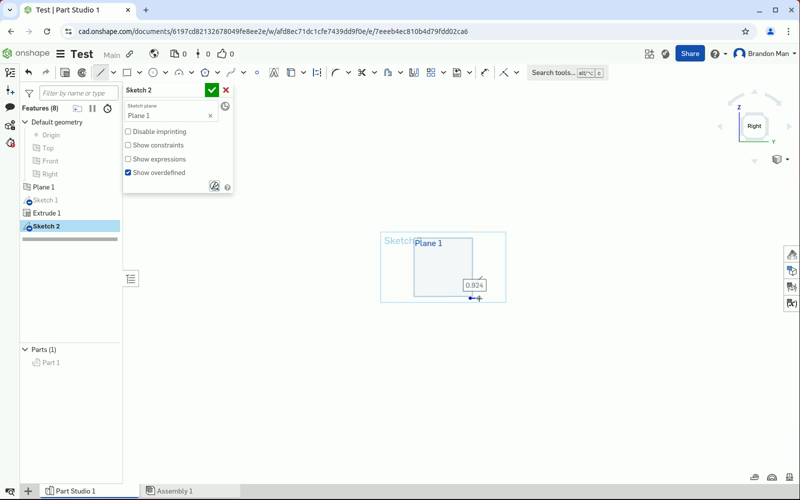
scroll(-6)
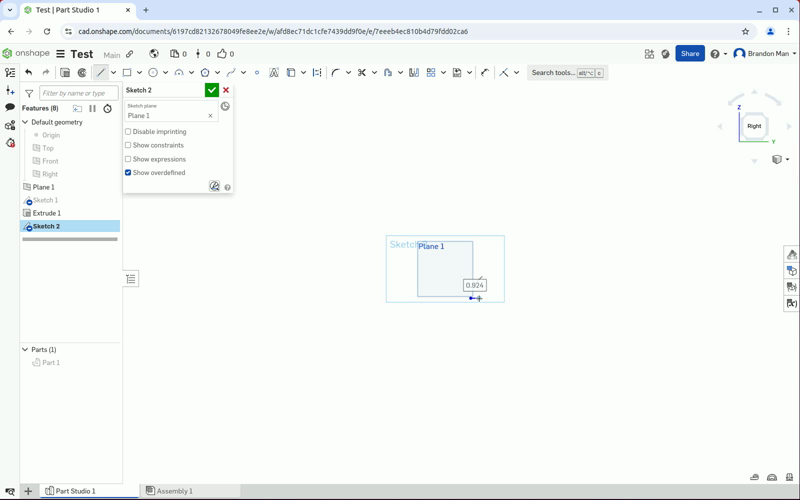
scroll(-6)
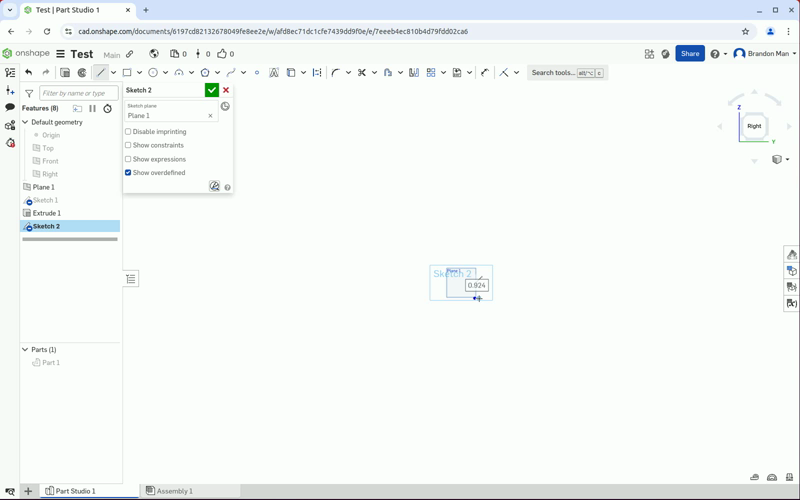
key_up(shift)
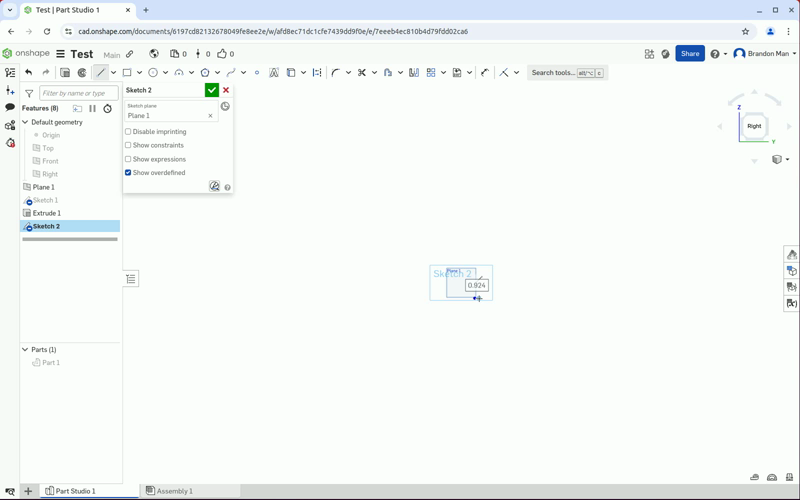
key_down(shift)
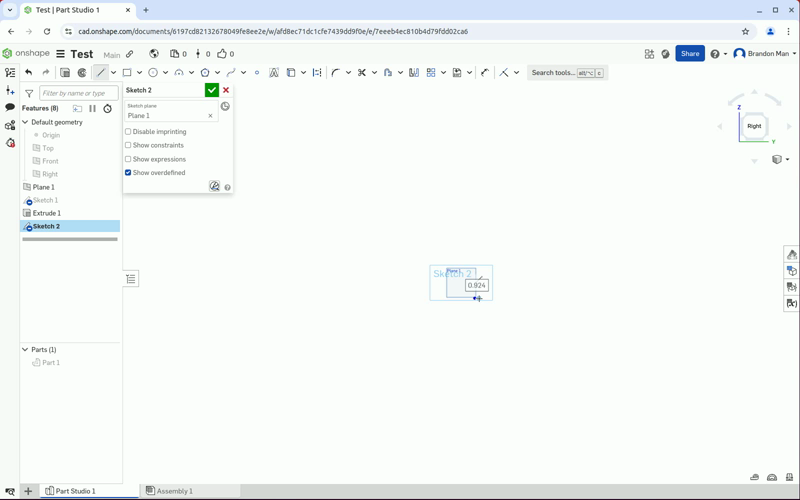
mouse_move(509, 298)
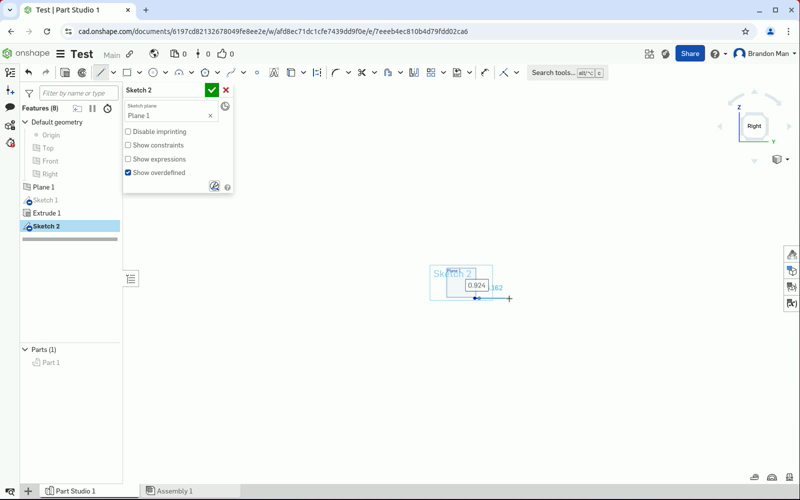
mouse_move(479, 294)
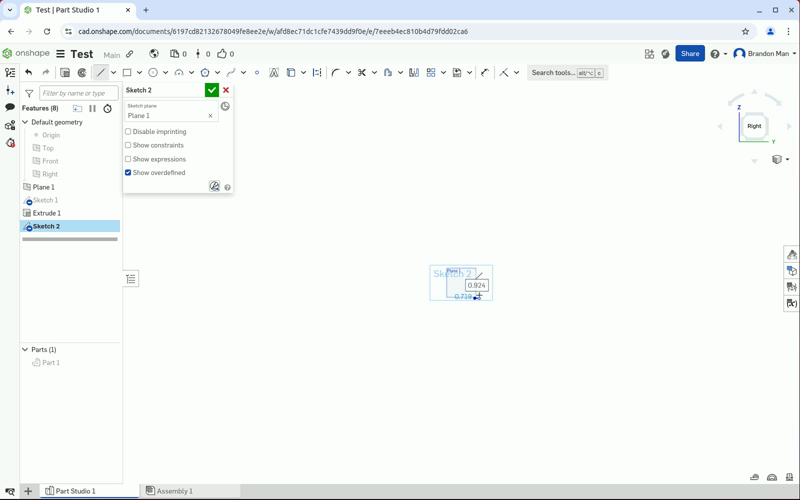
scroll(6)
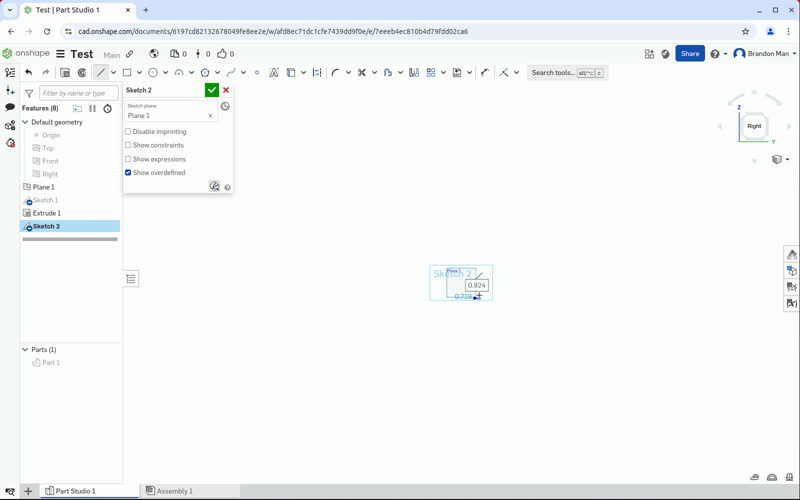
scroll(6)
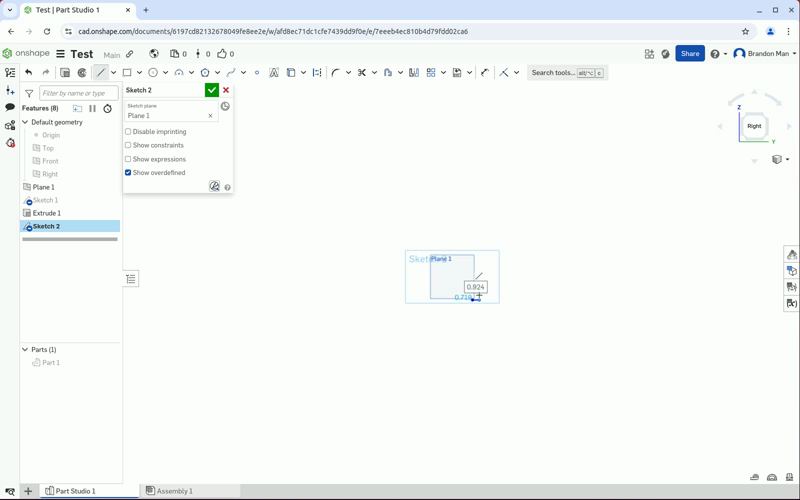
scroll(6)
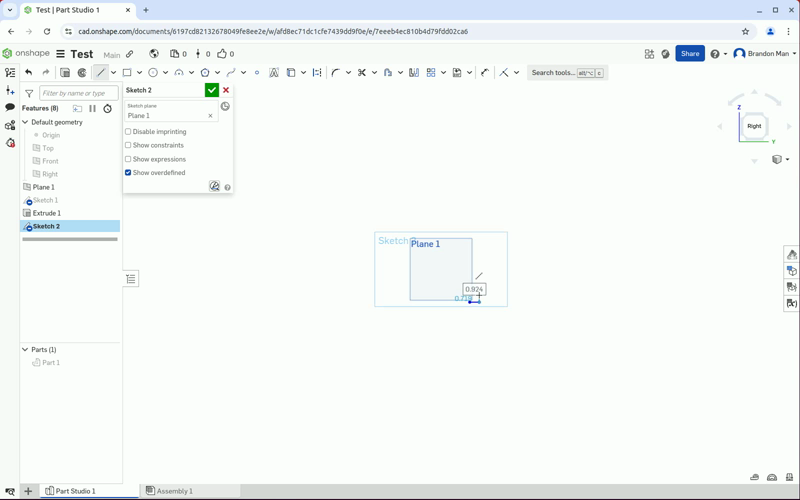
scroll(6)
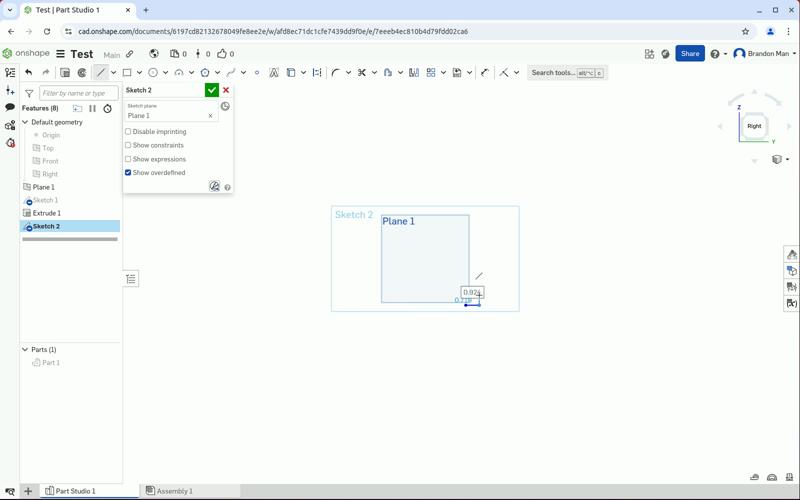
scroll(6)
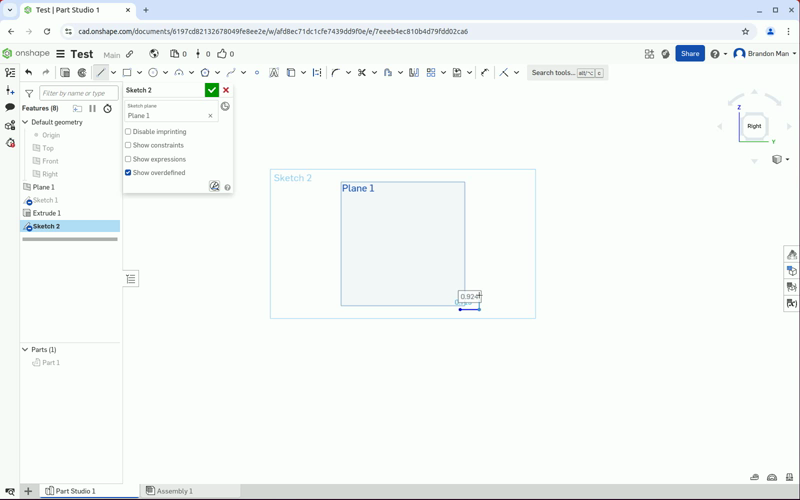
scroll(6)
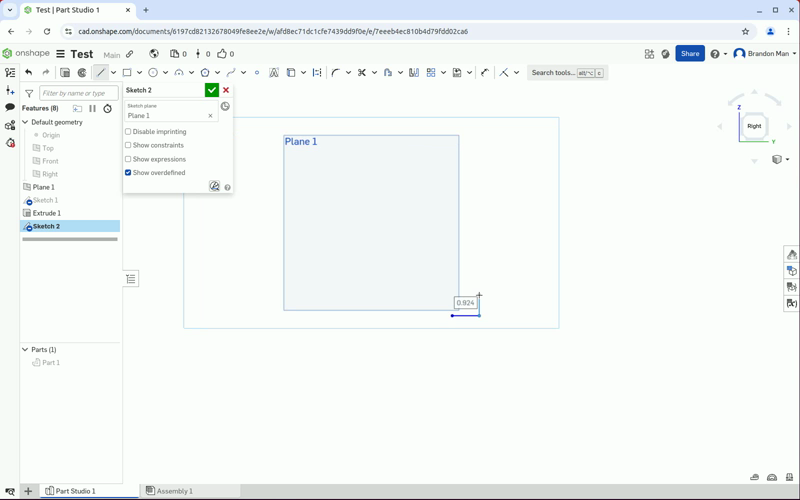
scroll(6)
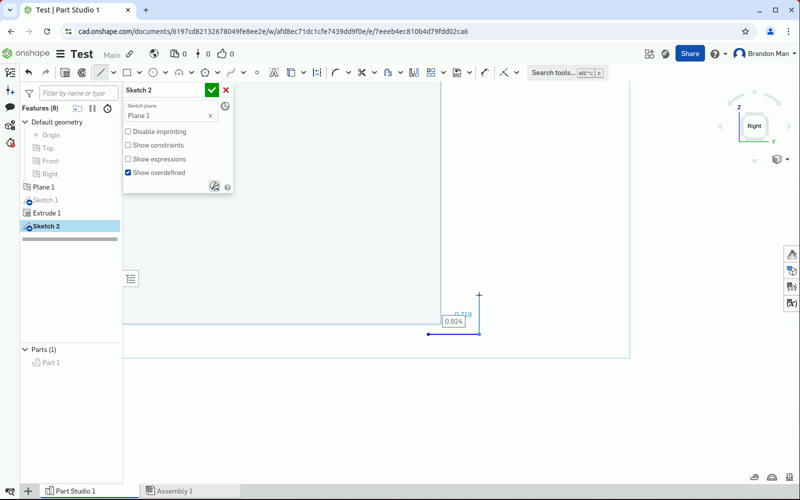
click(479, 294)
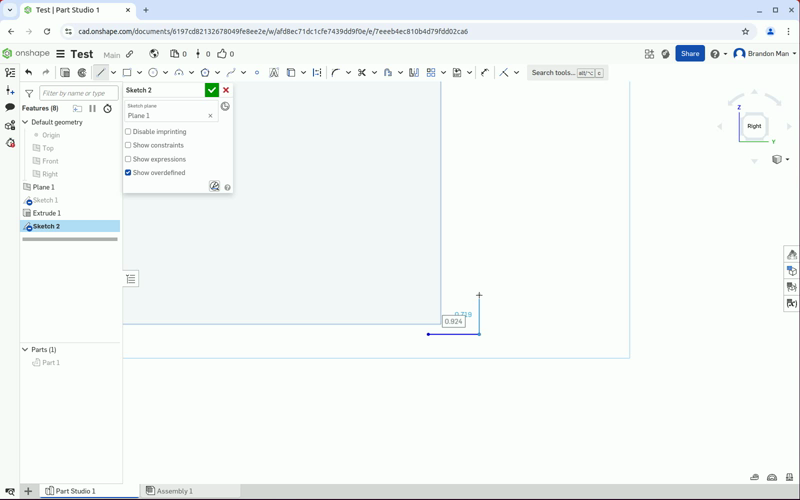
scroll(-6)
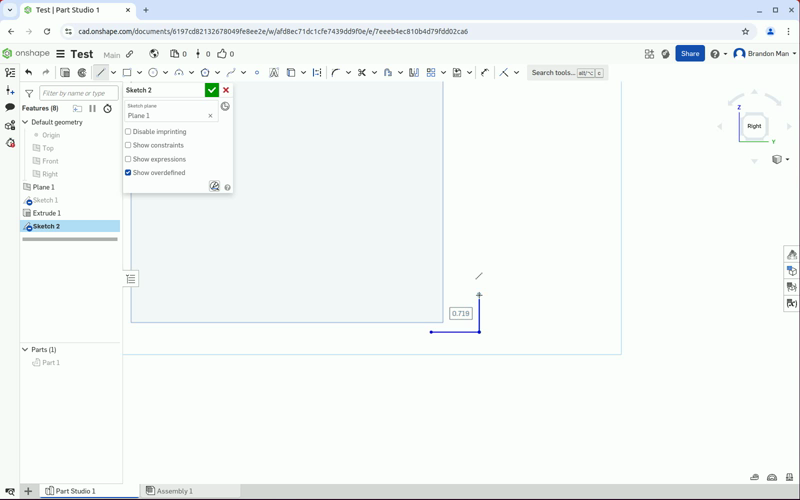
scroll(-6)
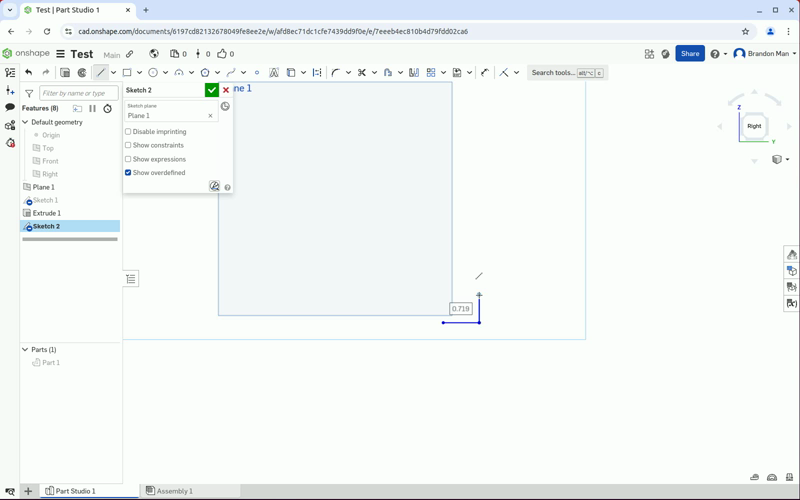
scroll(-6)
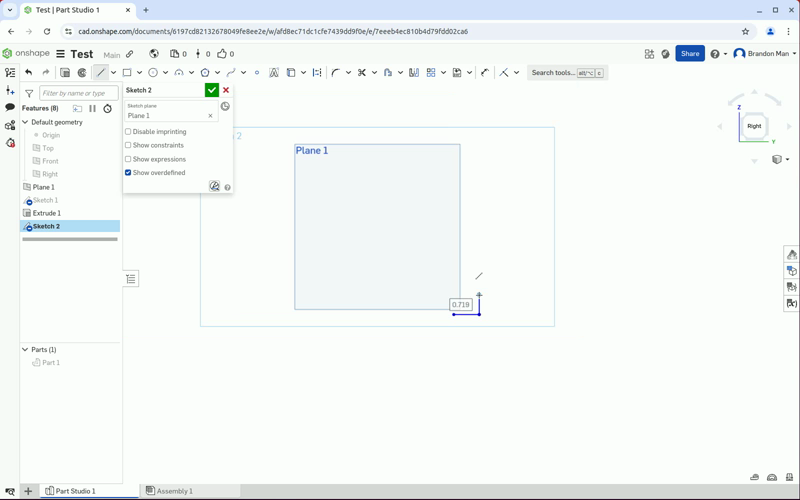
scroll(-6)
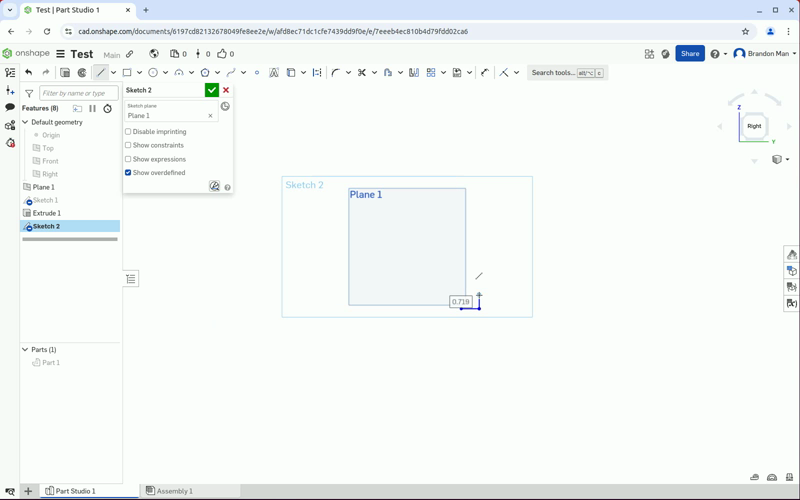
scroll(-6)
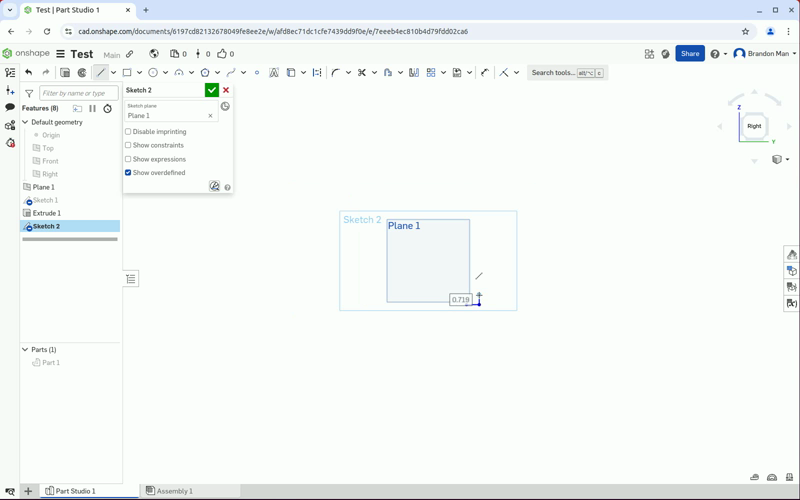
scroll(-6)
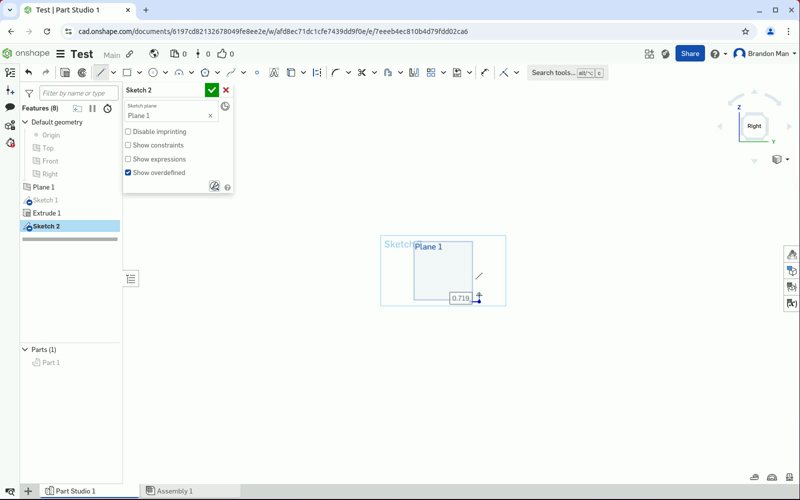
scroll(-6)
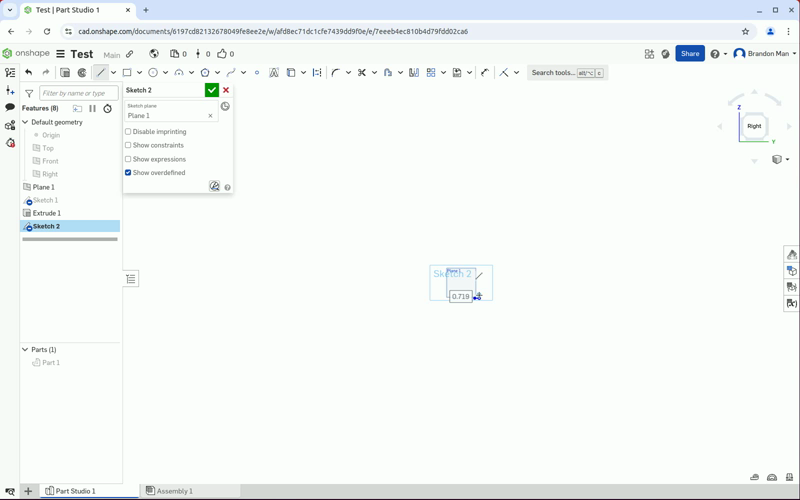
key_up(shift)
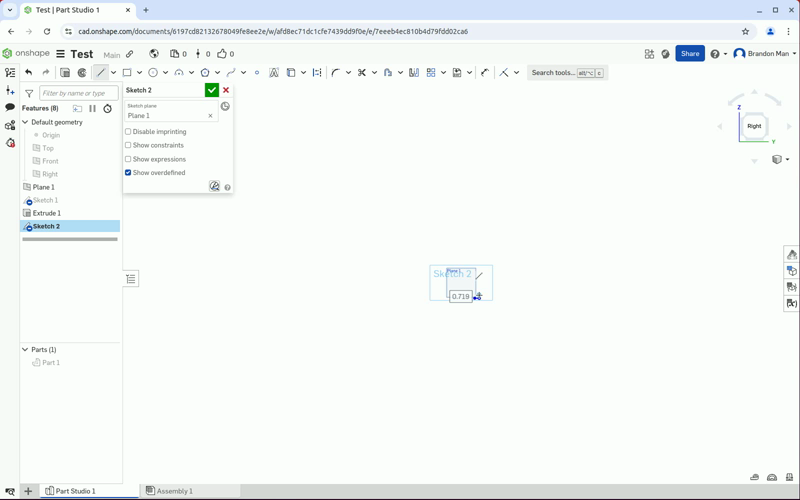
key_down(shift)
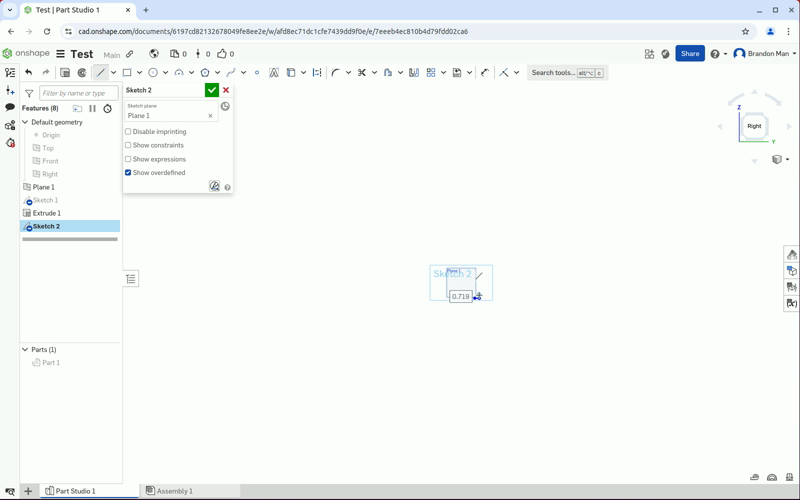
mouse_move(509, 294)
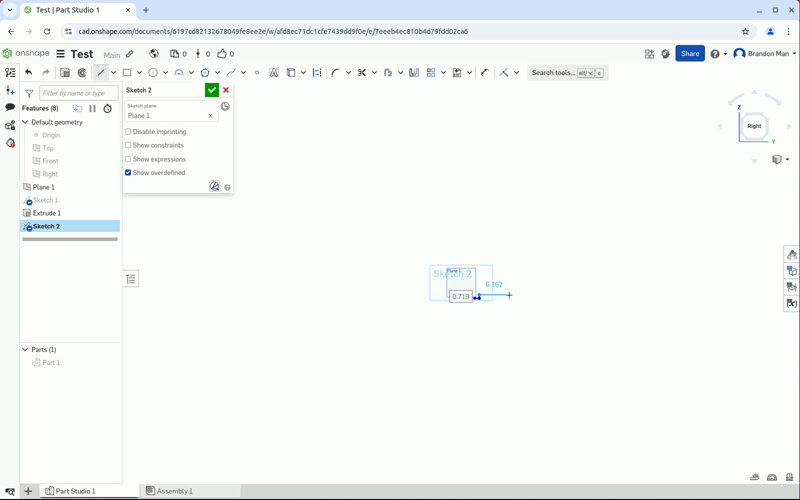
mouse_move(474, 294)
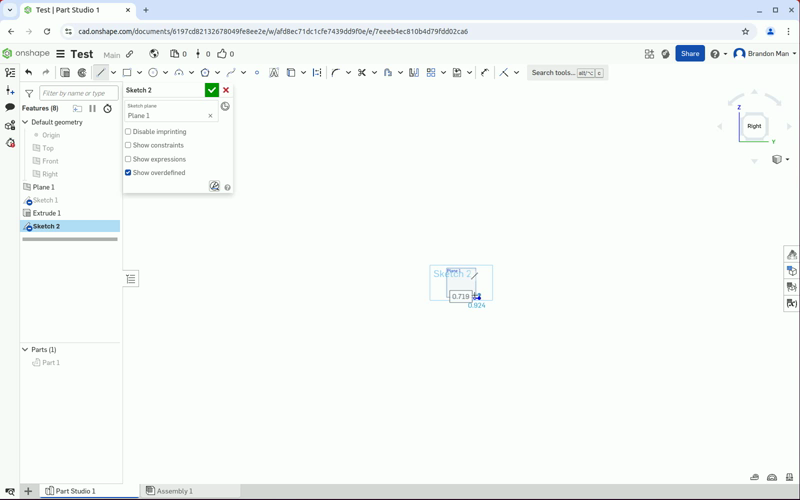
scroll(6)
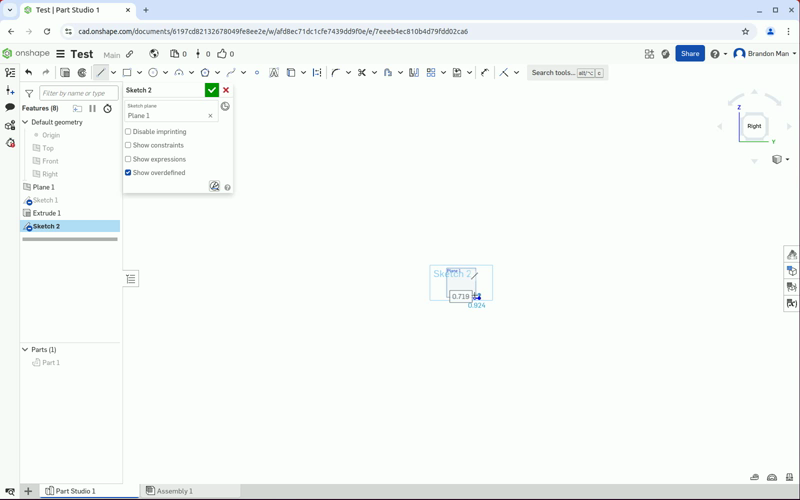
scroll(6)
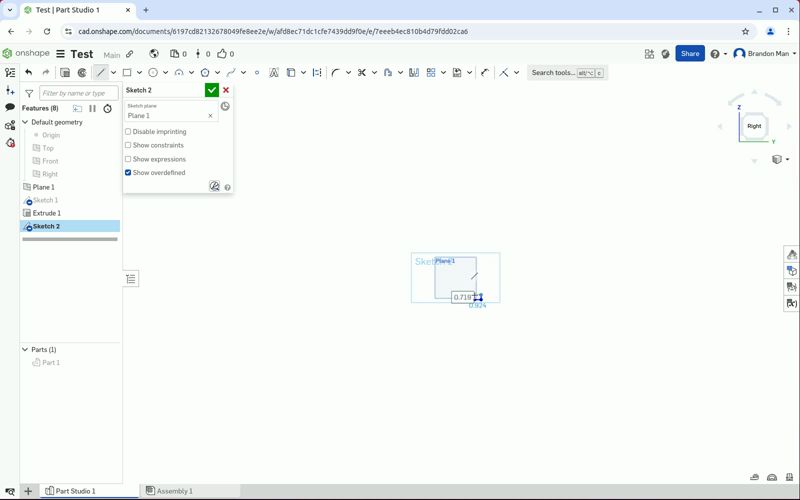
scroll(6)
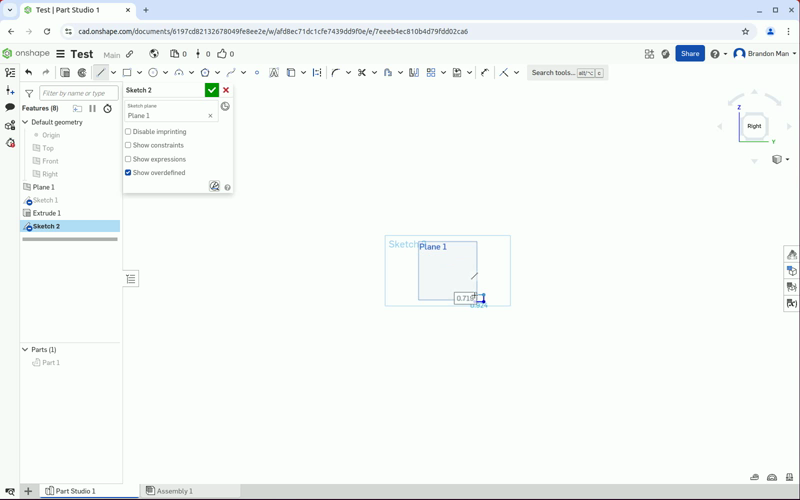
scroll(6)
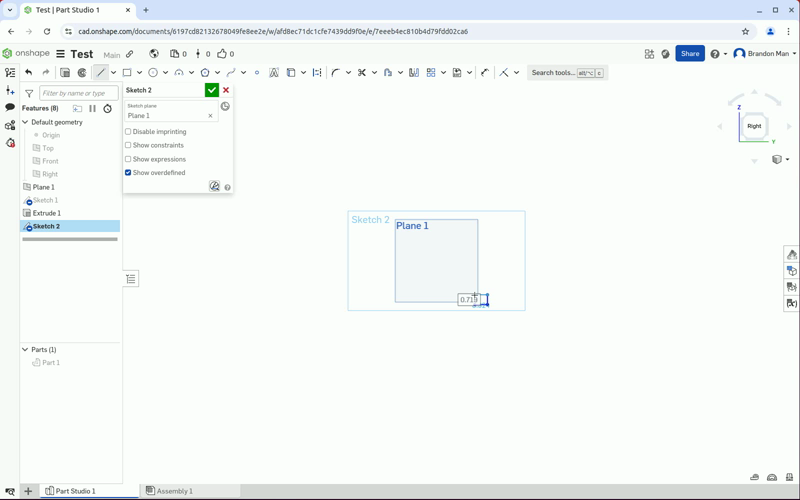
scroll(6)
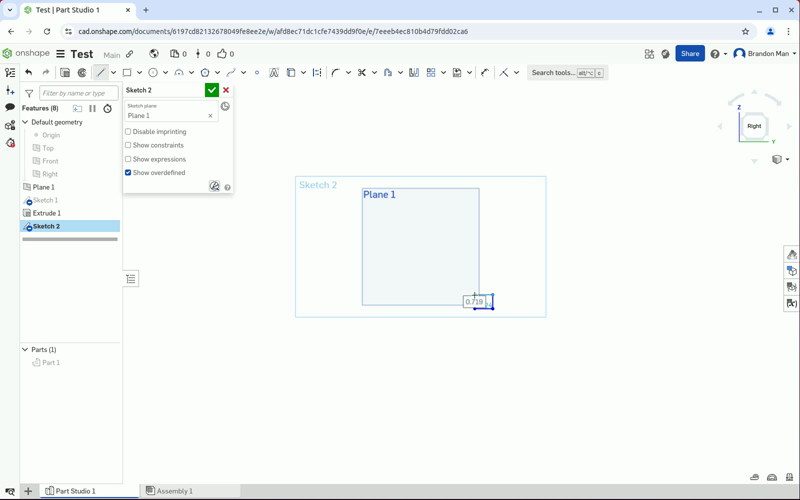
scroll(6)
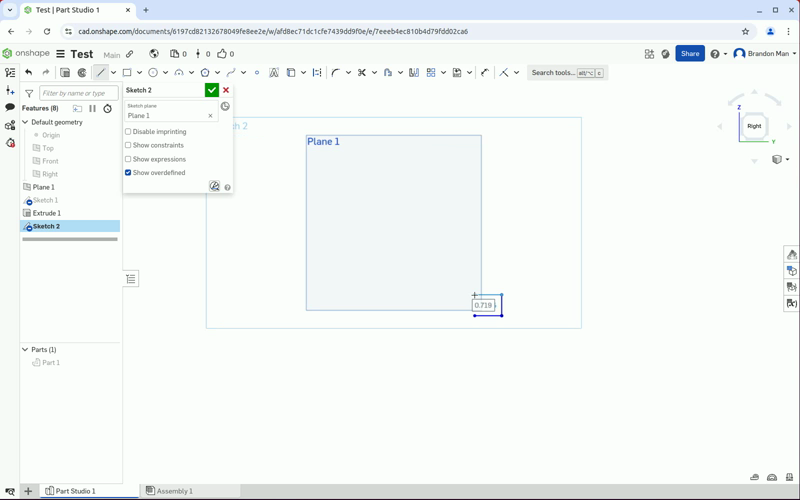
scroll(6)
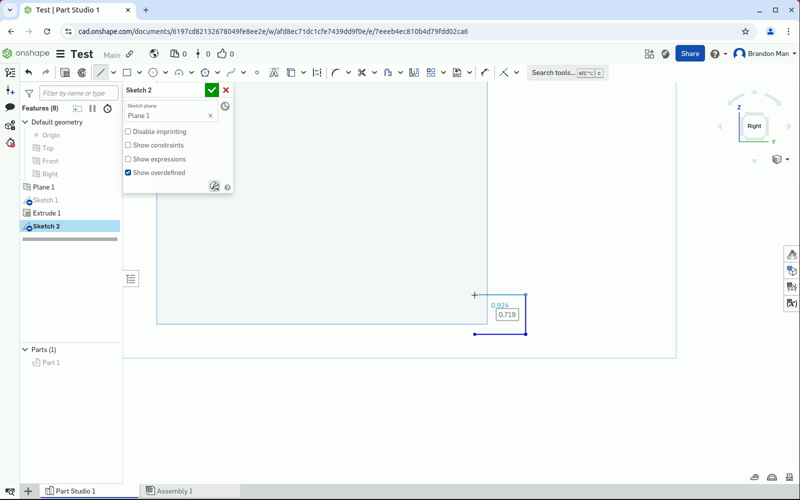
click(474, 294)
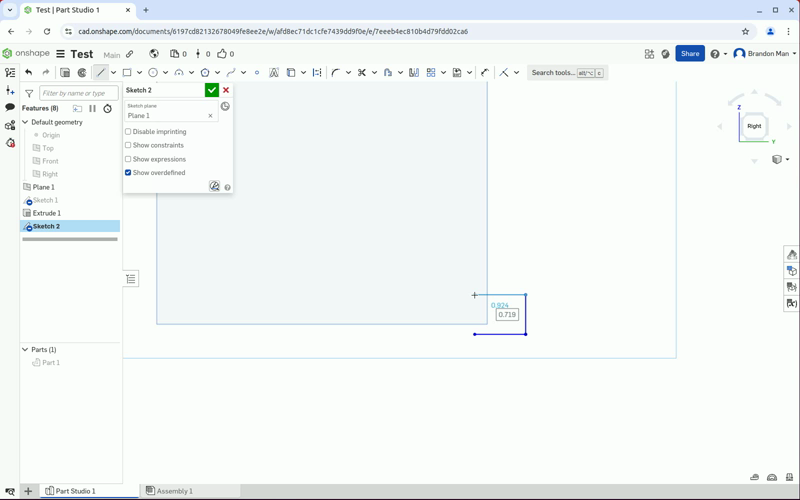
scroll(-6)
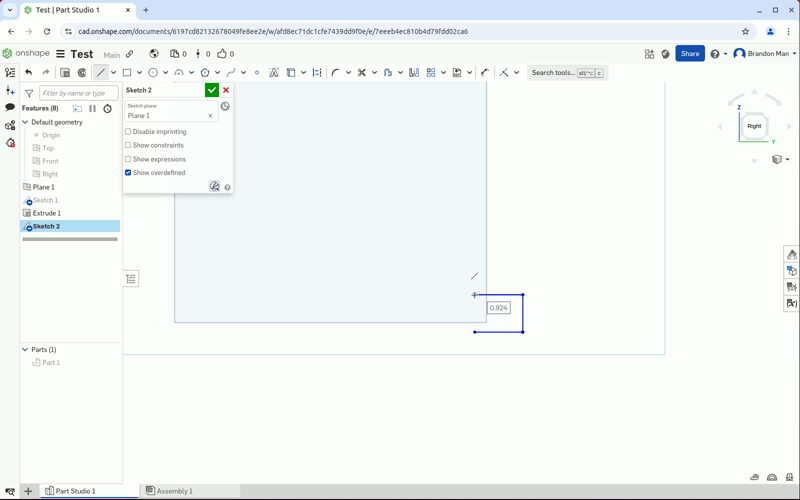
scroll(-6)
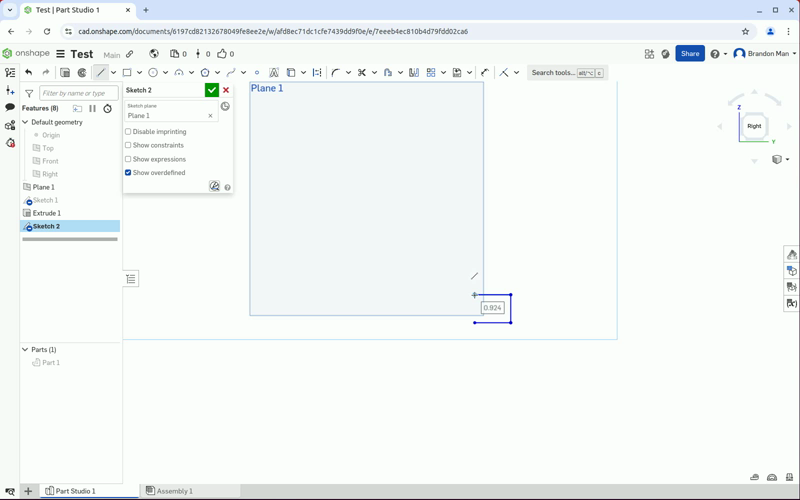
scroll(-6)
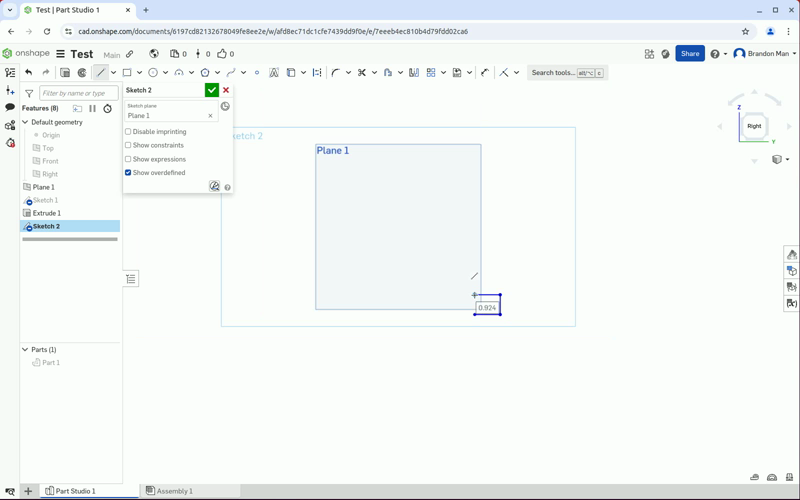
scroll(-6)
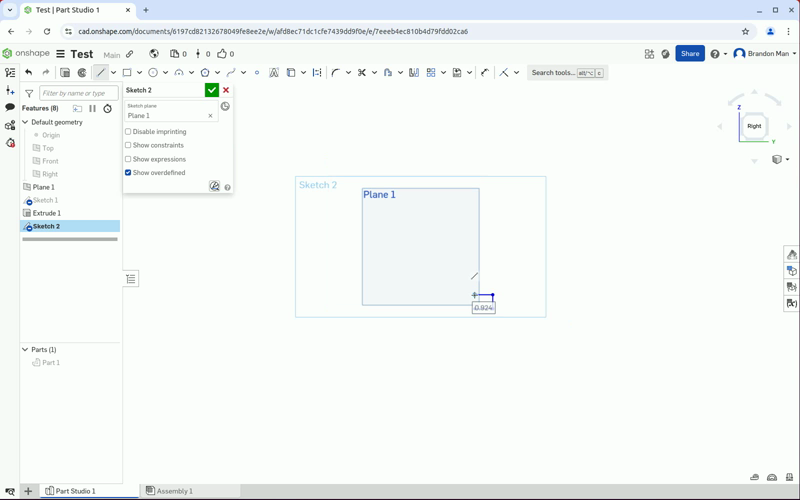
scroll(-6)
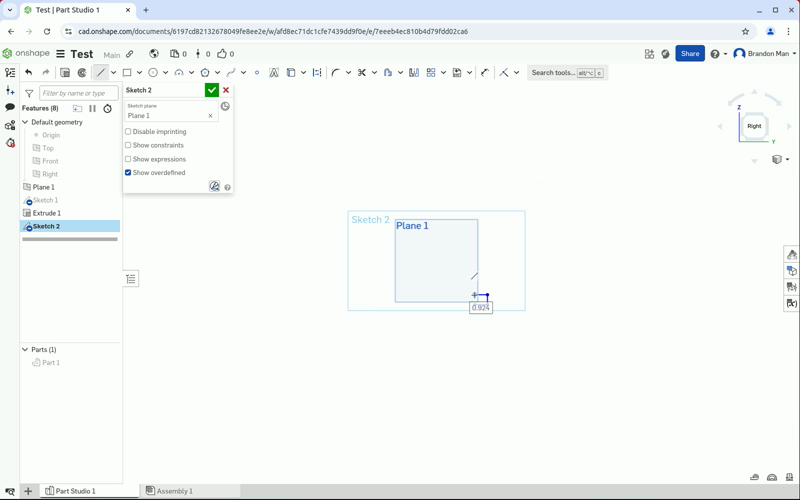
scroll(-6)
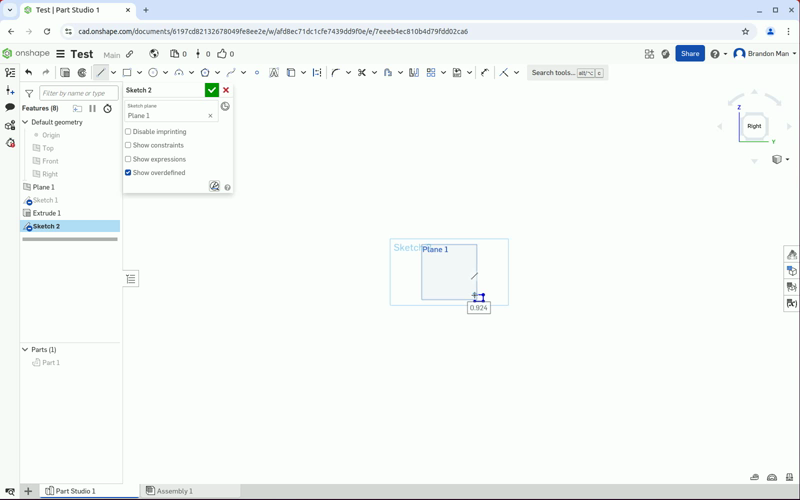
scroll(-6)
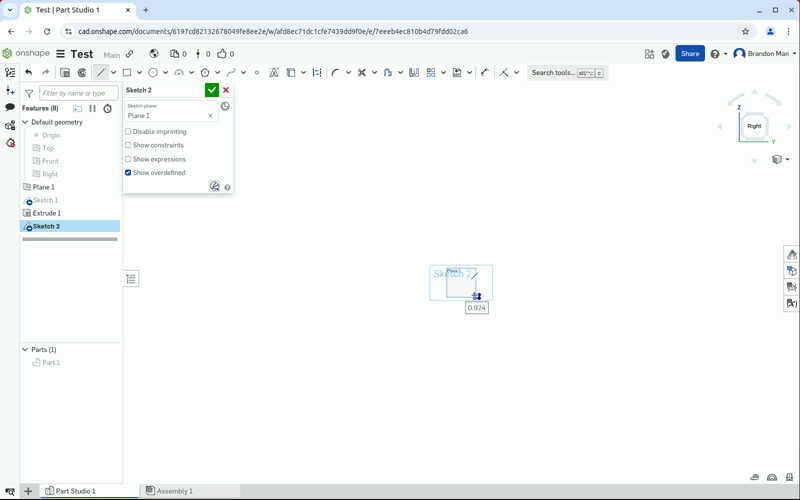
key_up(shift)
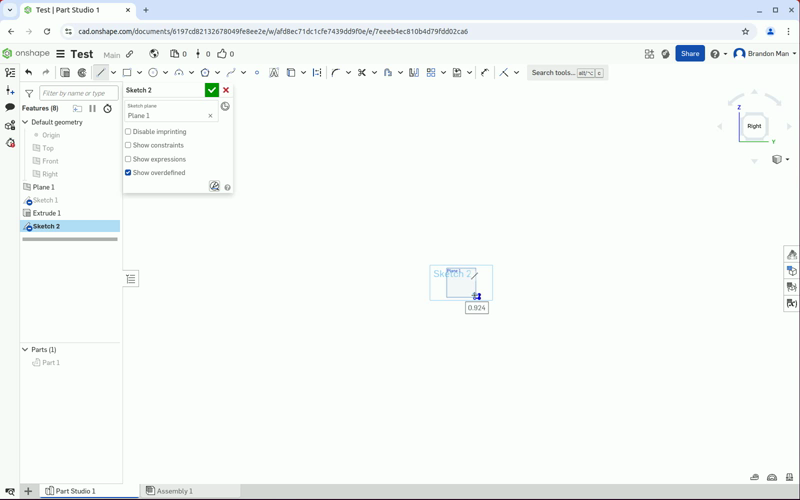
mouse_move(504, 294)
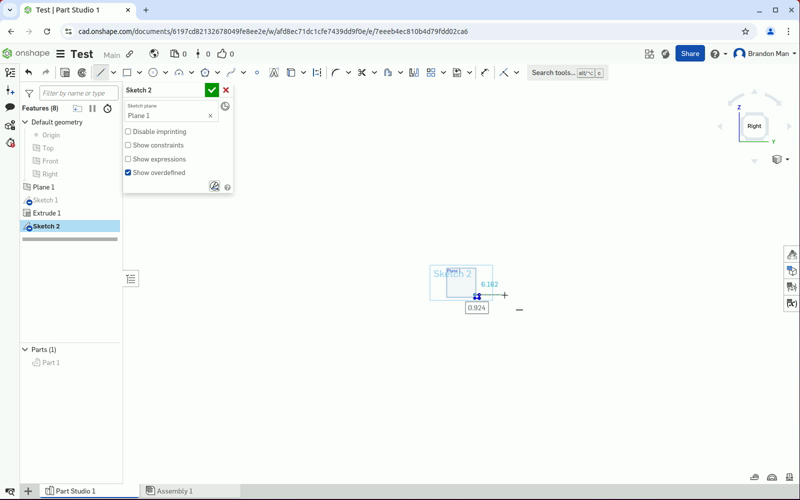
key_down(shift)
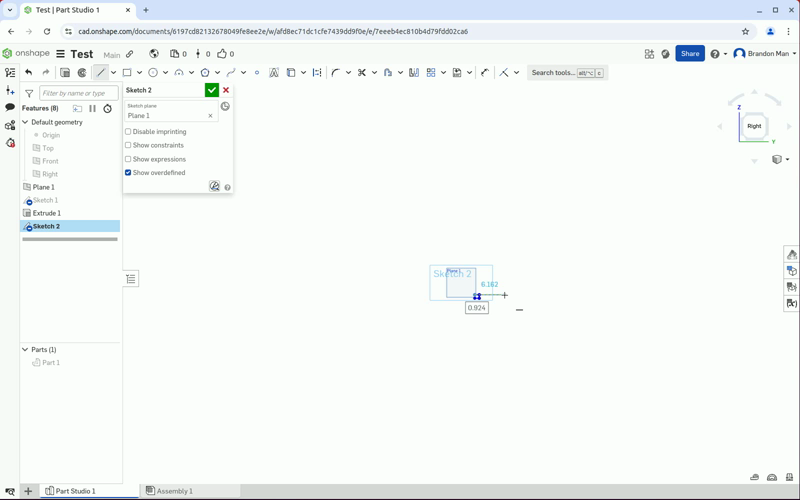
mouse_move(474, 298)
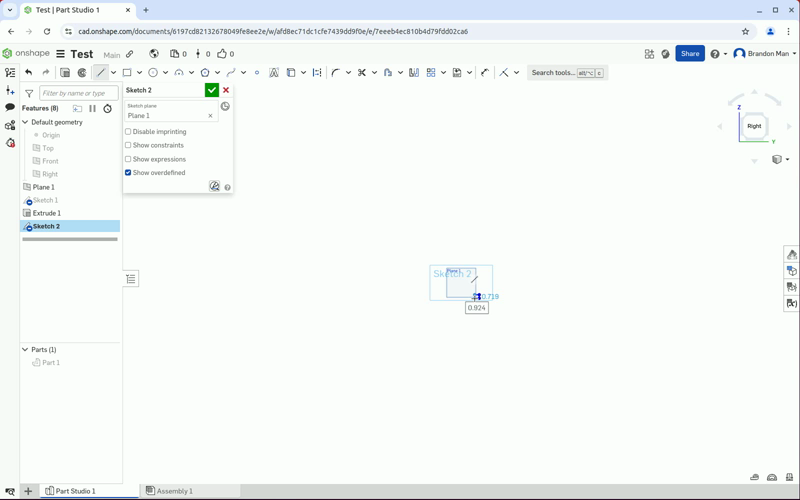
scroll(6)
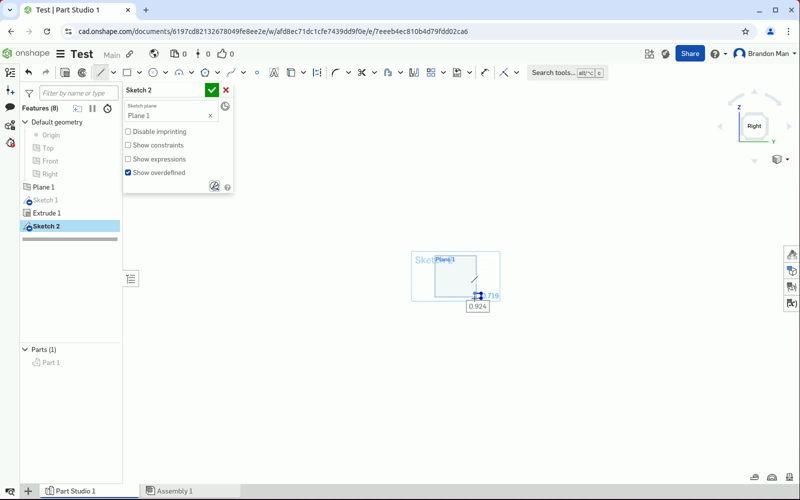
scroll(6)
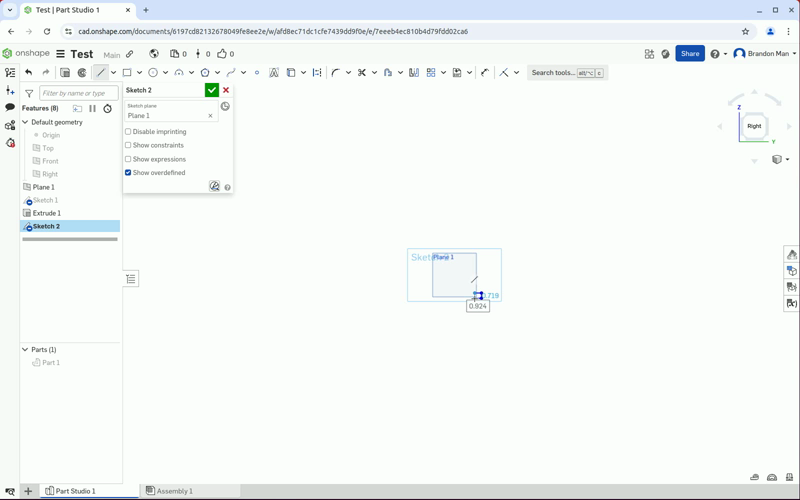
scroll(6)
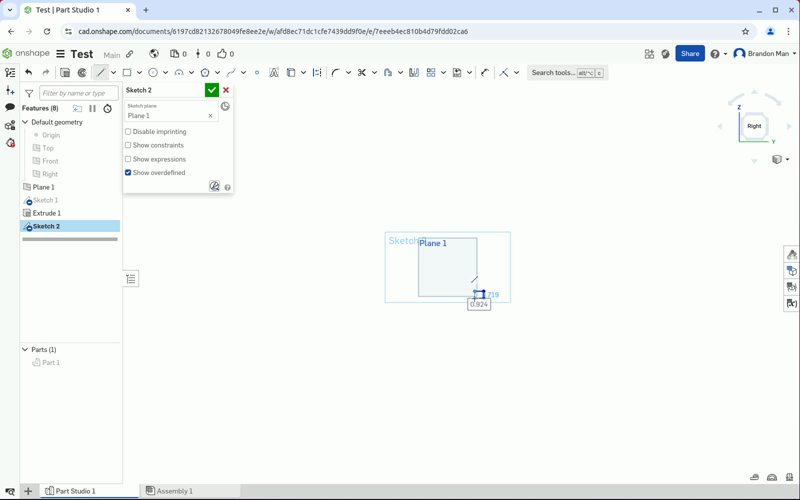
scroll(6)
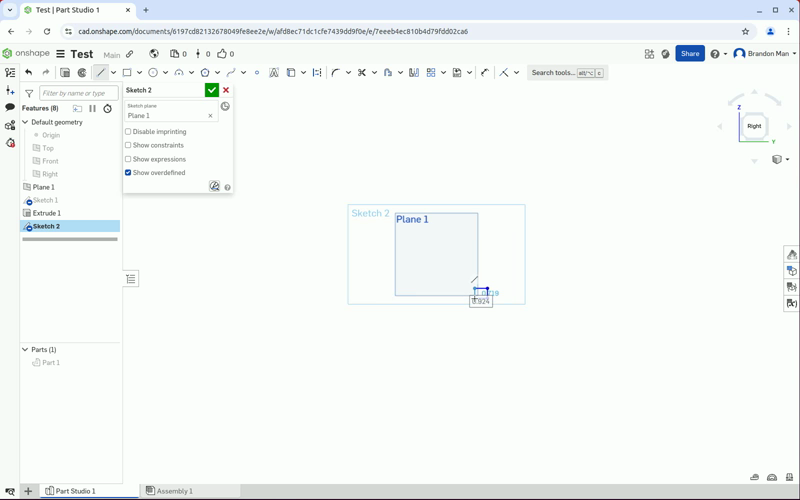
scroll(6)
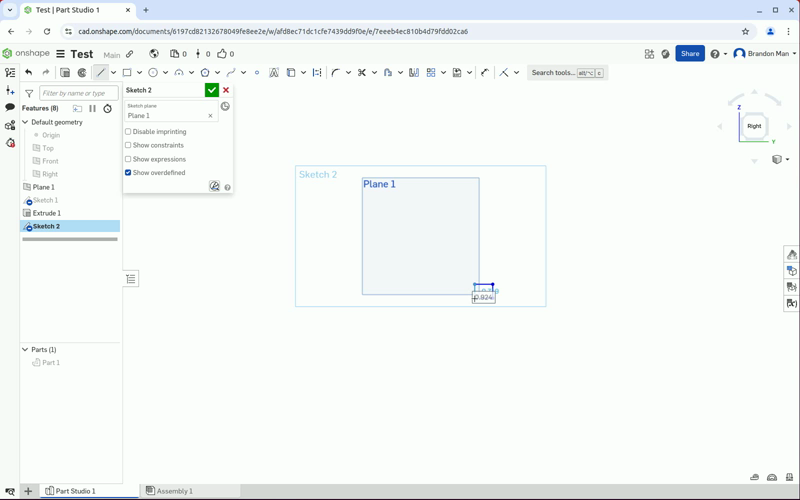
scroll(6)
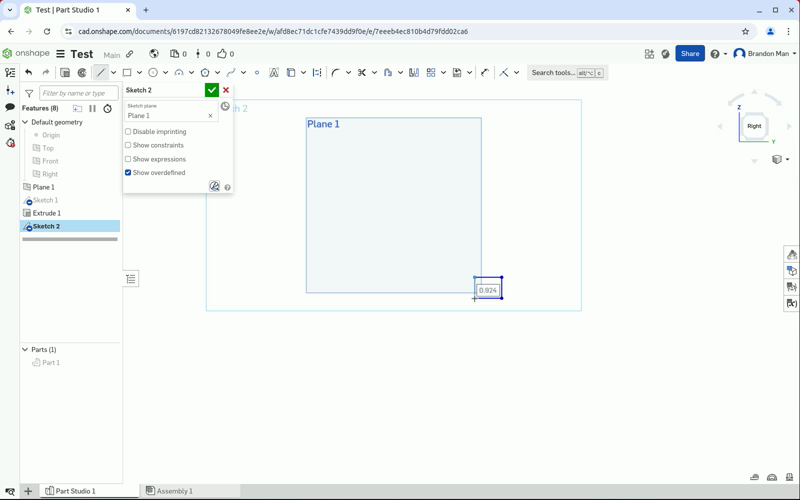
scroll(6)
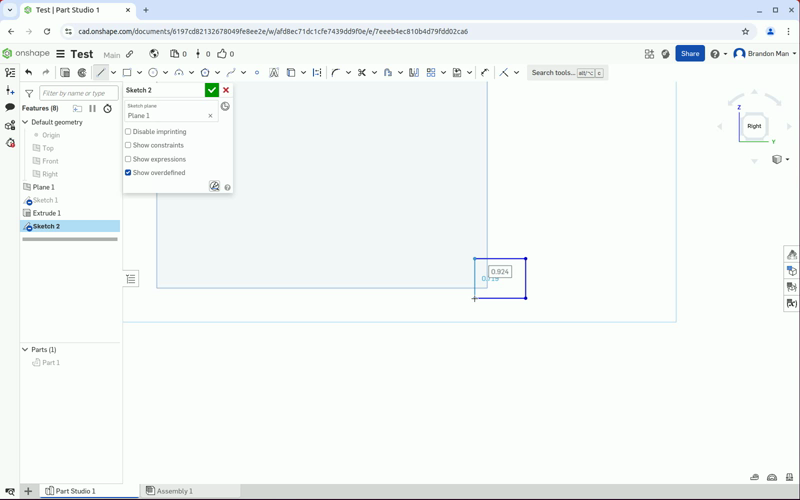
key_up(shift)
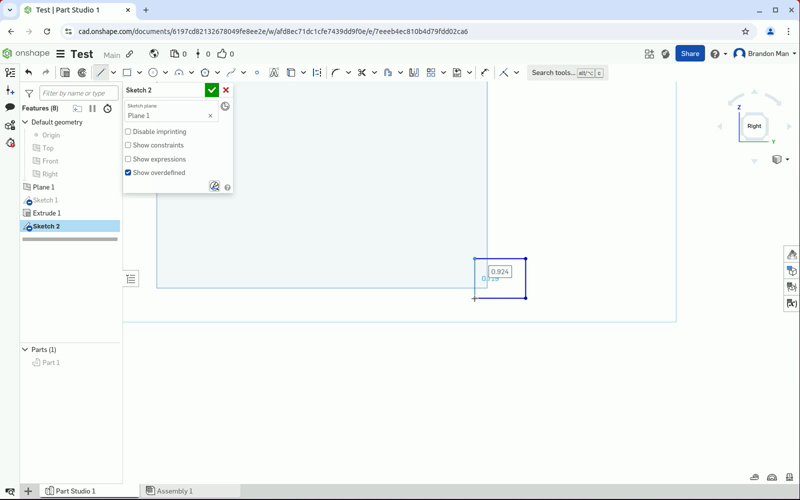
click(474, 298)
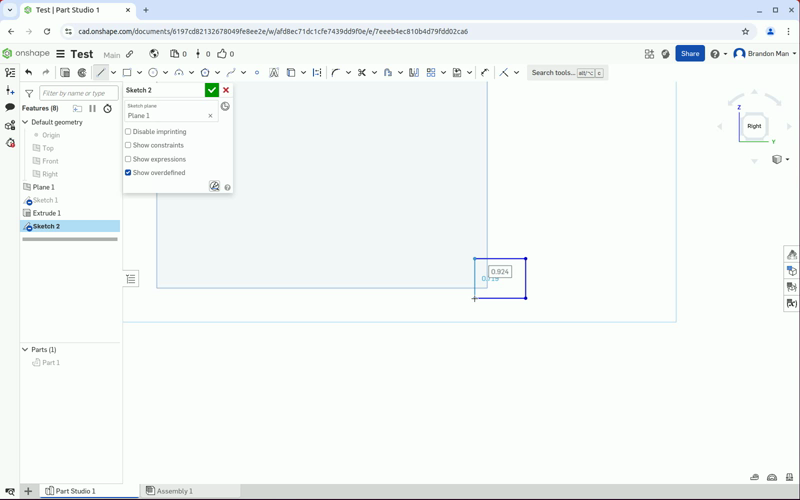
scroll(-6)
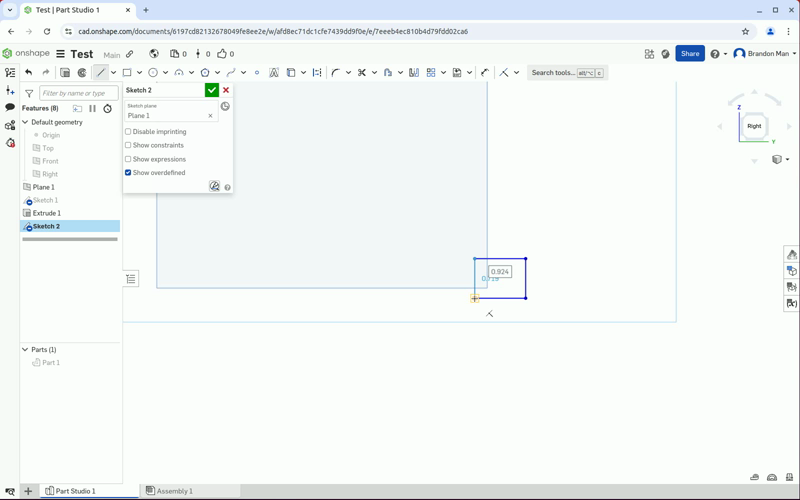
scroll(-6)
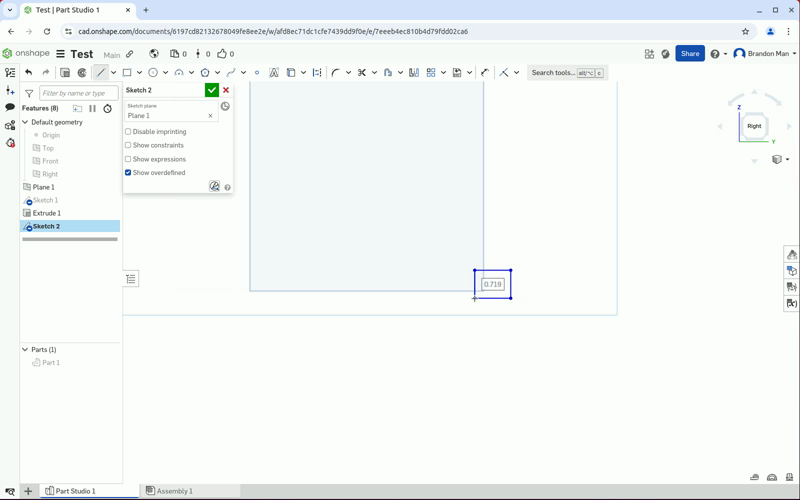
scroll(-6)
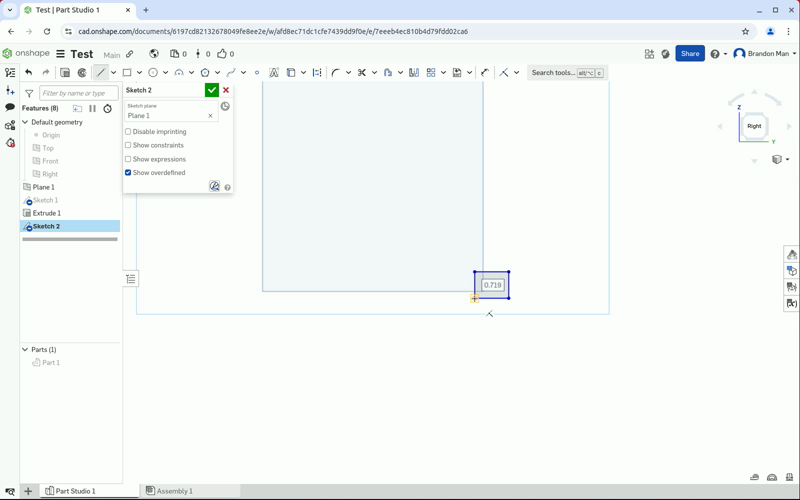
scroll(-6)
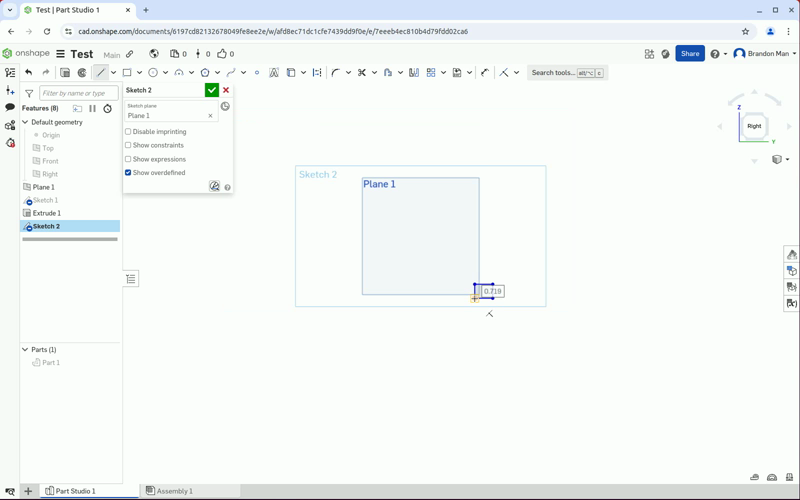
scroll(-6)
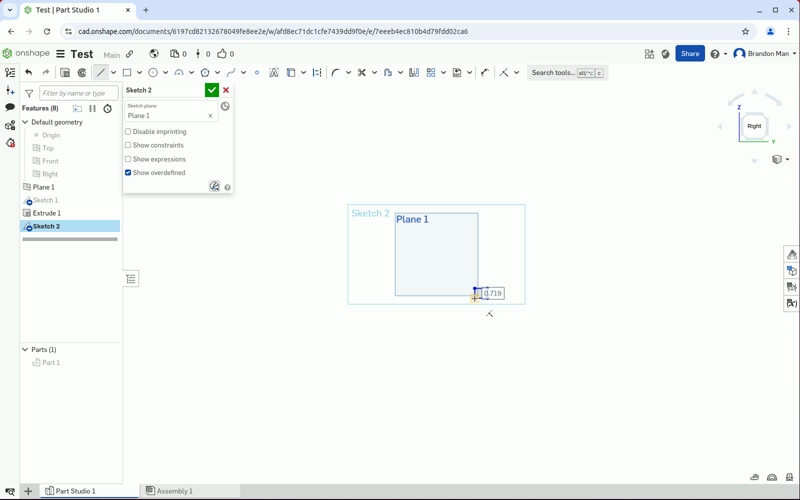
scroll(-6)
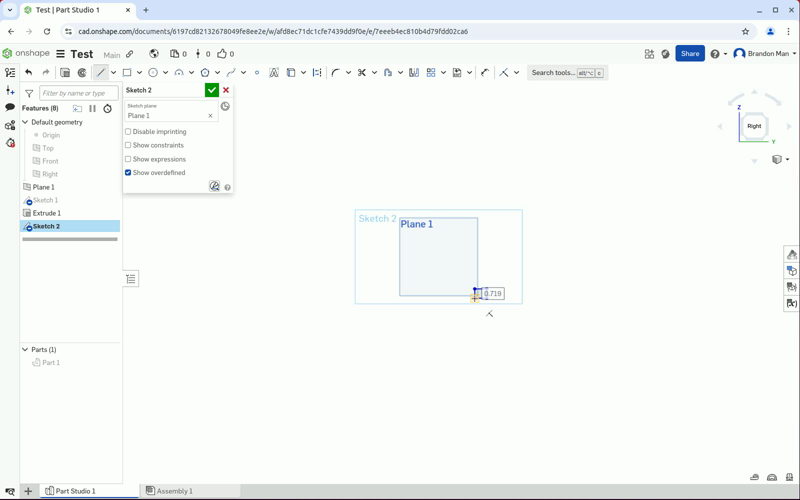
scroll(-6)
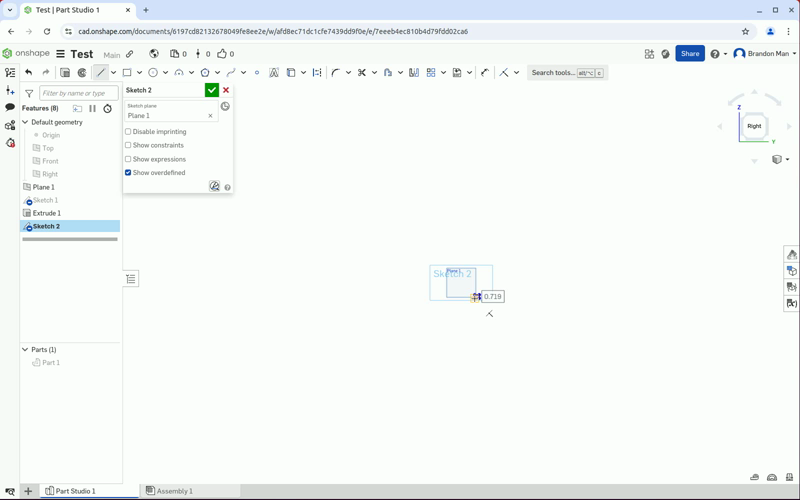
key(esc)
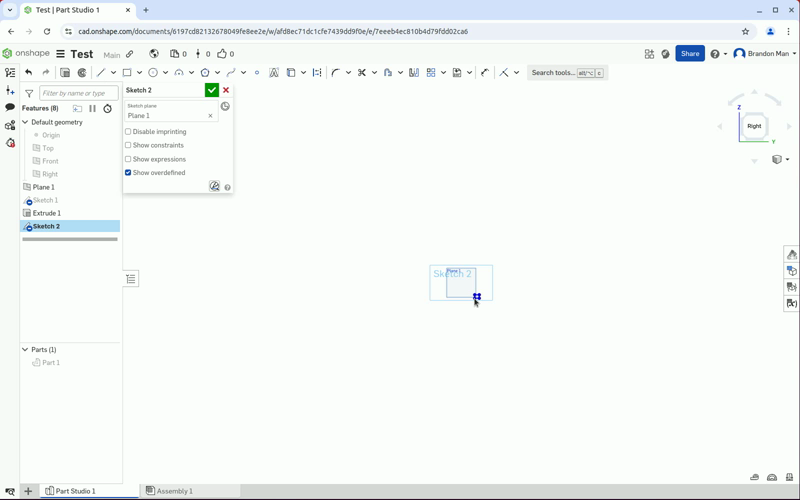
key(c)
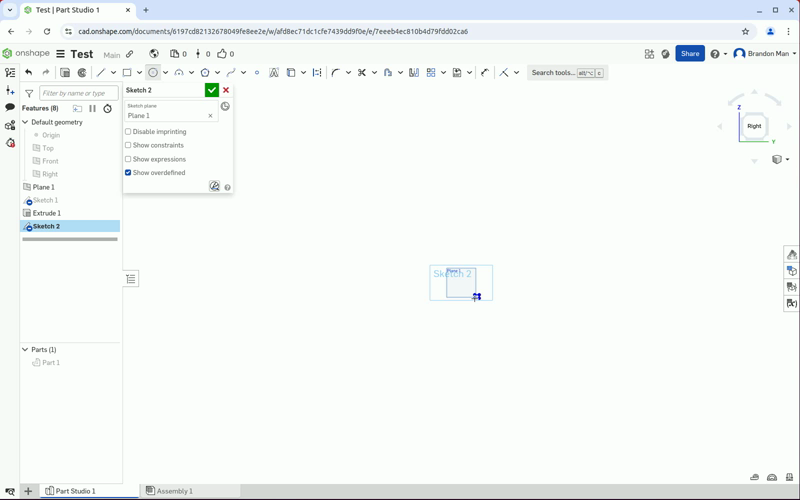
key_down(shift)
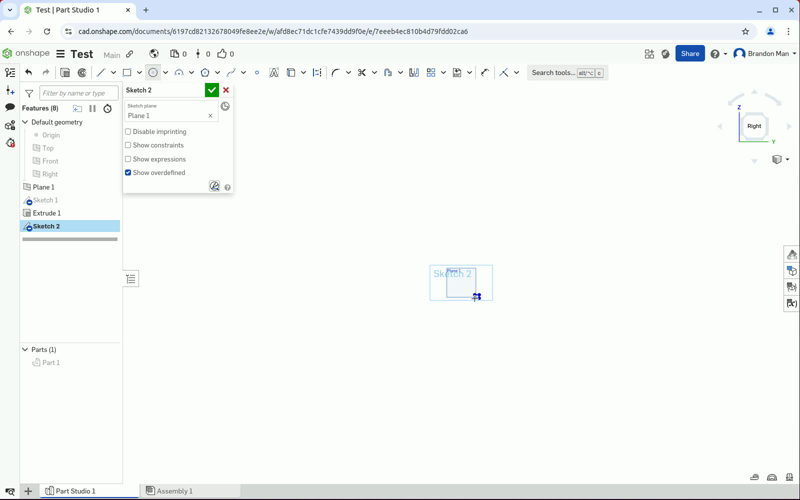
mouse_move(477, 296)
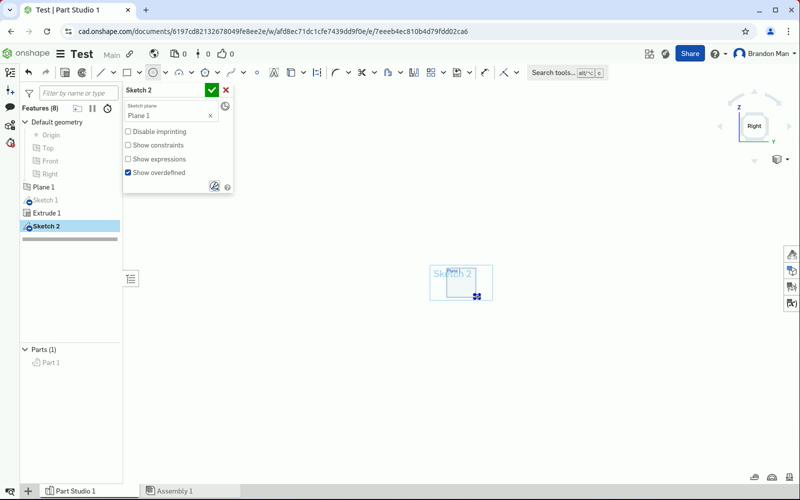
scroll(6)
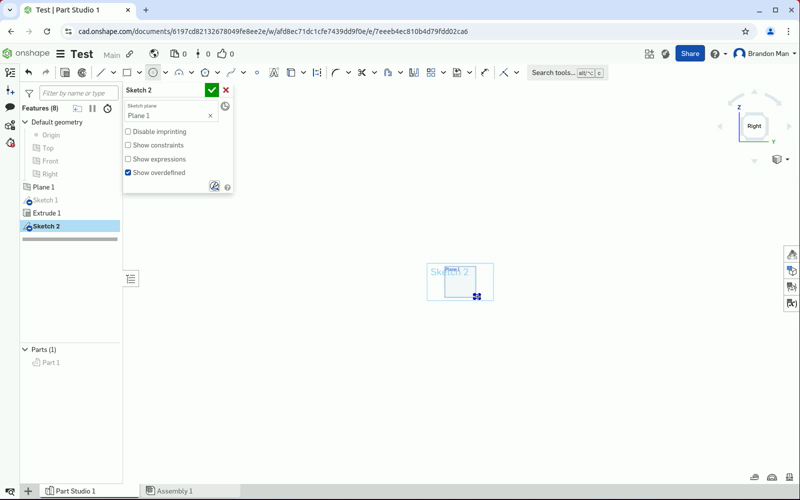
scroll(6)
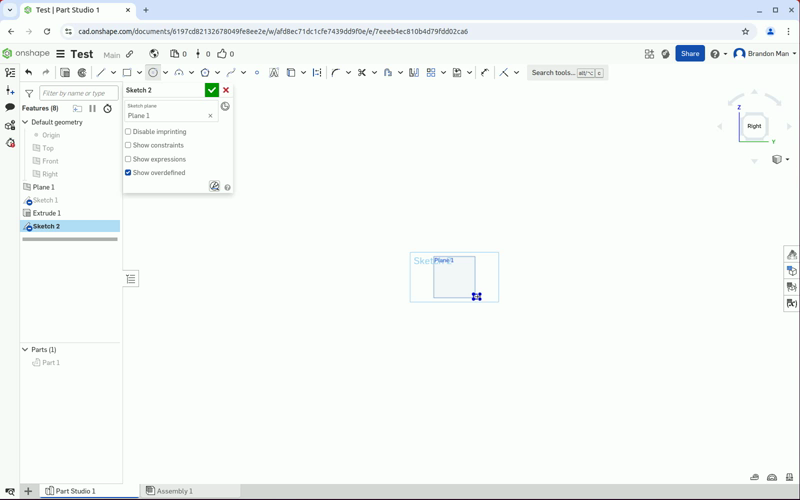
scroll(6)
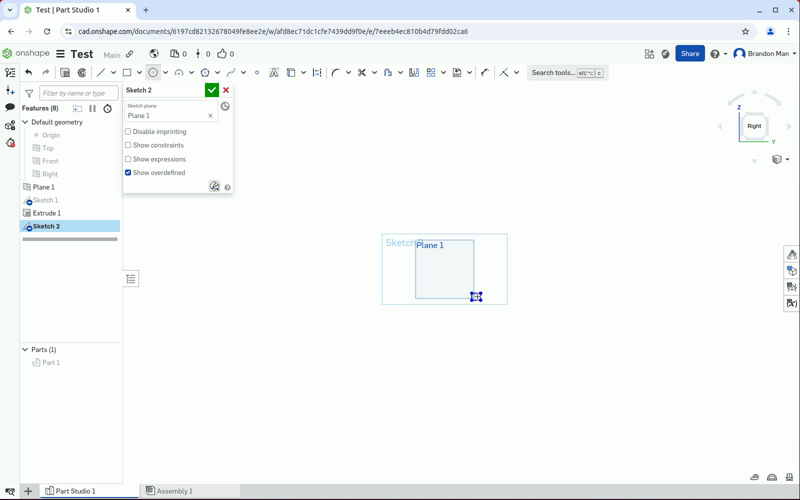
scroll(6)
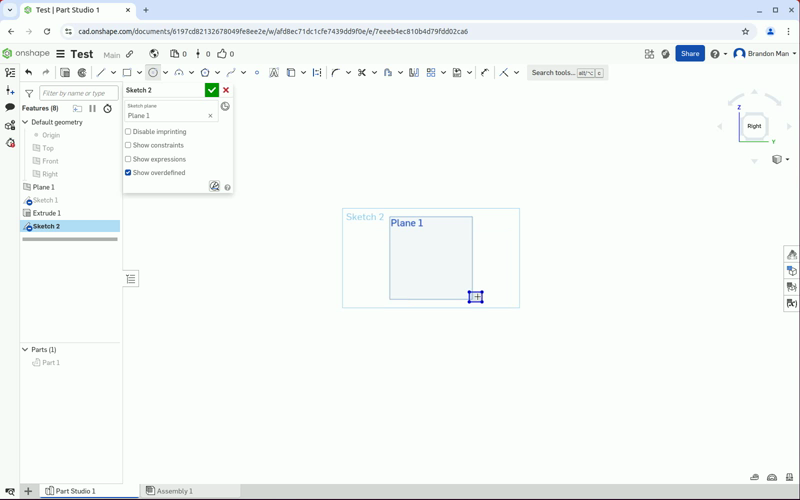
scroll(6)
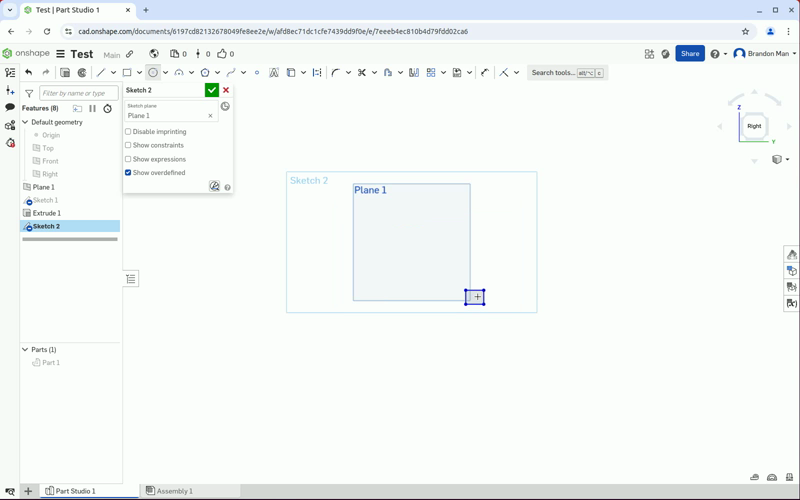
scroll(6)
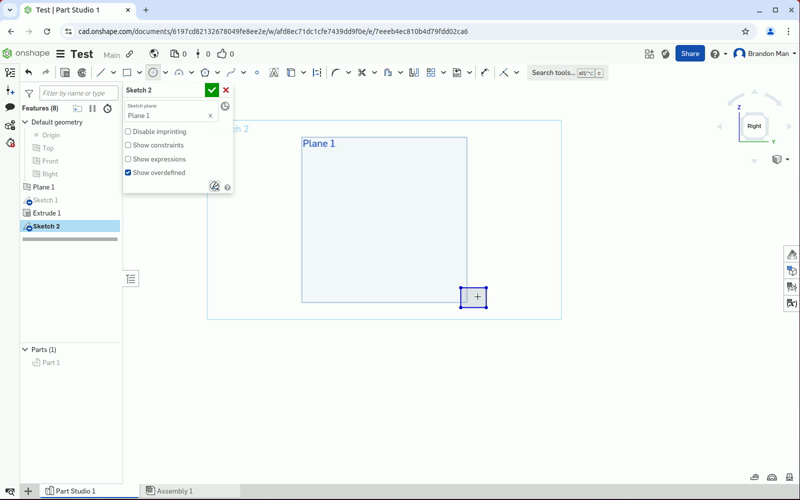
scroll(6)
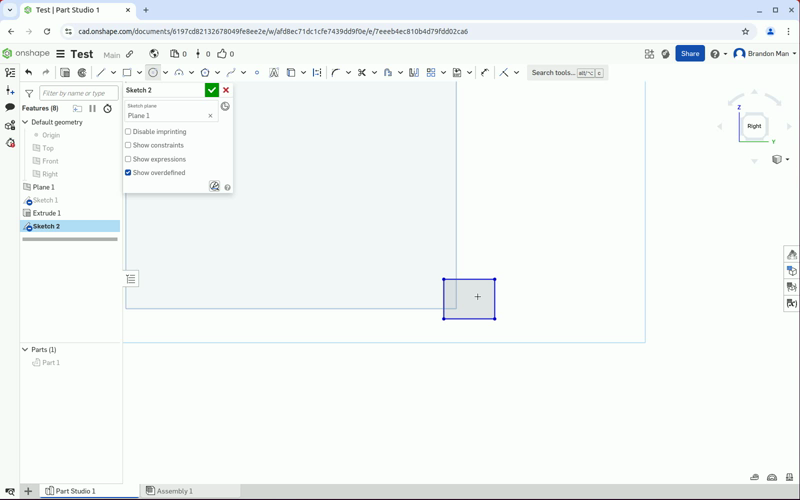
click(477, 296)
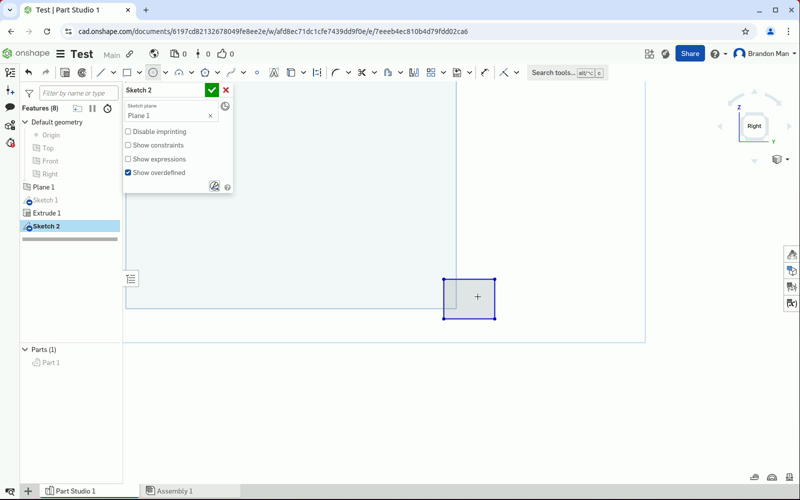
scroll(-6)
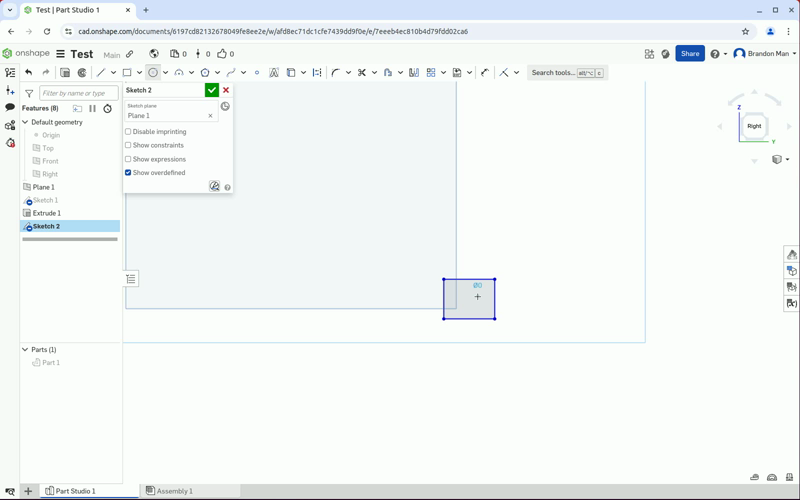
scroll(-6)
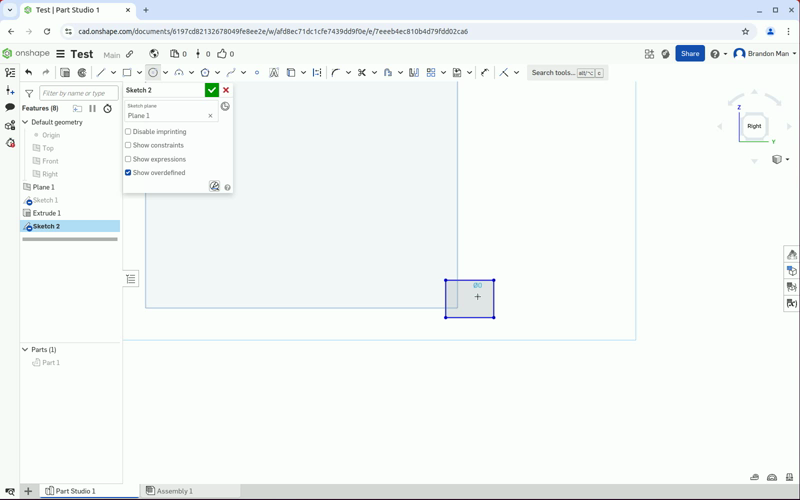
scroll(-6)
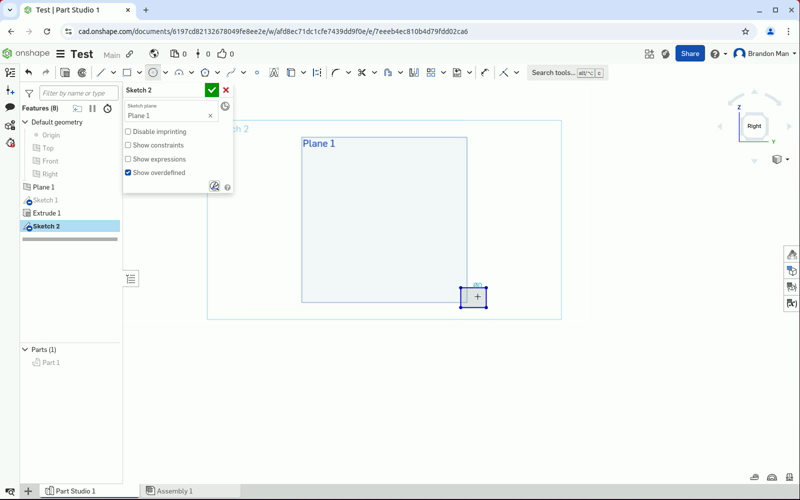
scroll(-6)
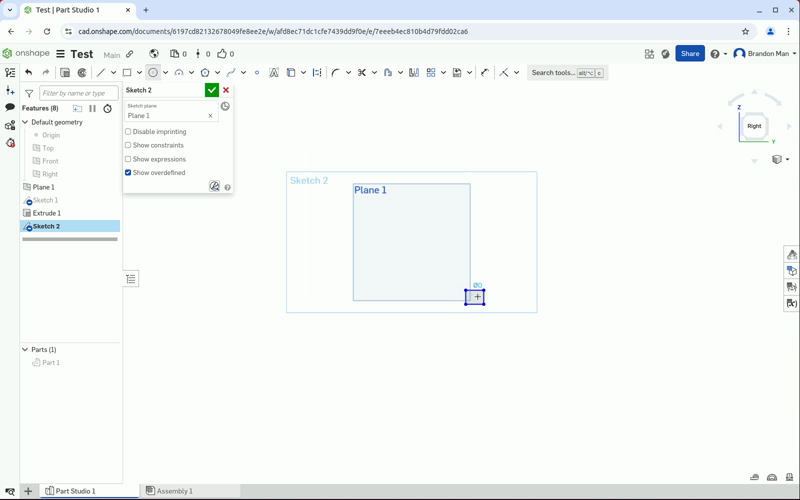
scroll(-6)
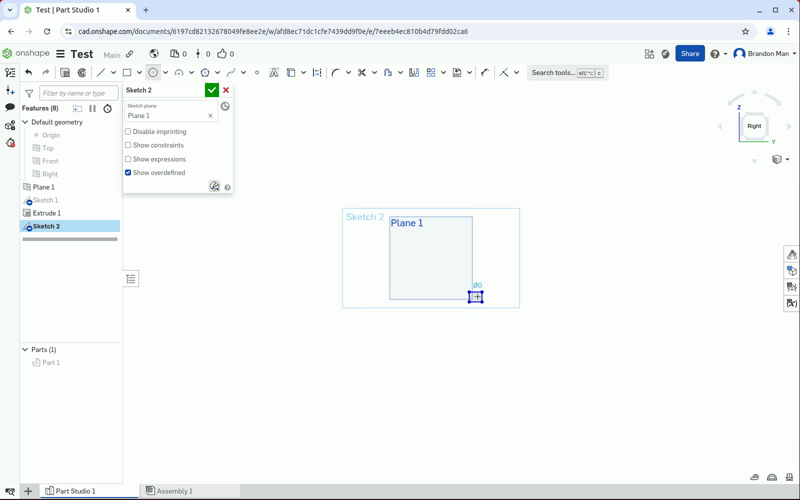
scroll(-6)
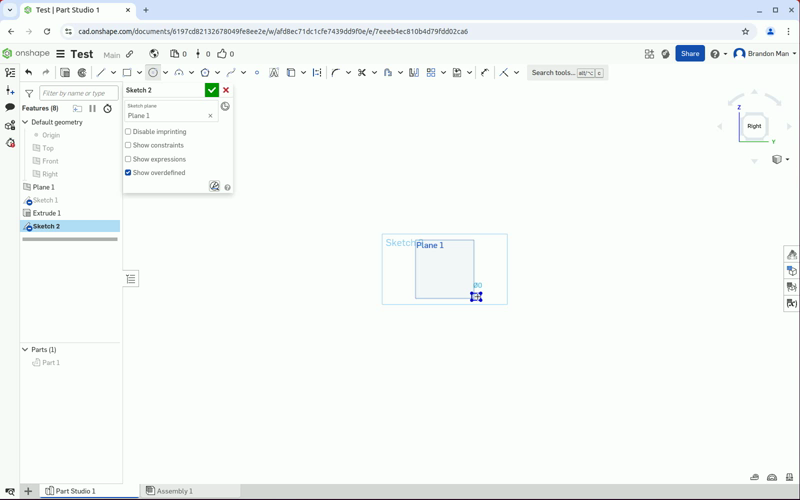
scroll(-6)
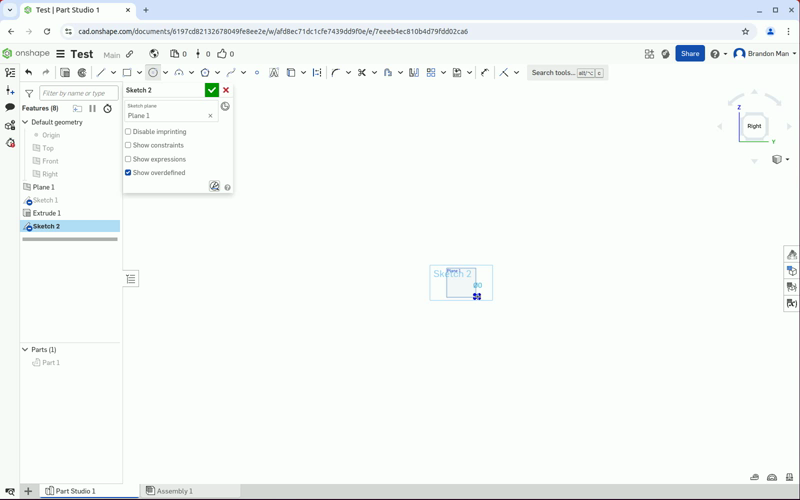
key_up(shift)
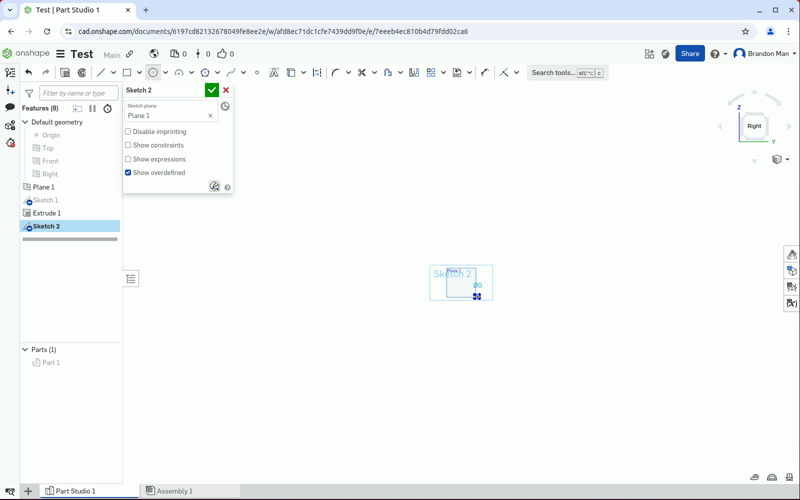
mouse_move(478, 296)
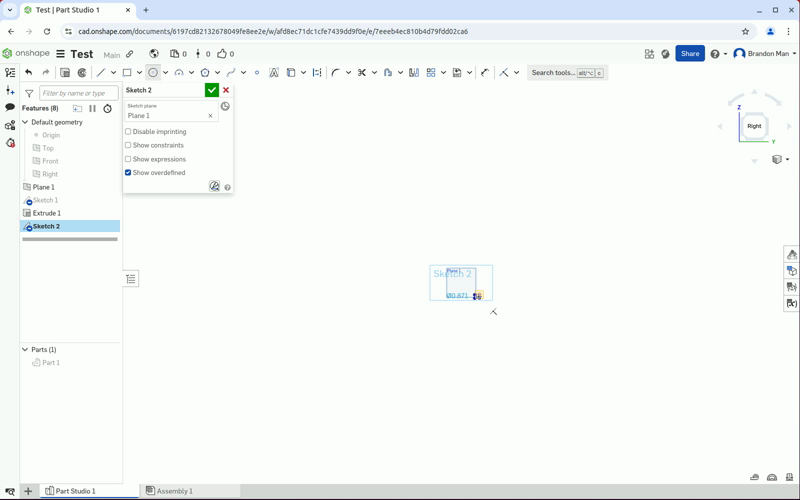
scroll(6)
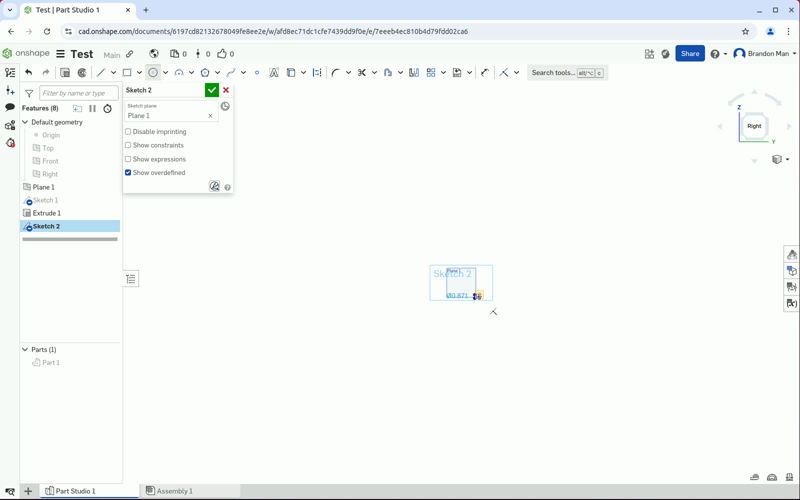
scroll(6)
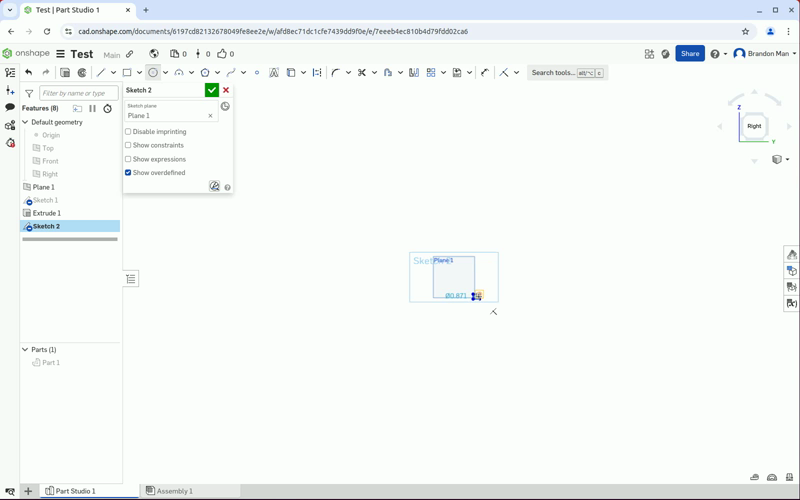
scroll(6)
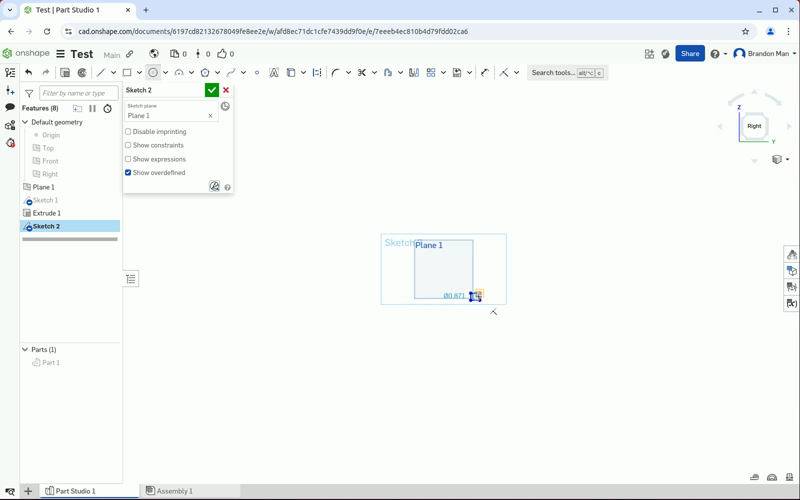
scroll(6)
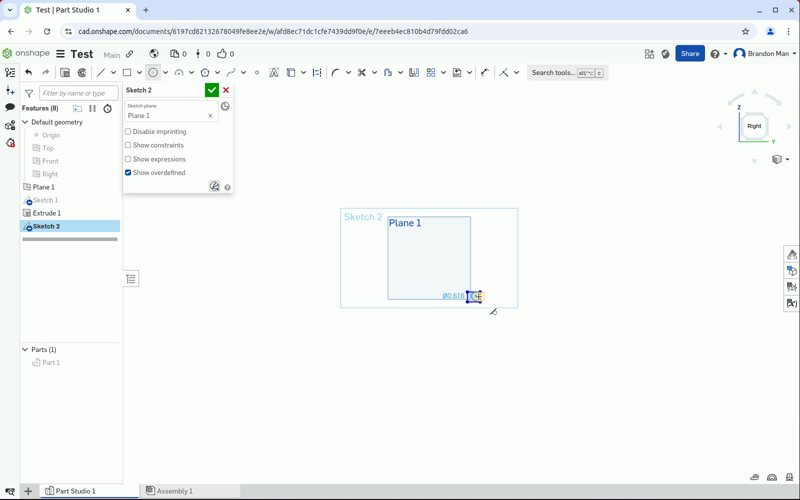
scroll(6)
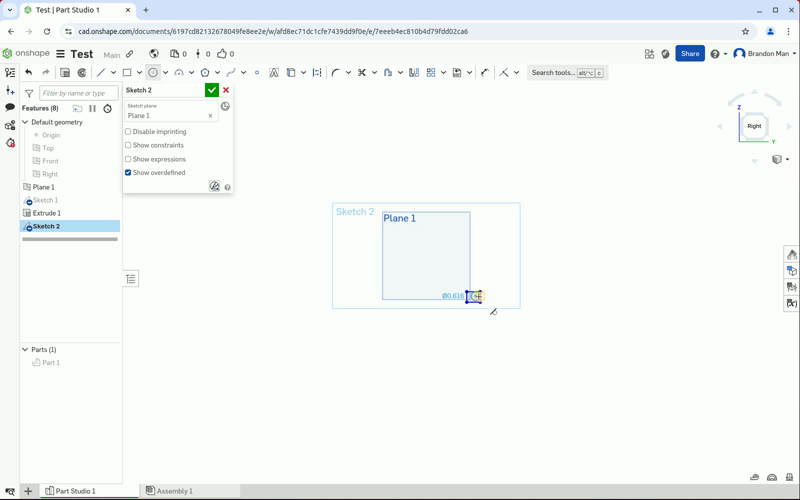
scroll(6)
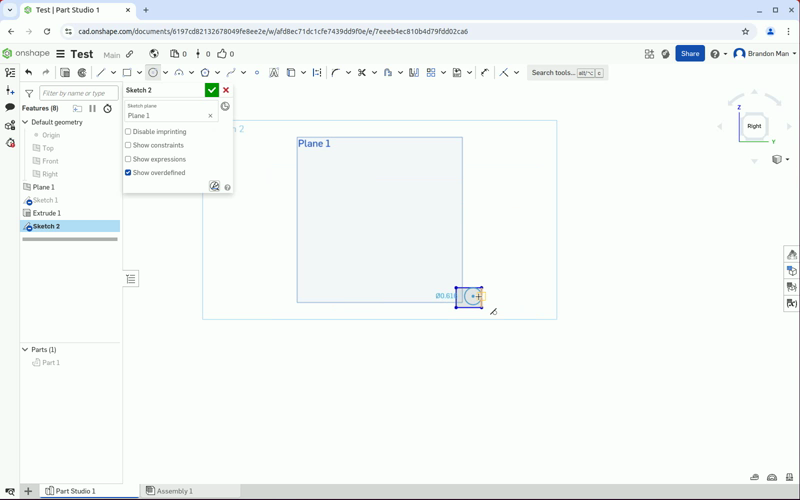
scroll(6)
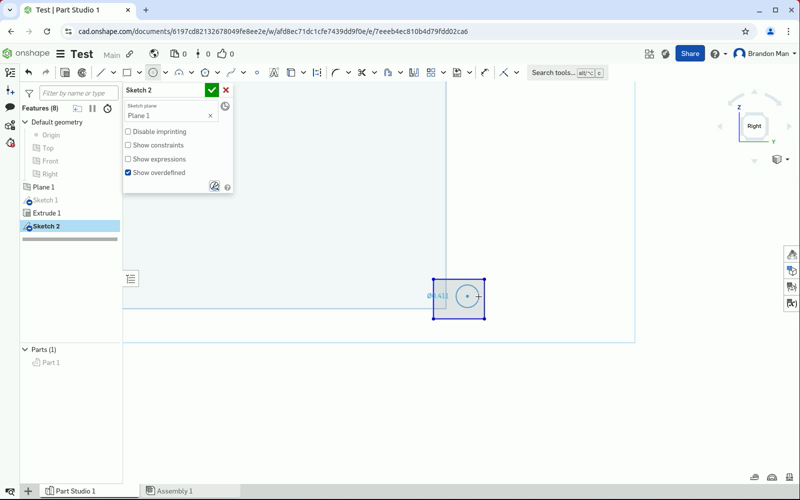
click(478, 296)
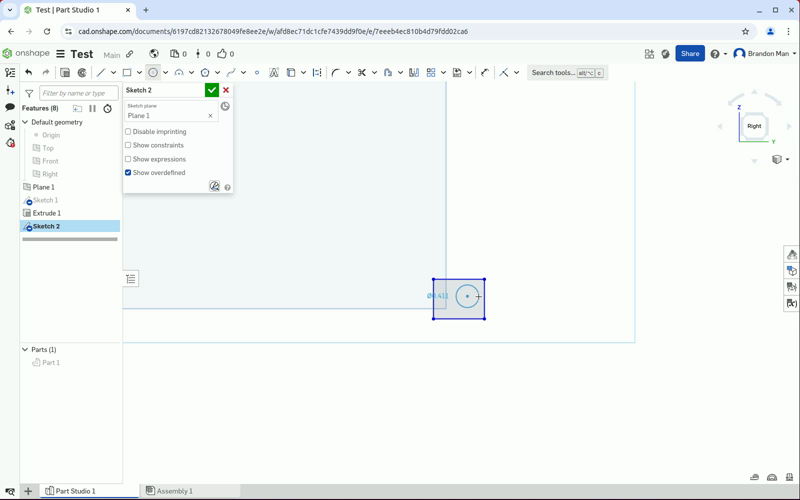
scroll(-6)
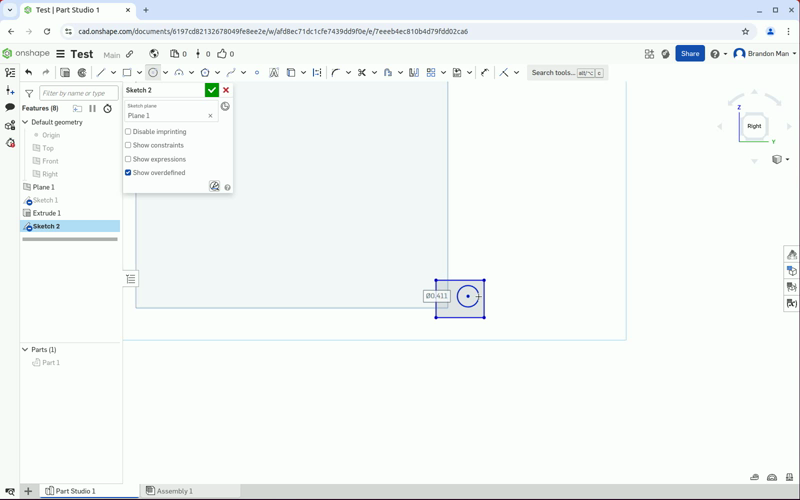
scroll(-6)
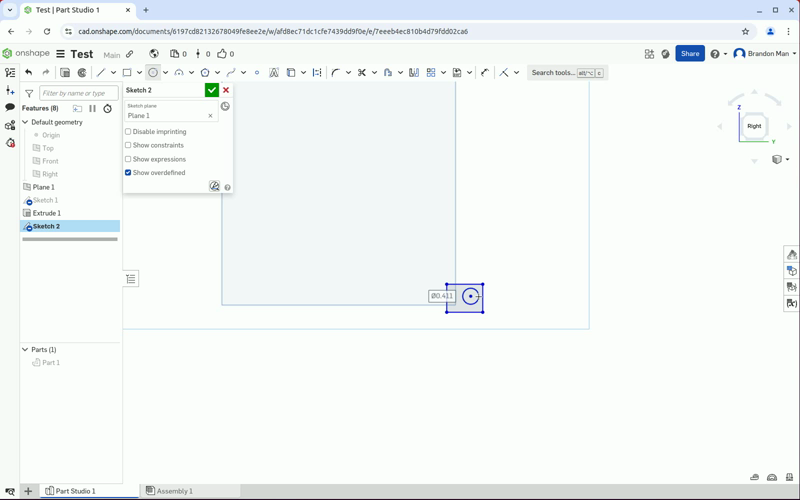
scroll(-6)
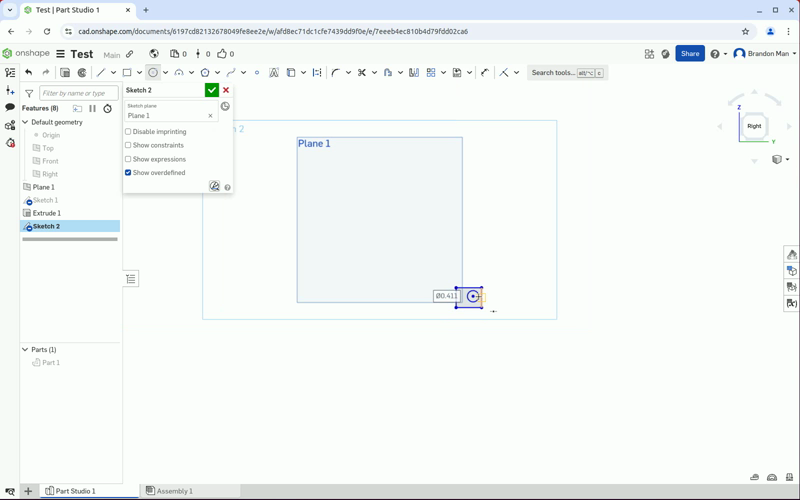
scroll(-6)
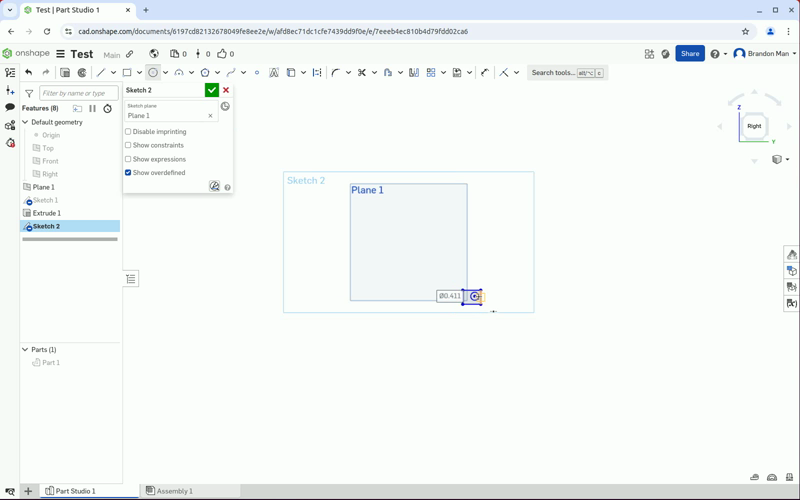
scroll(-6)
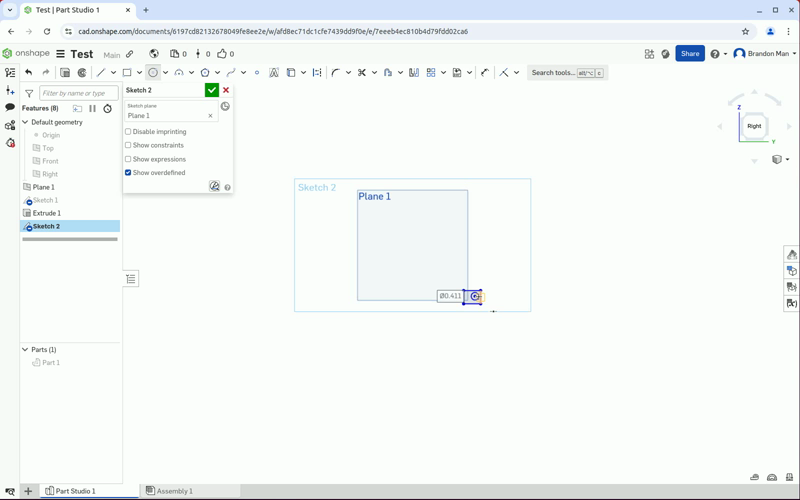
scroll(-6)
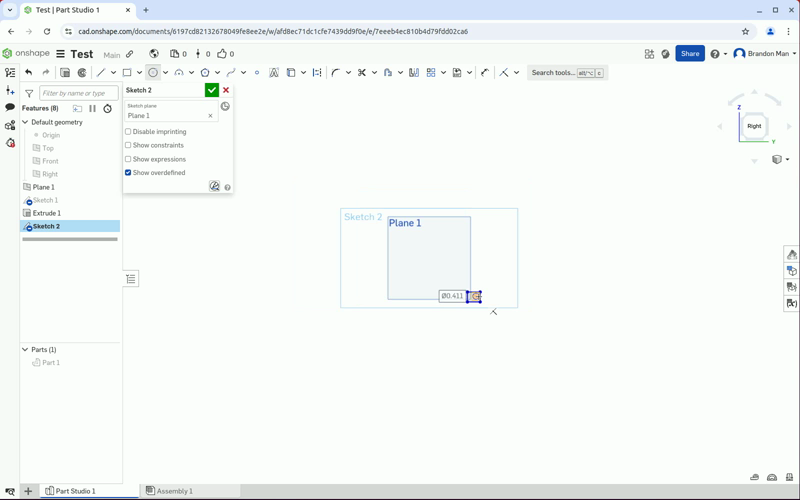
scroll(-6)
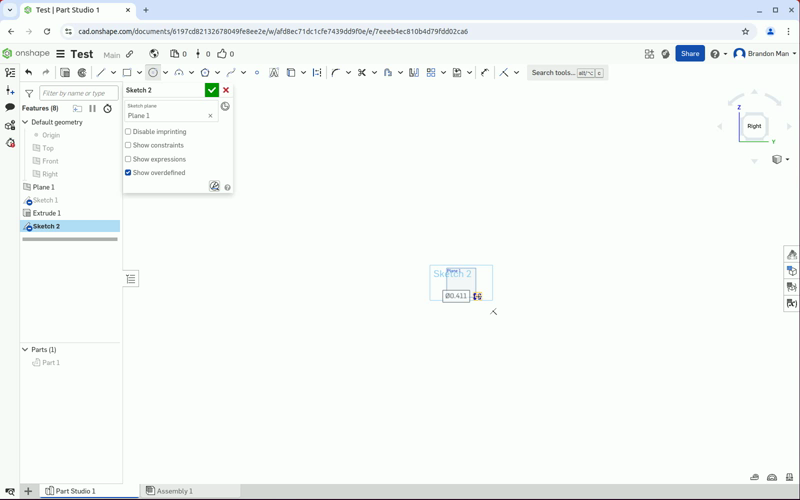
key(esc)
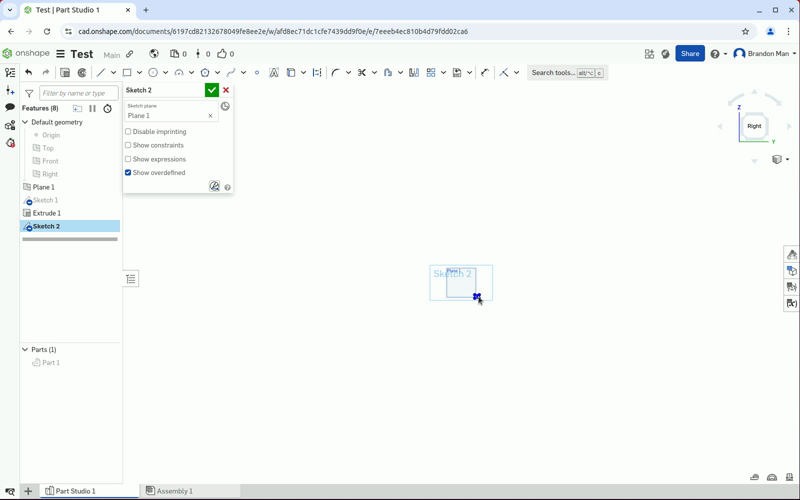
mouse_move(476, 295)
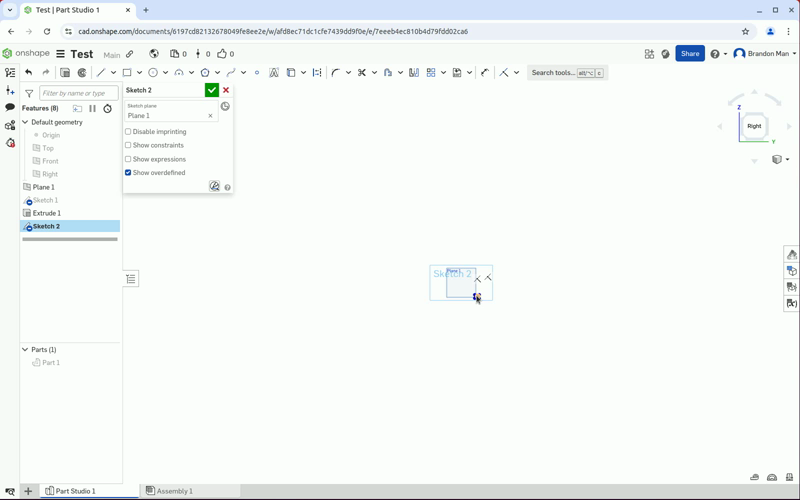
scroll(6)
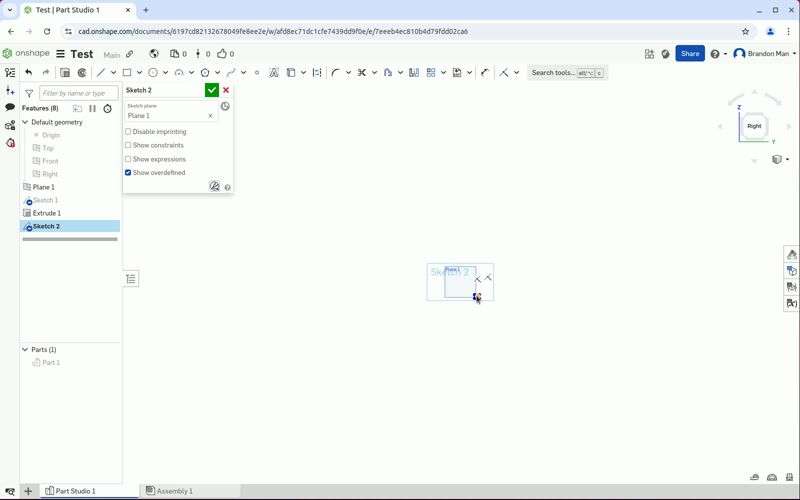
scroll(6)
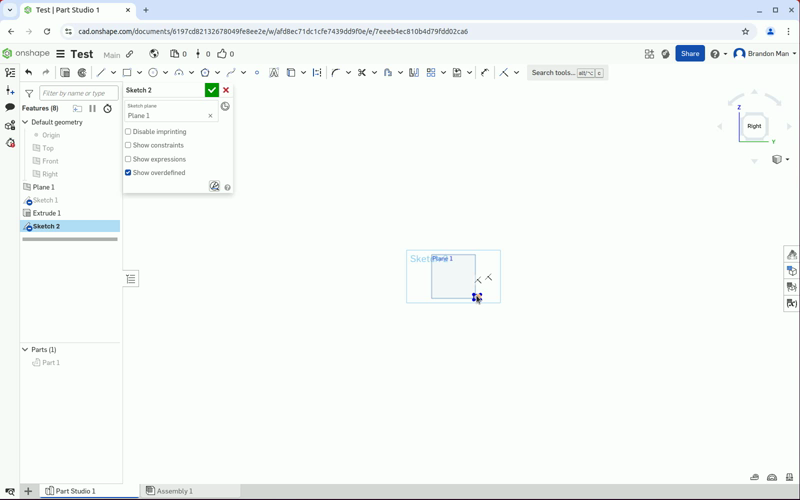
scroll(6)
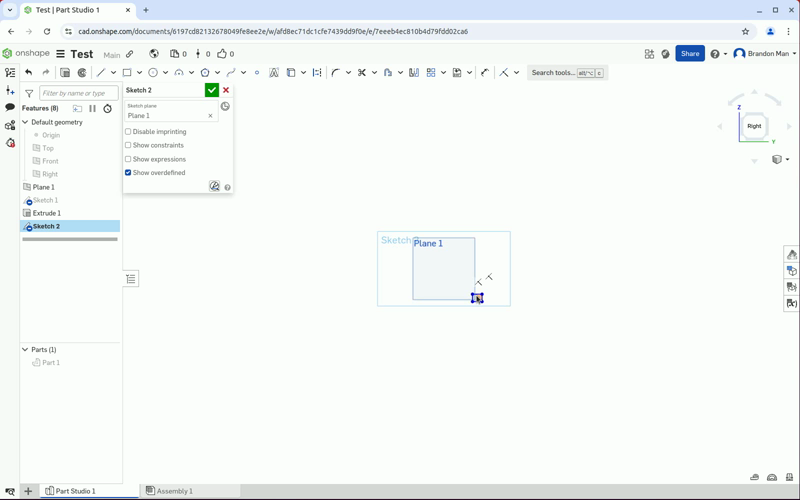
scroll(6)
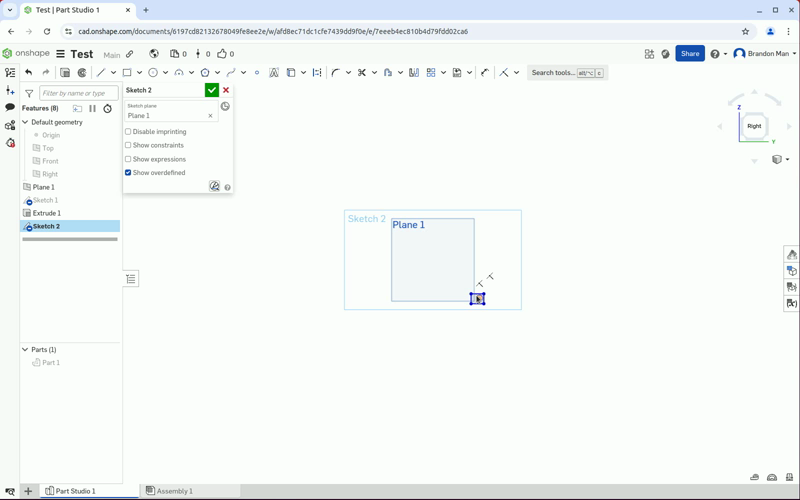
scroll(6)
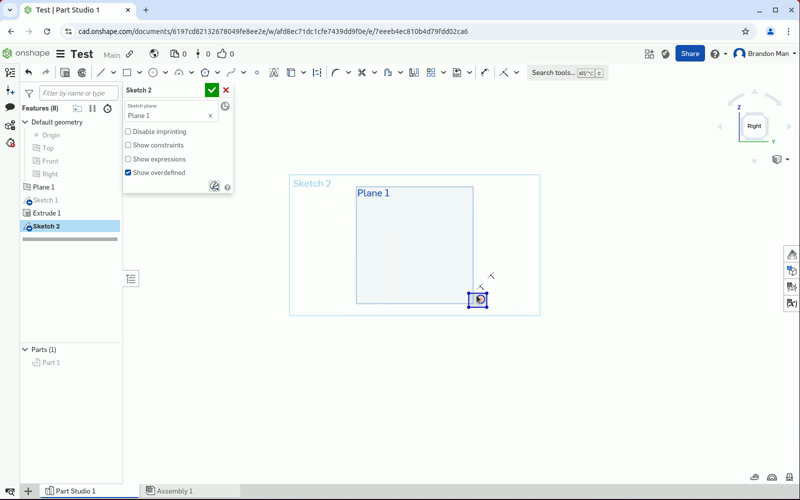
scroll(6)
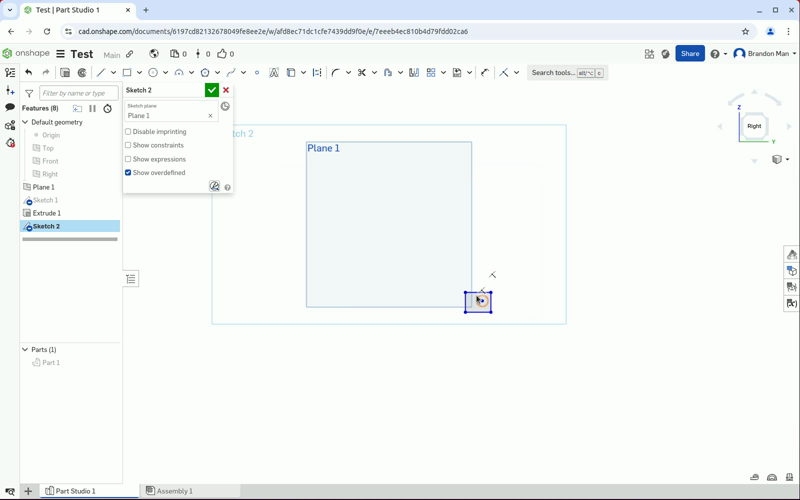
scroll(6)
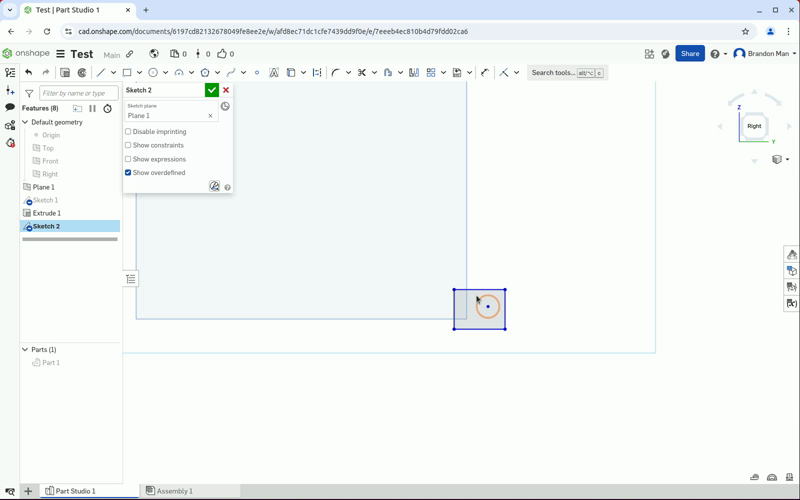
click(476, 295)
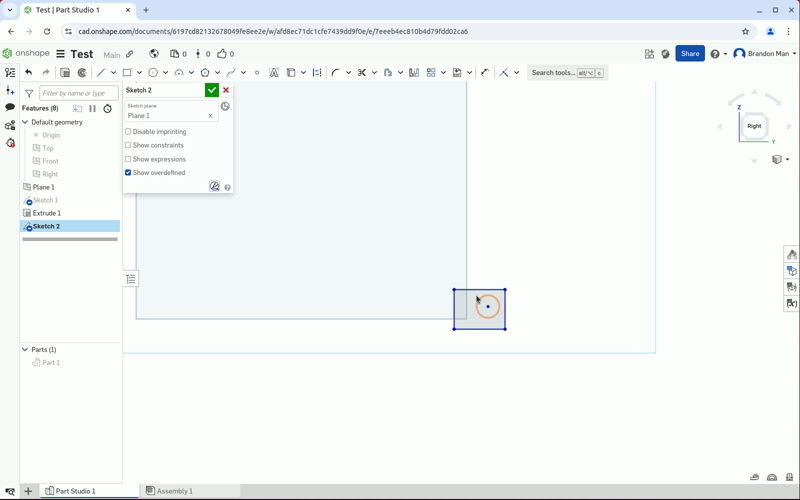
scroll(-6)
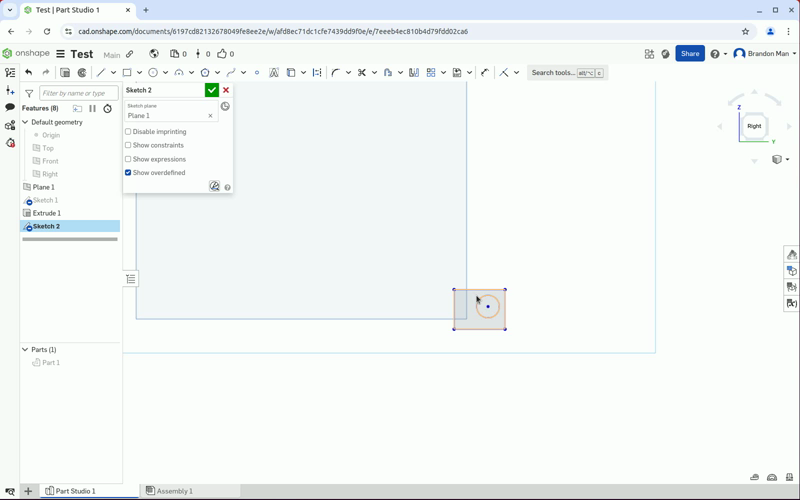
scroll(-6)
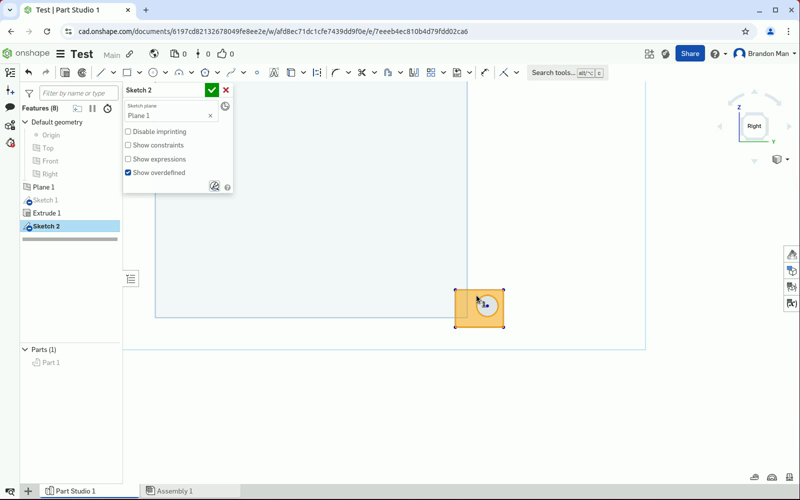
scroll(-6)
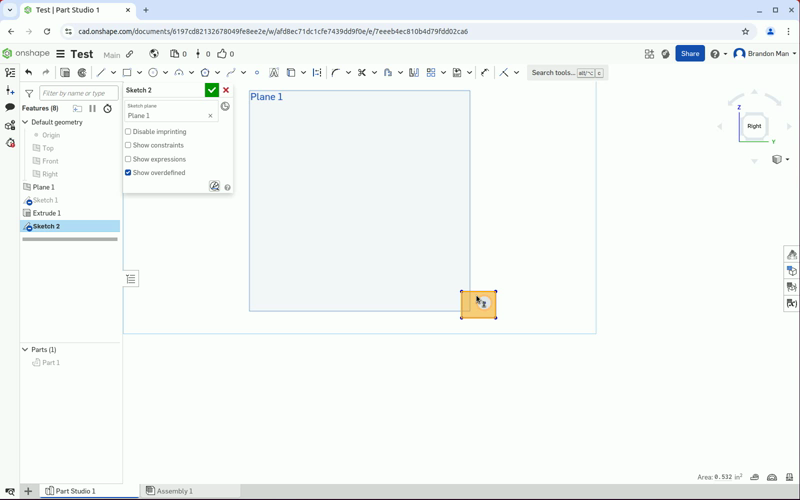
scroll(-6)
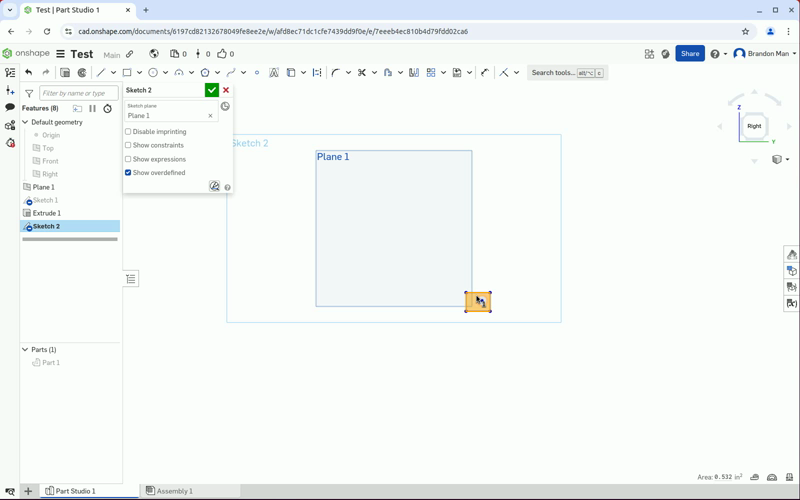
scroll(-6)
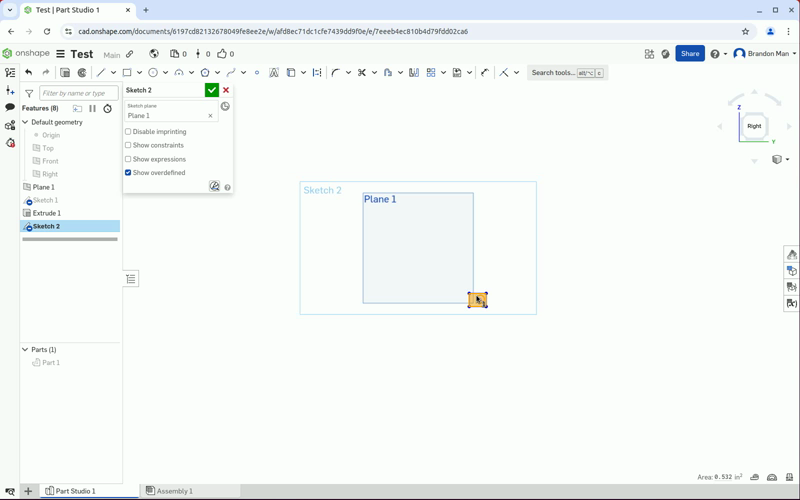
scroll(-6)
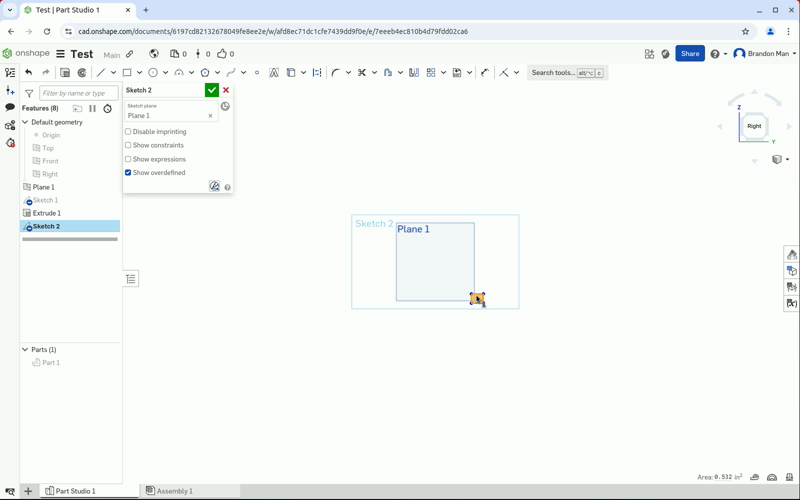
scroll(-6)
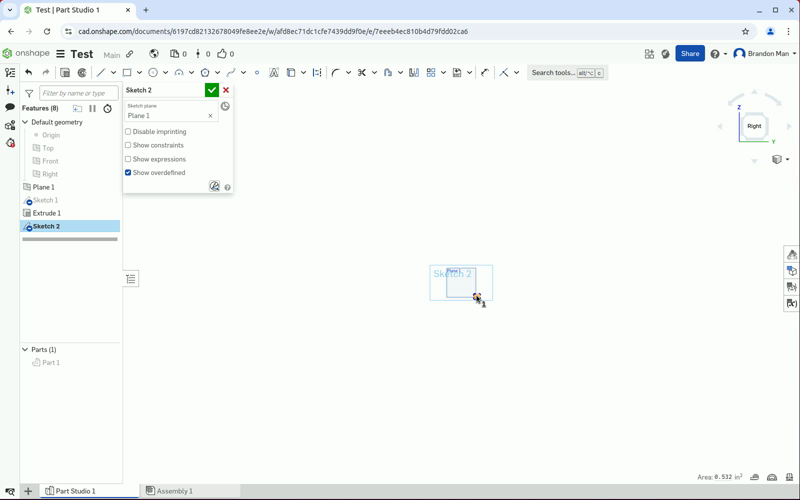
mouse_move(73, 352)
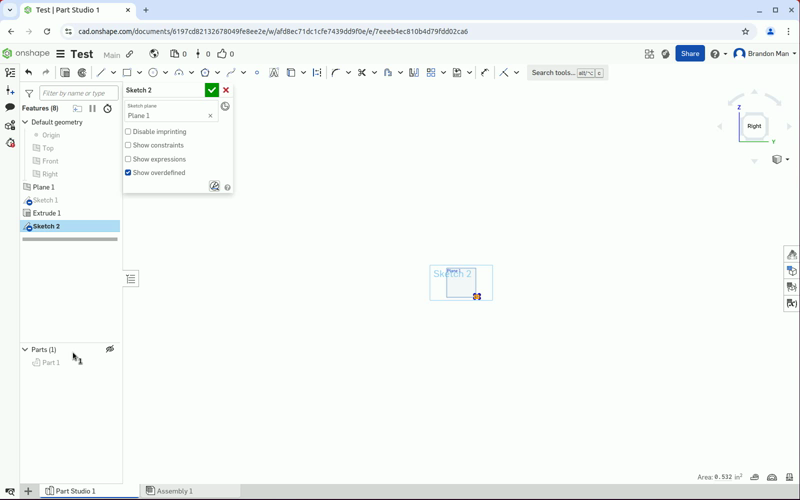
key(shift+y)
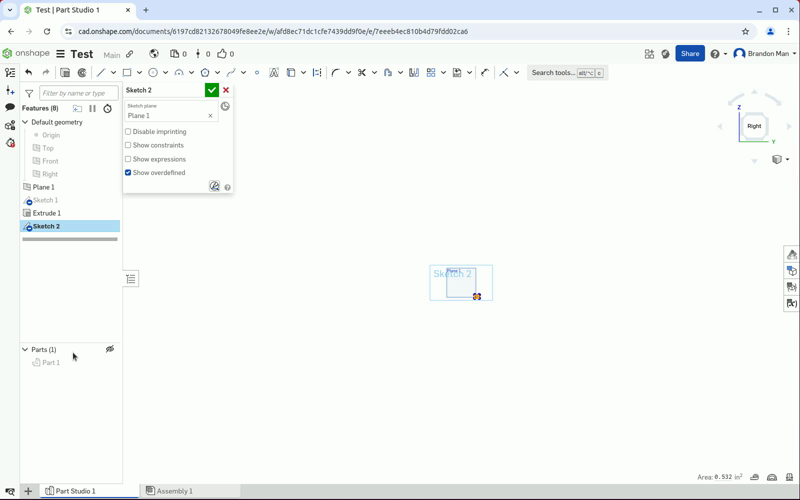
key(shift+e)
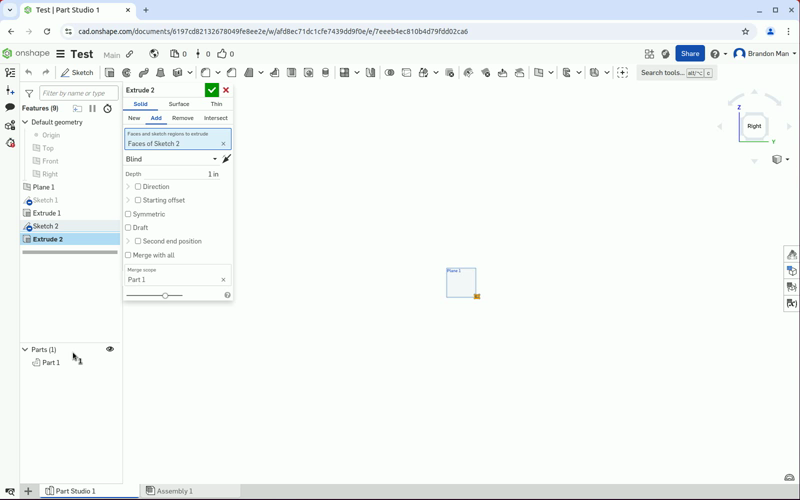
mouse_move(143, 106)
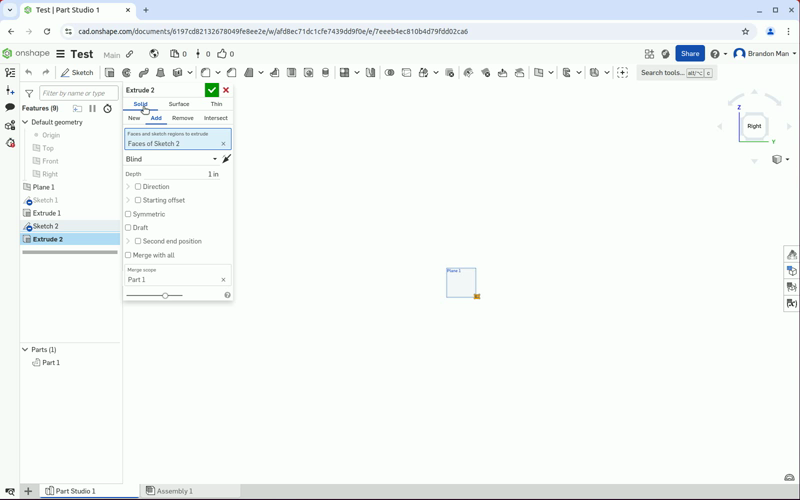
click(143, 106)
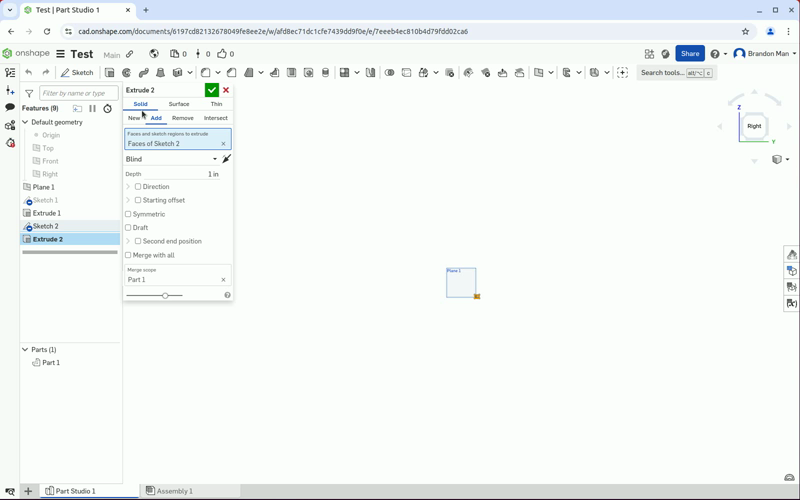
mouse_move(137, 120)
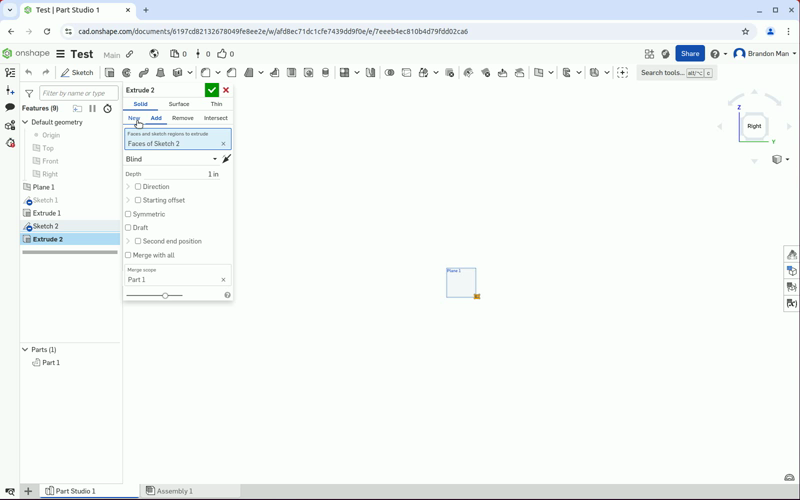
click(137, 120)
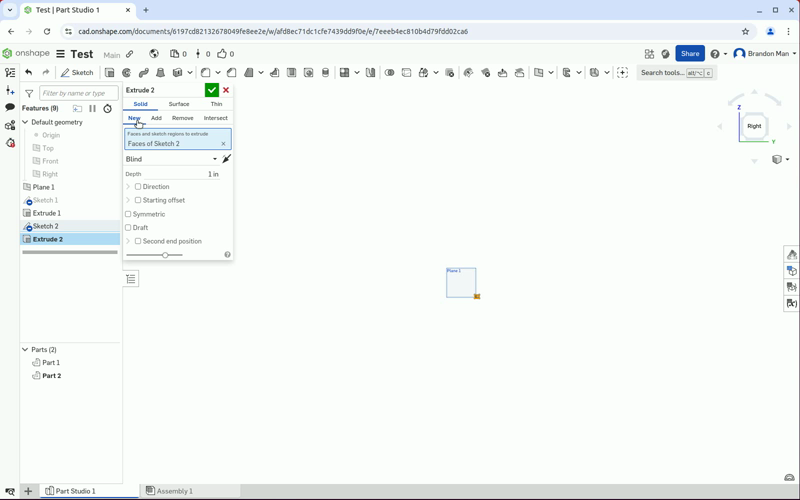
key(tab, 4)
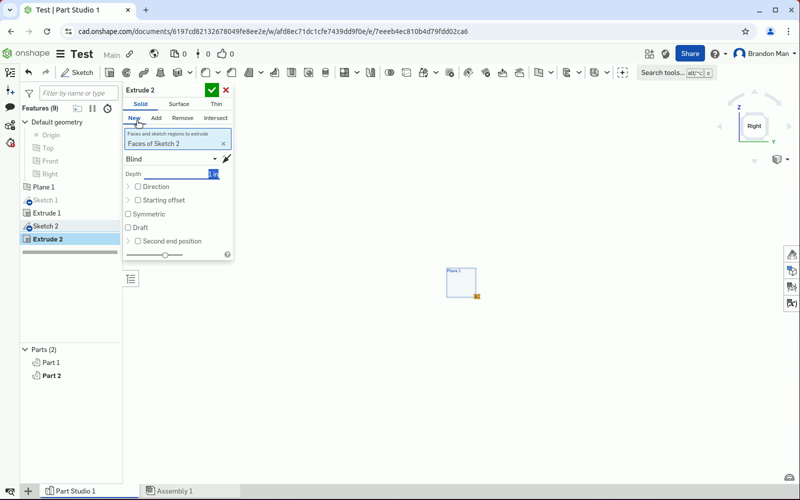
text(-1.204)
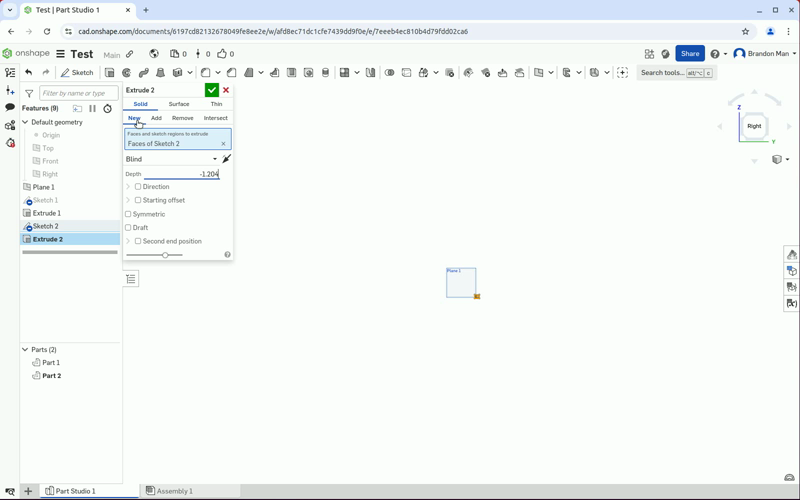
key(enter)
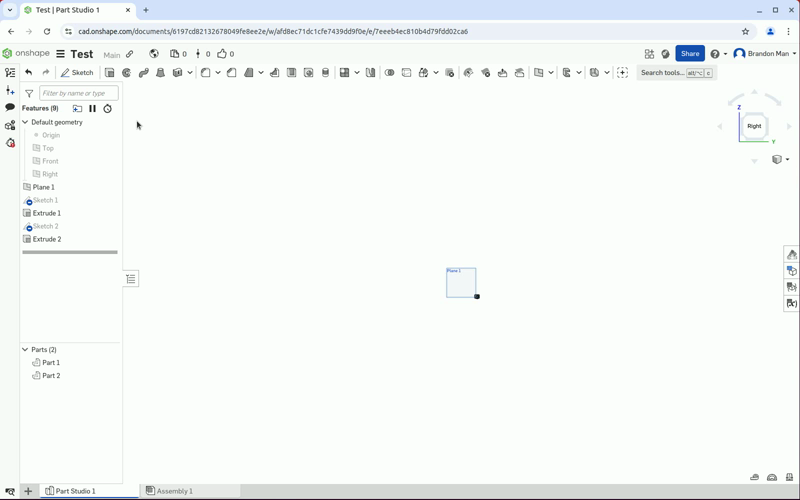
key(shift+h)
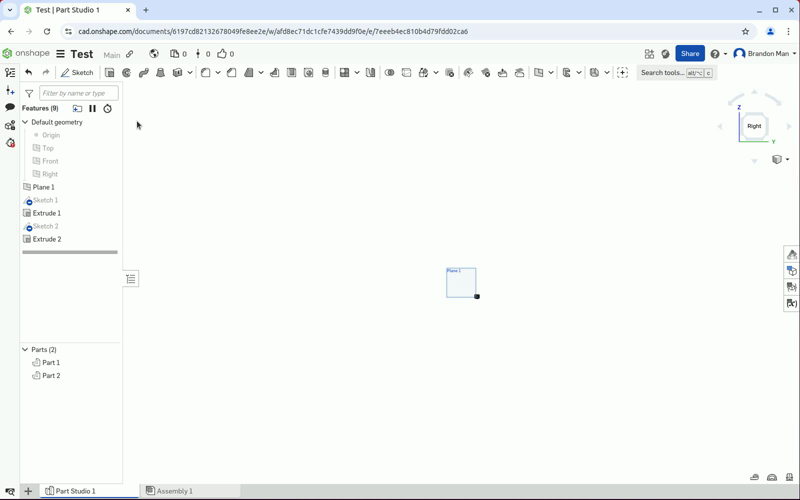
key(shift+h)
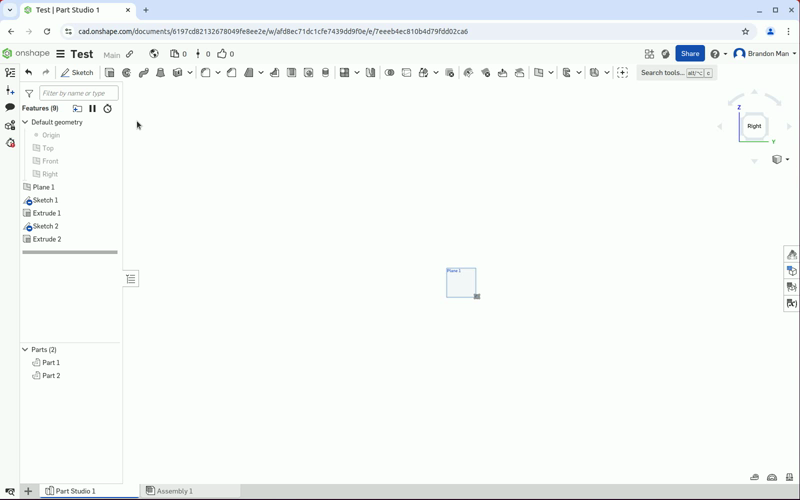
key(shift+7)
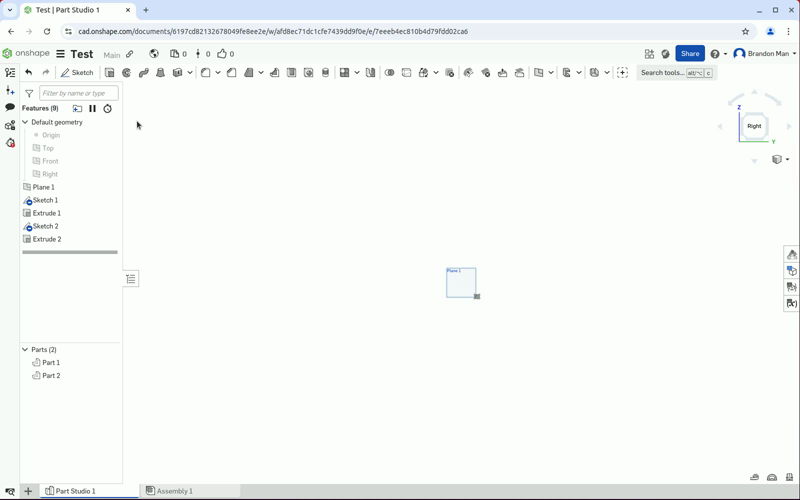
key(right, 2)
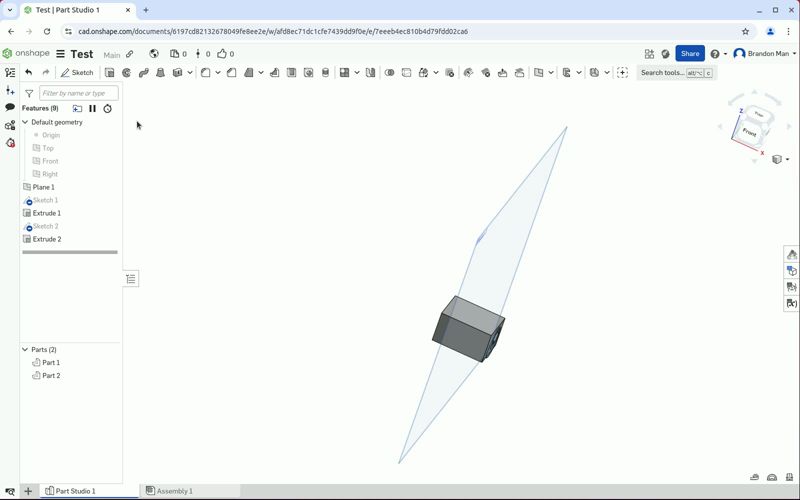
key(down, 2)
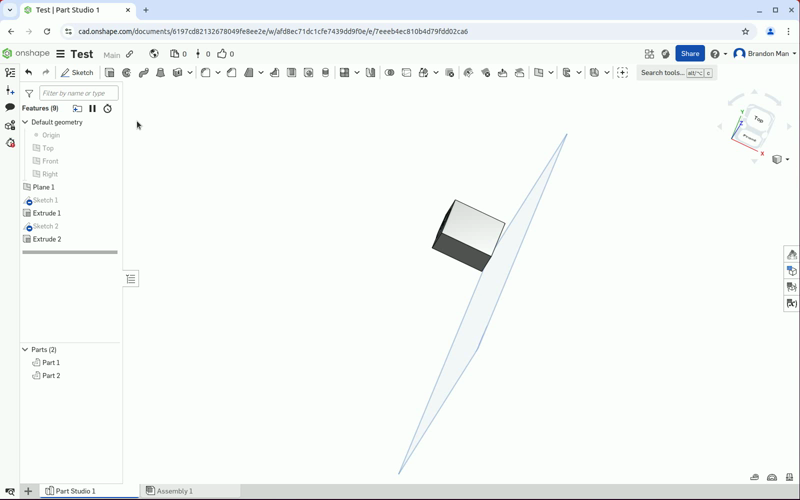
key(up, 2)
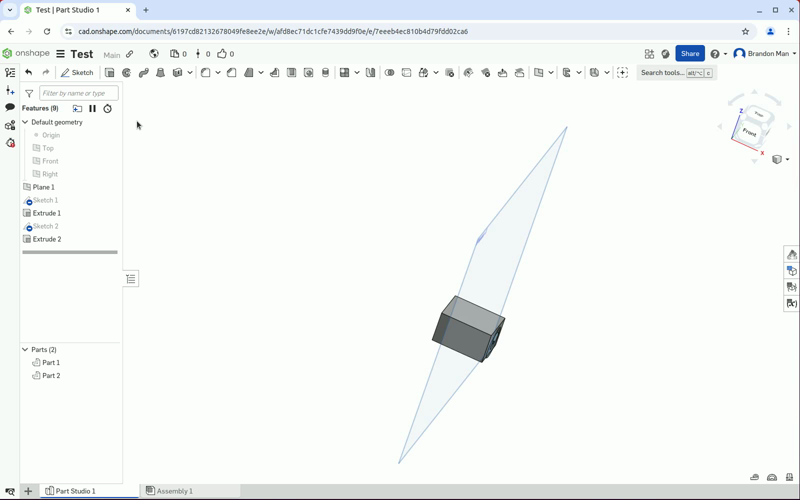
key(left, 2)
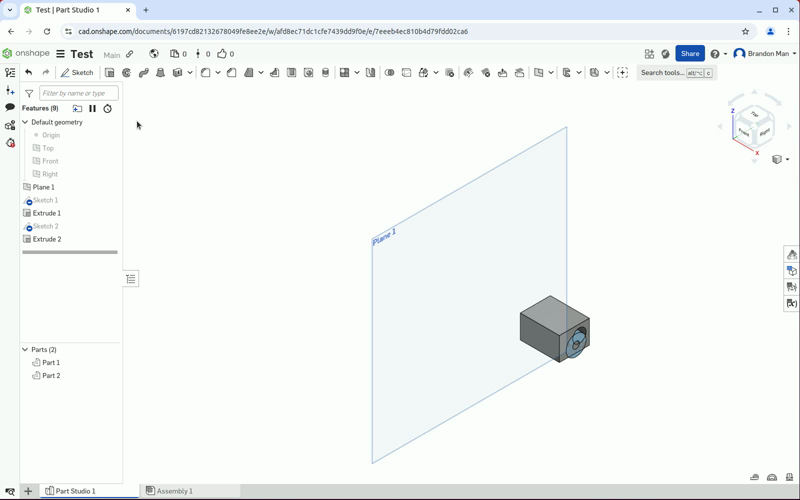
mouse_move(73, 189)
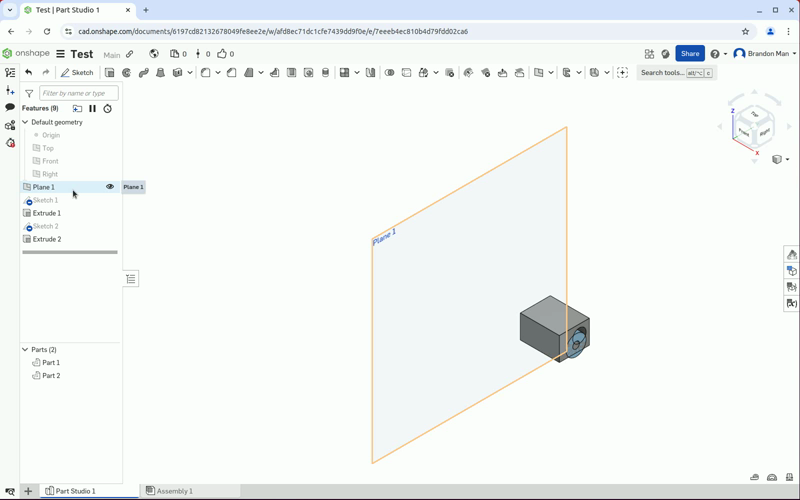
click(73, 189)